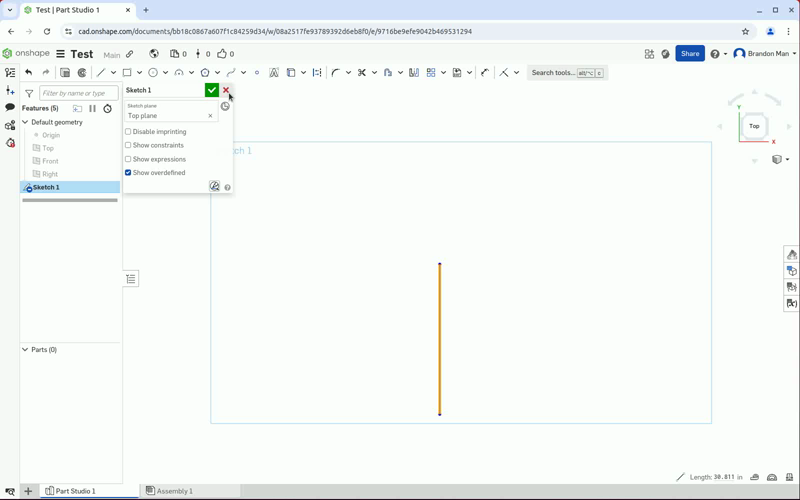
key(shift+h)
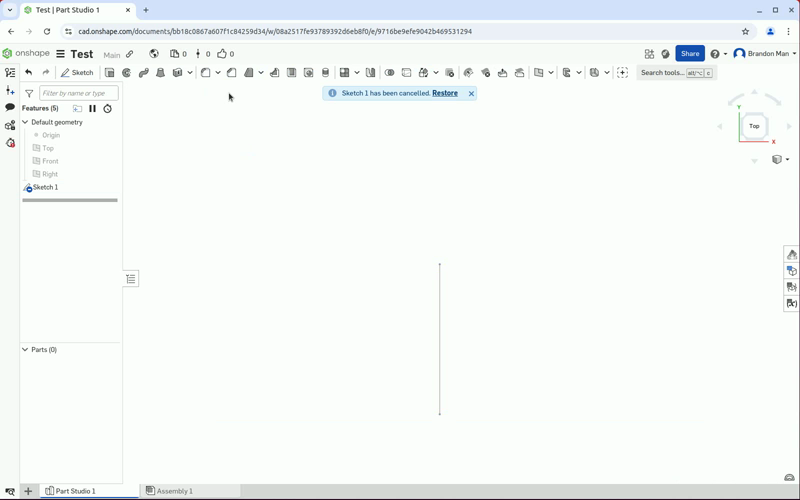
key(shift+s)
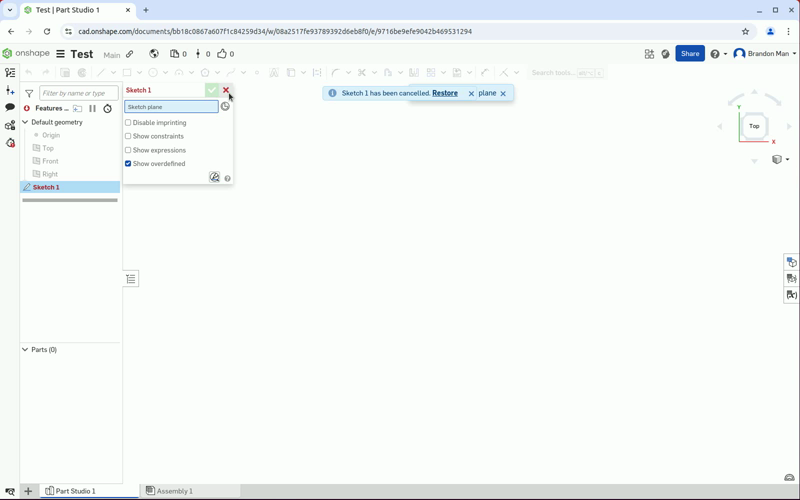
mouse_move(73, 150)
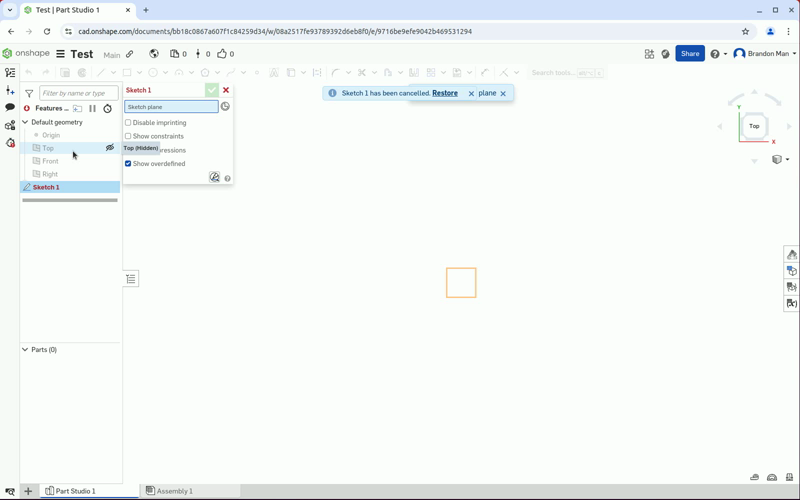
click(73, 150)
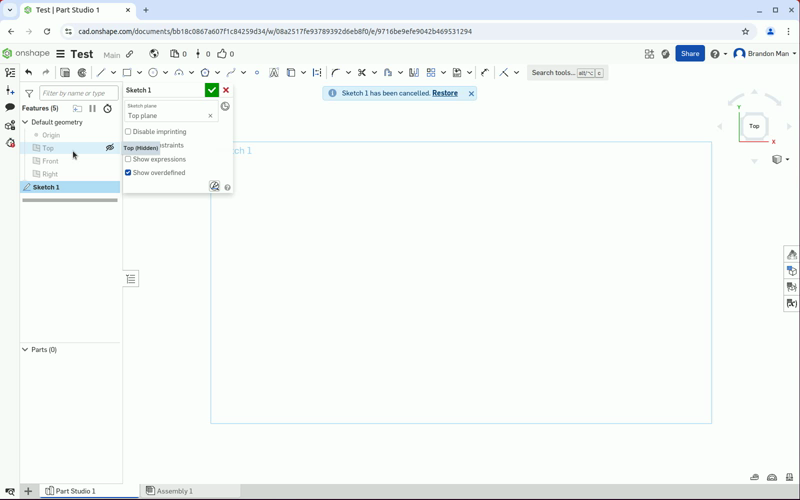
mouse_move(73, 352)
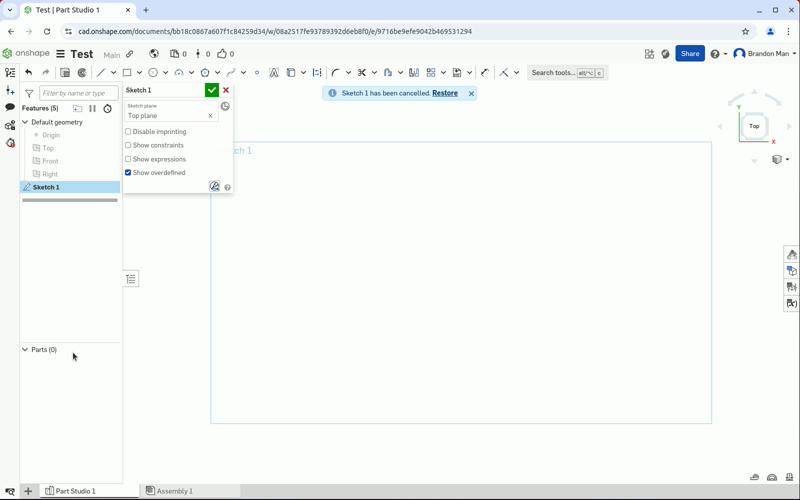
key(y)
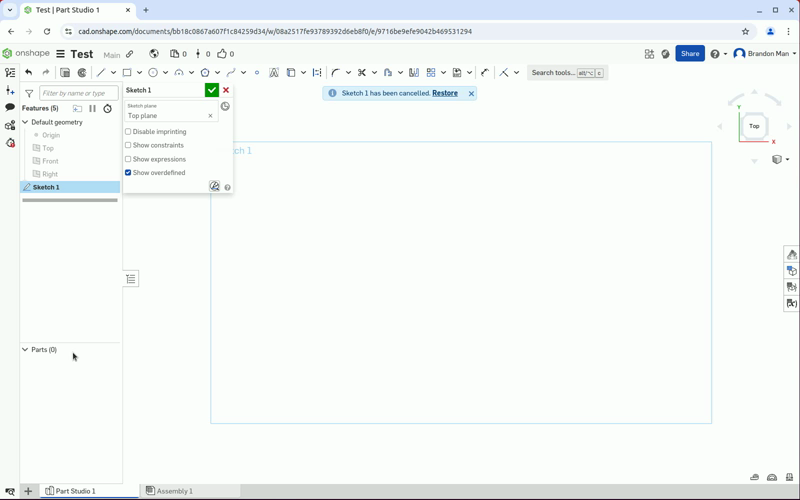
key(a)
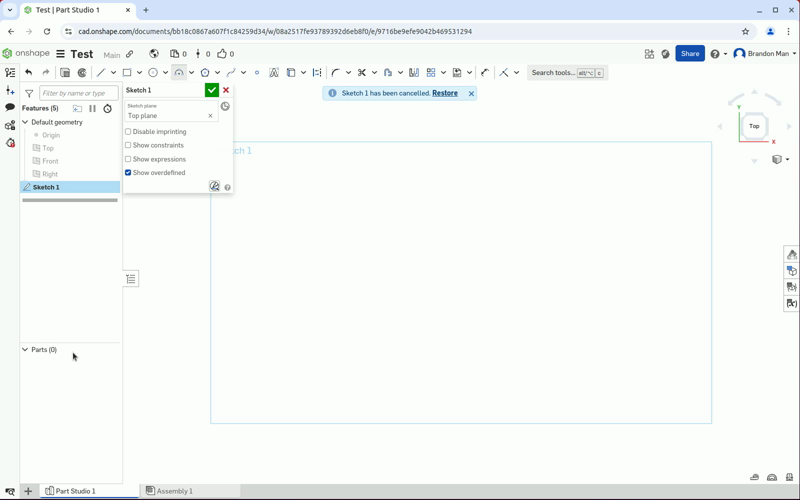
key_down(shift)
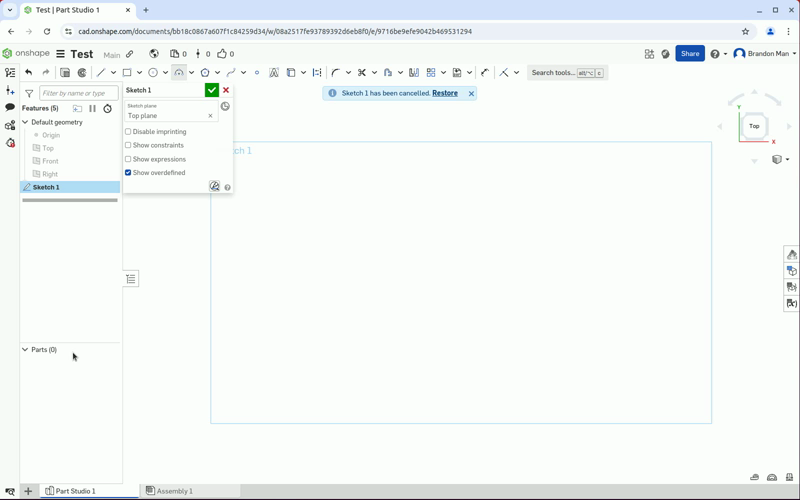
mouse_move(458, 285)
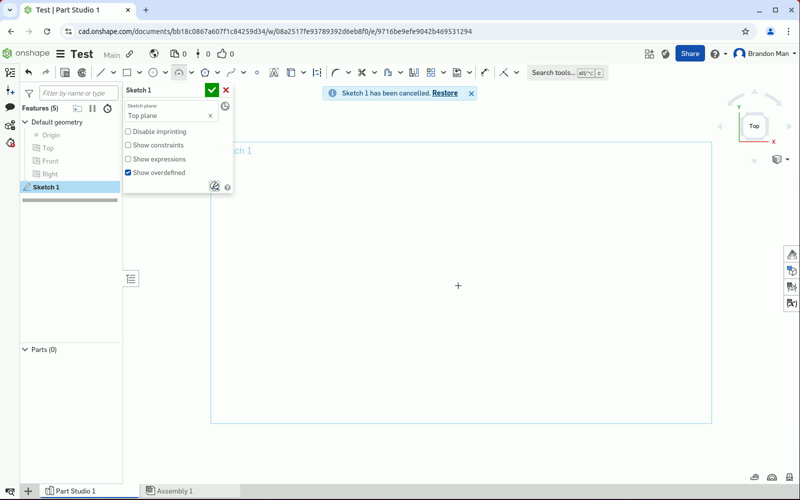
click(458, 285)
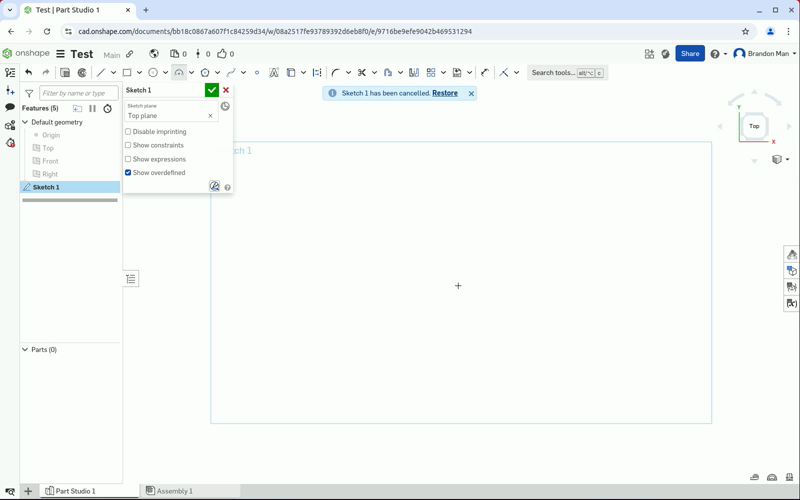
key_up(shift)
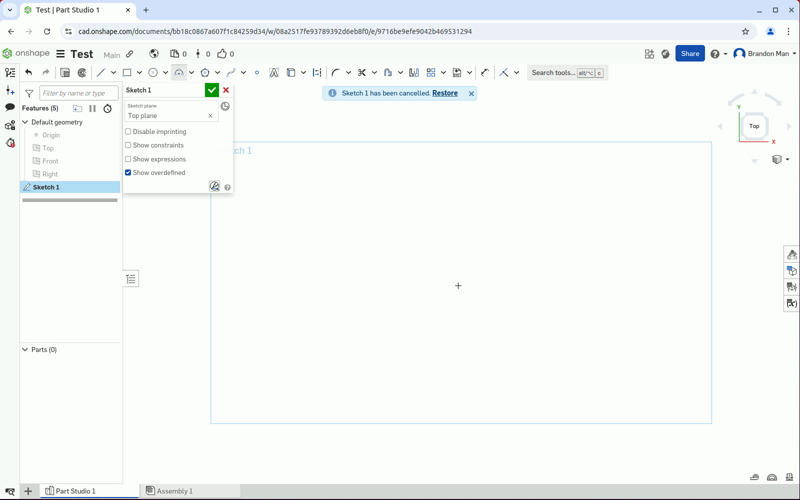
key_down(shift)
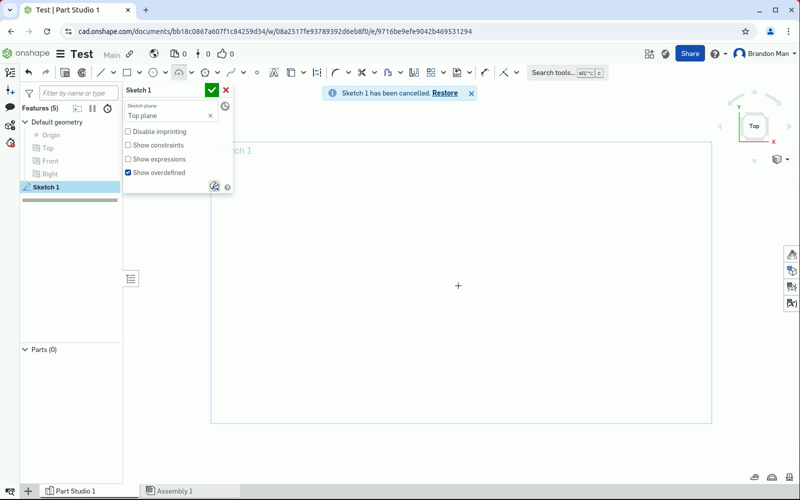
mouse_move(463, 285)
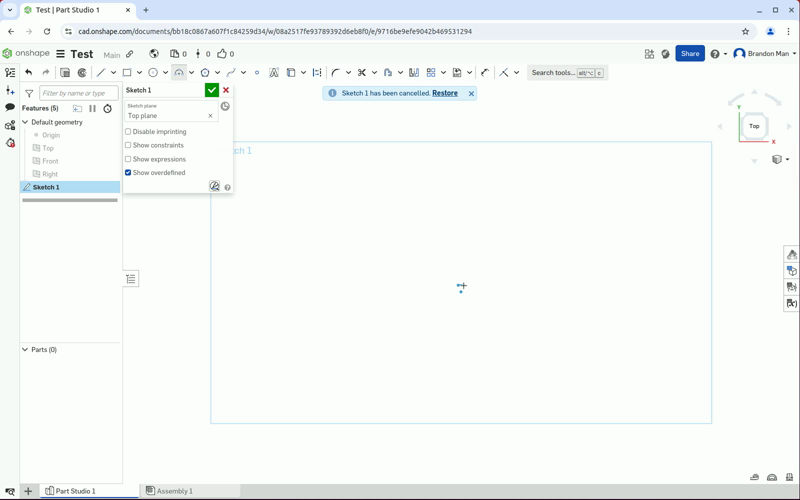
scroll(6)
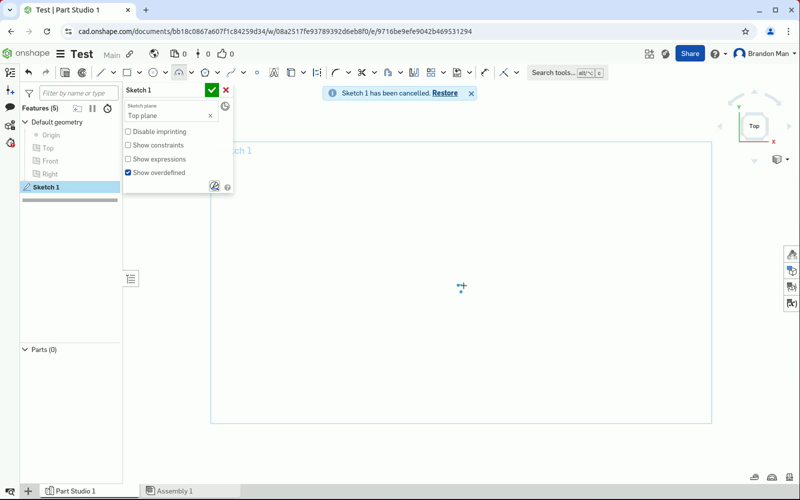
scroll(6)
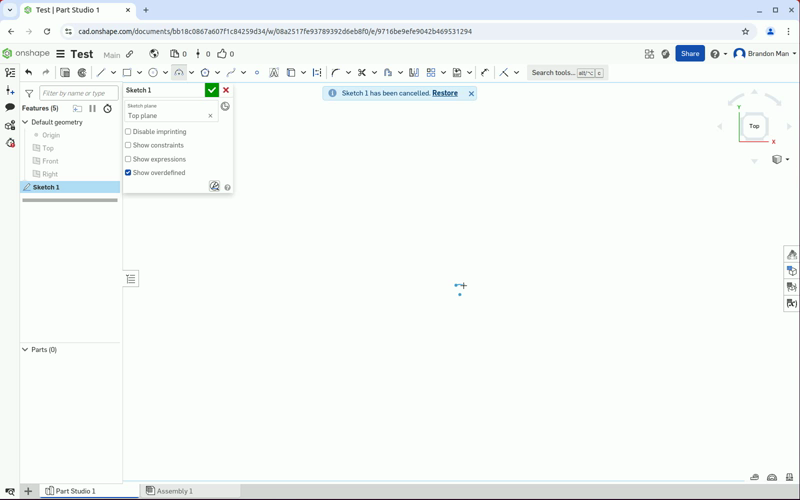
scroll(6)
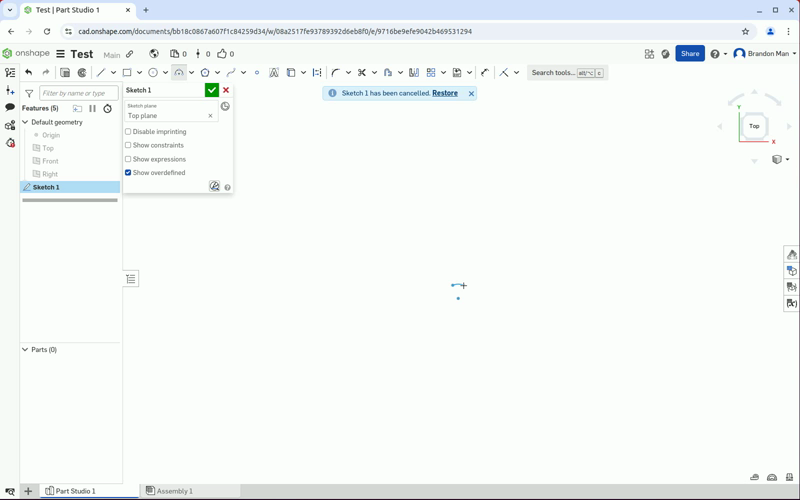
scroll(6)
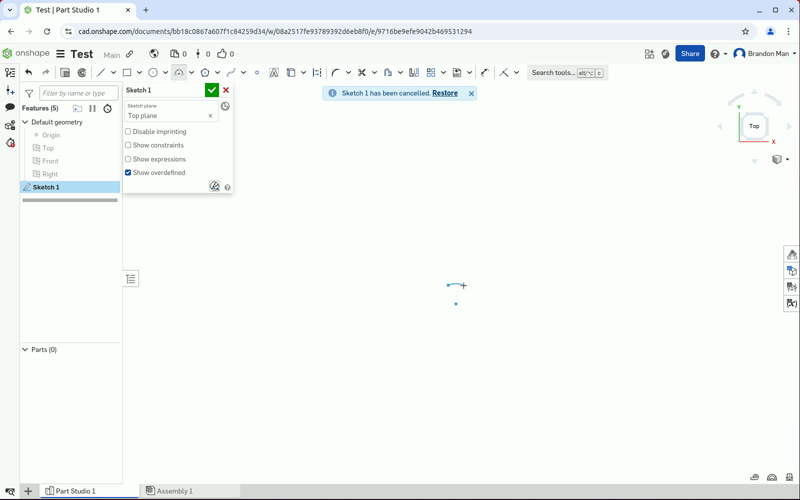
scroll(6)
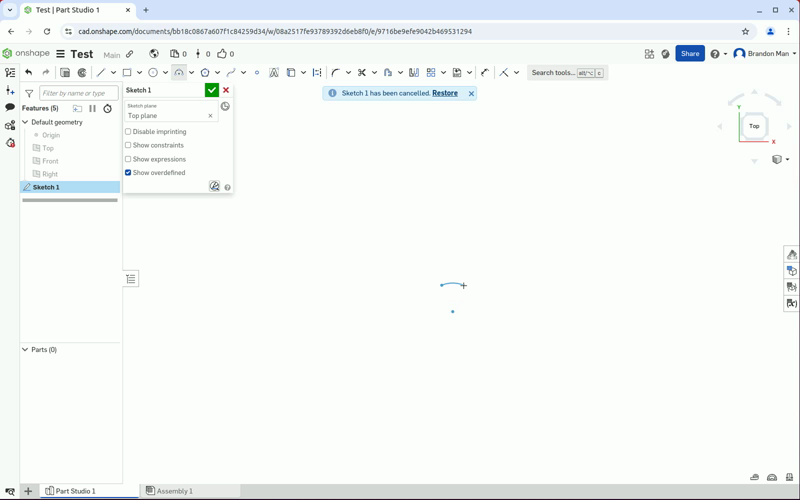
scroll(6)
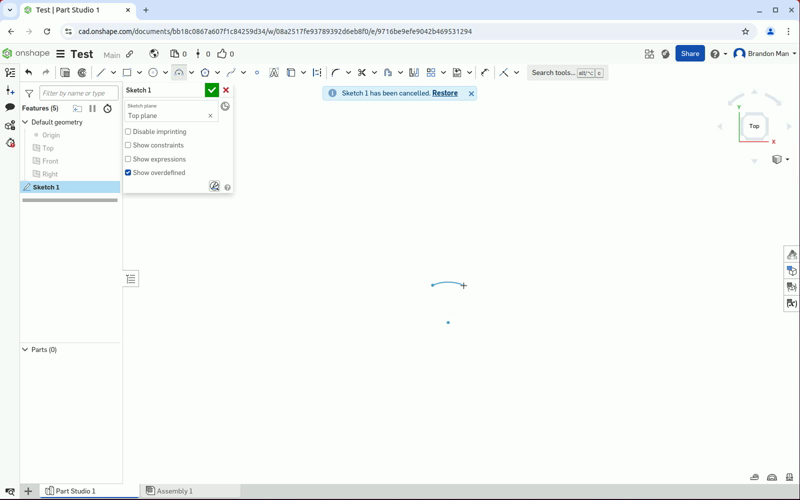
scroll(6)
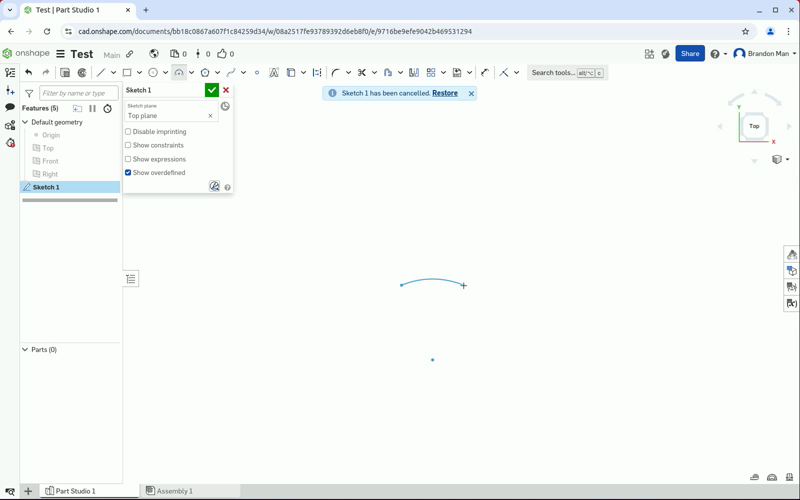
click(463, 285)
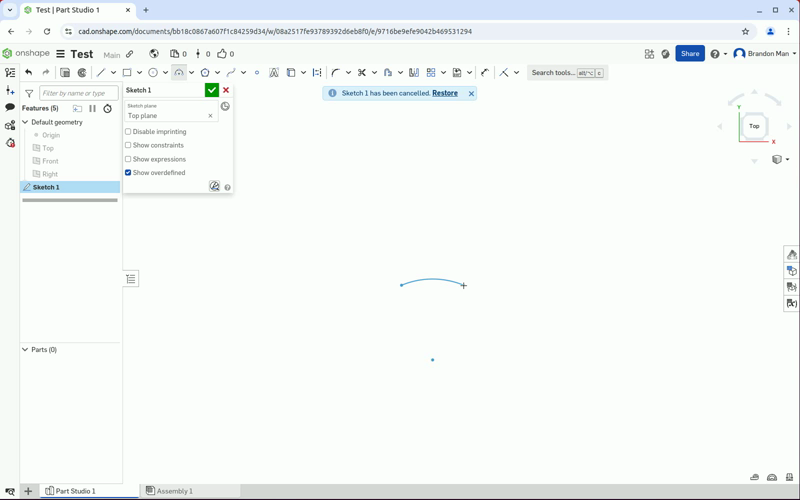
scroll(-6)
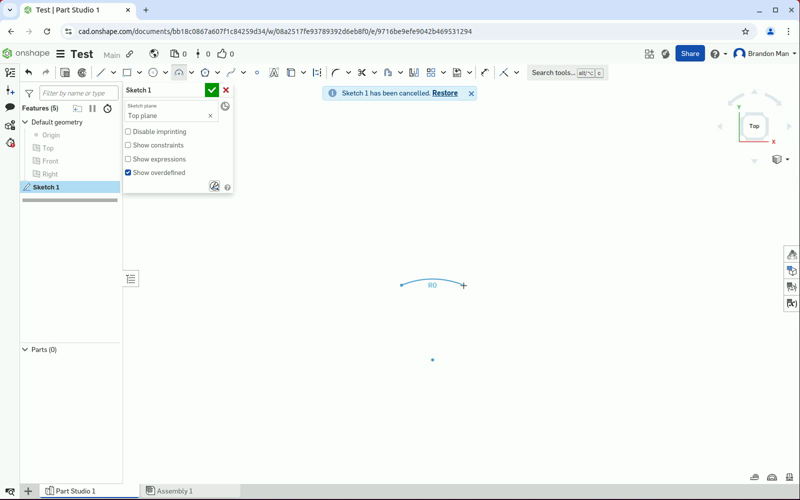
scroll(-6)
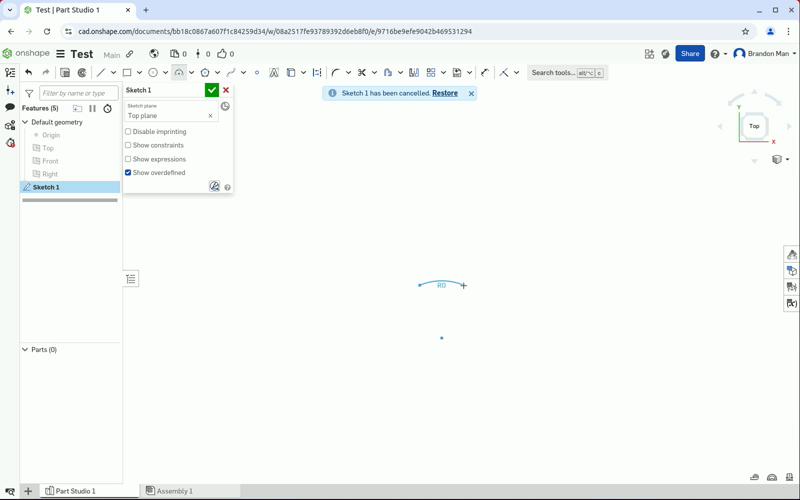
scroll(-6)
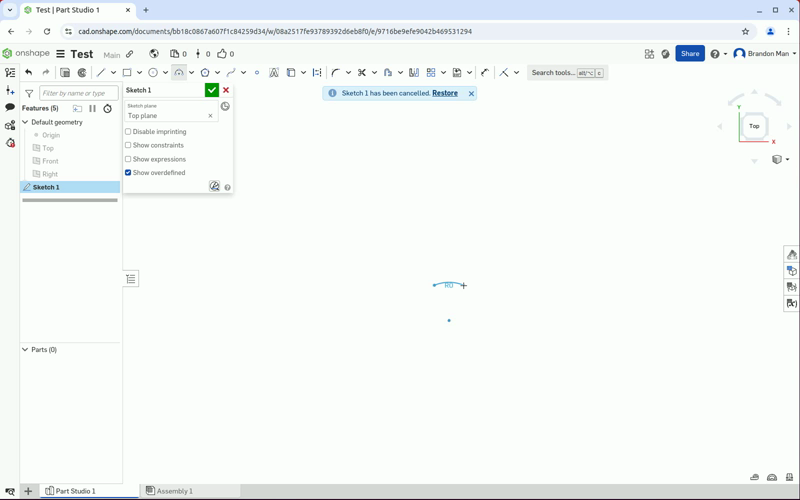
scroll(-6)
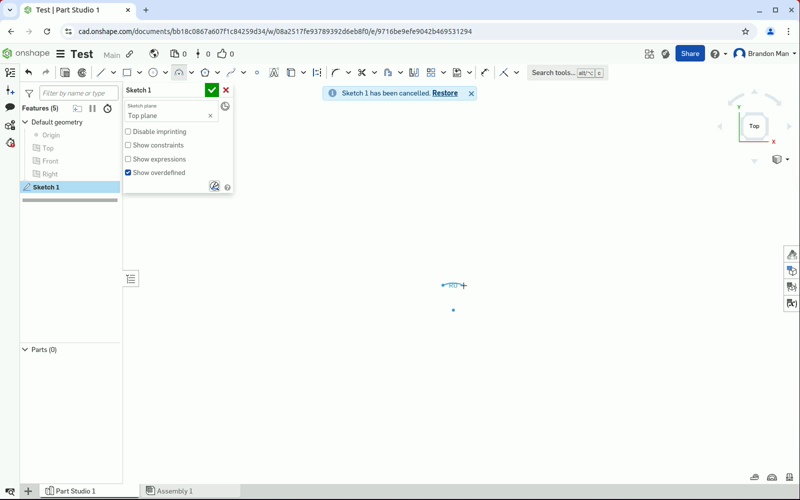
scroll(-6)
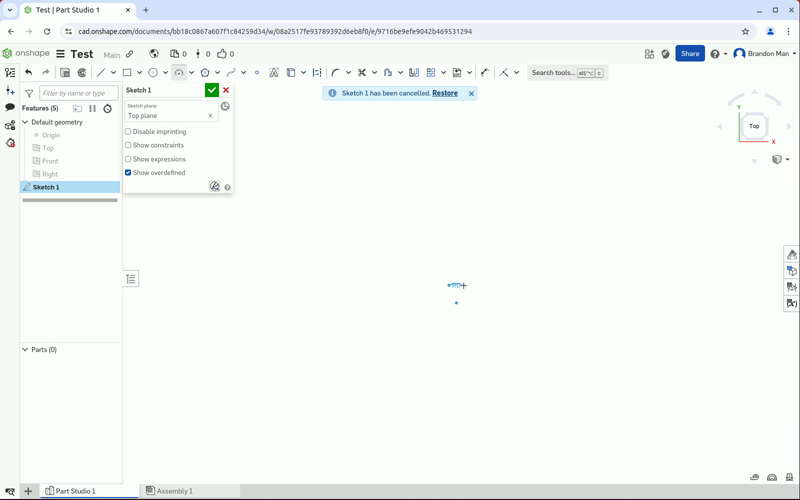
scroll(-6)
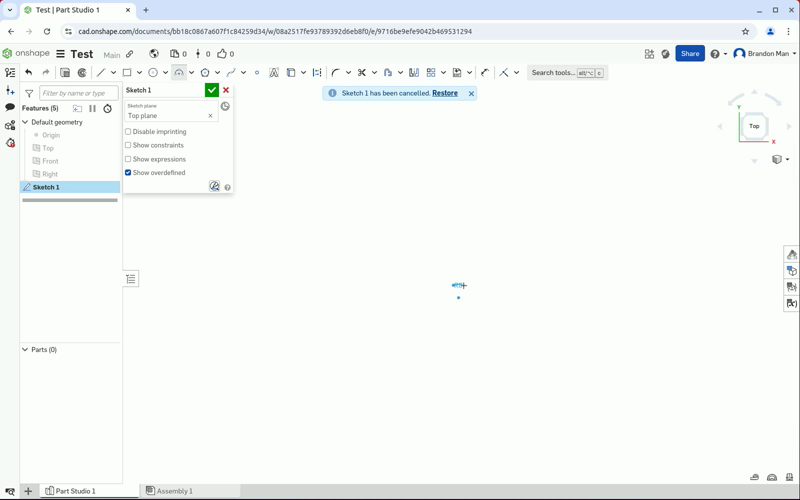
scroll(-6)
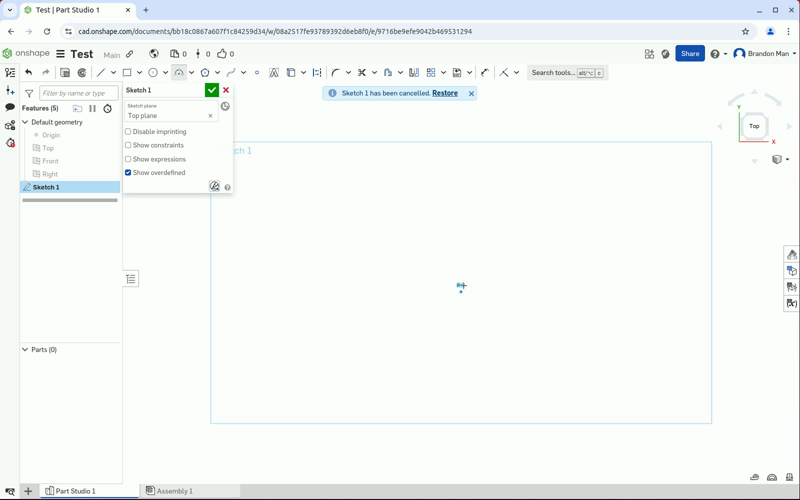
mouse_move(461, 288)
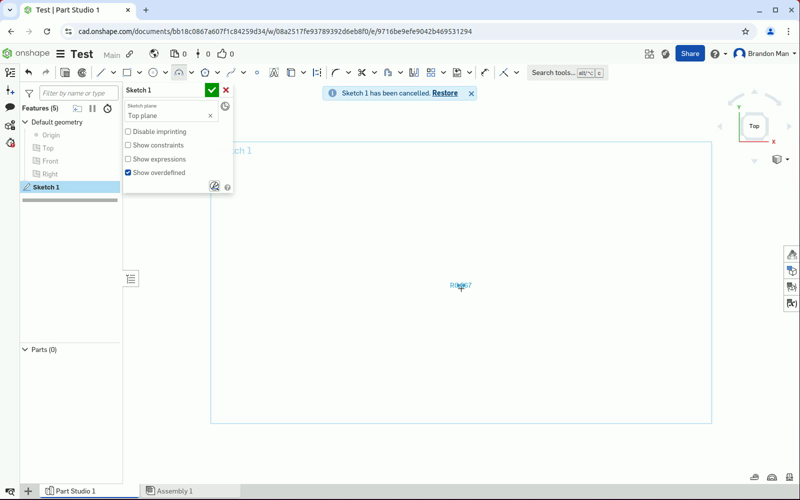
scroll(6)
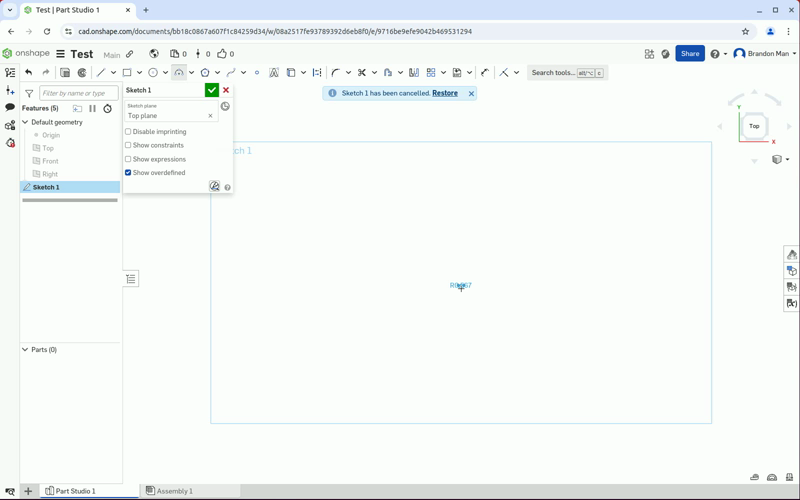
scroll(6)
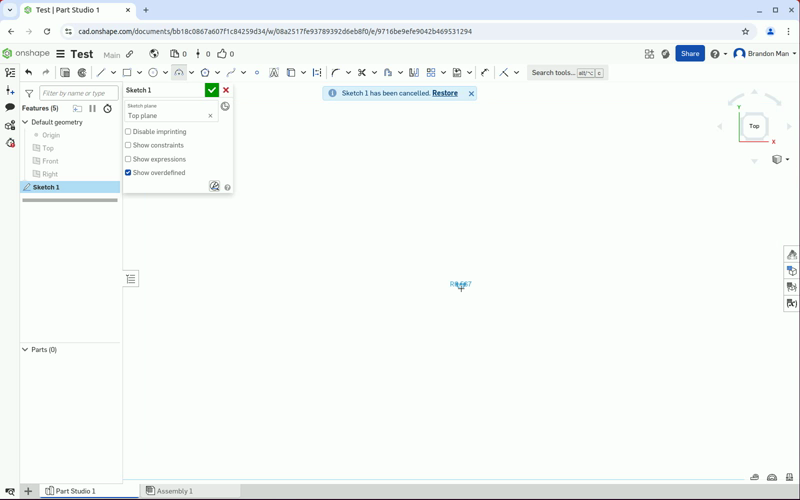
scroll(6)
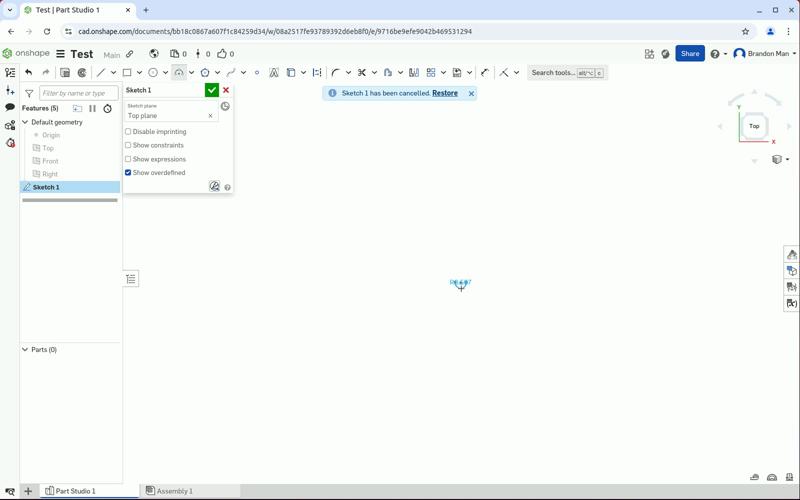
scroll(6)
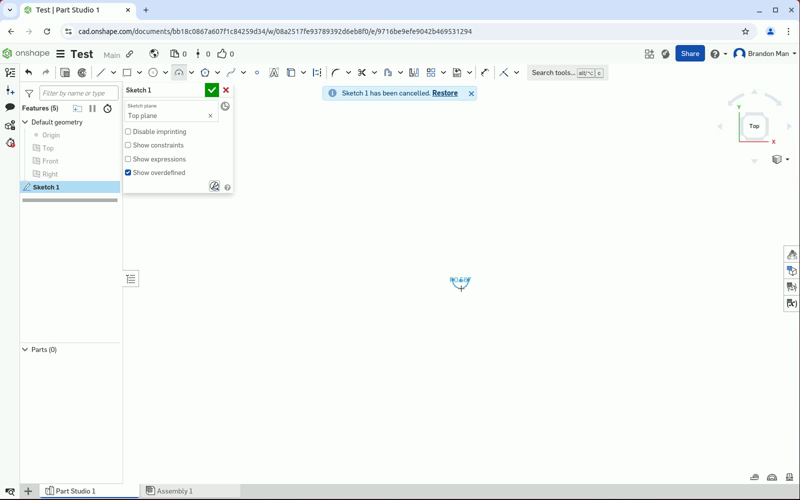
scroll(6)
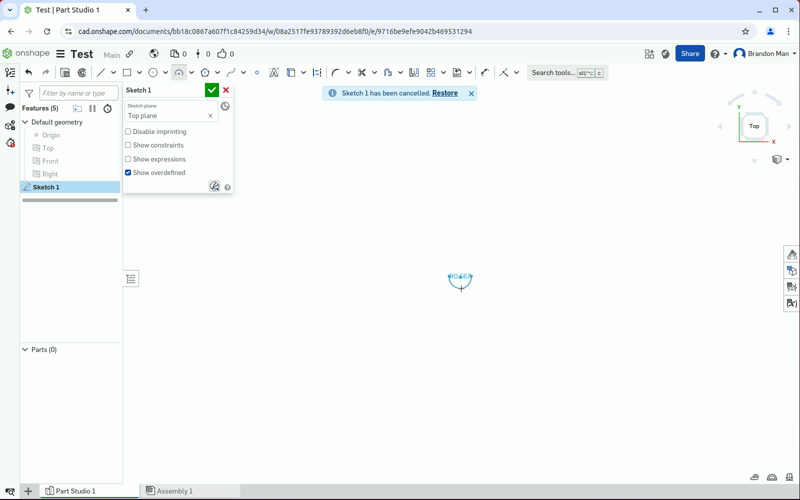
scroll(6)
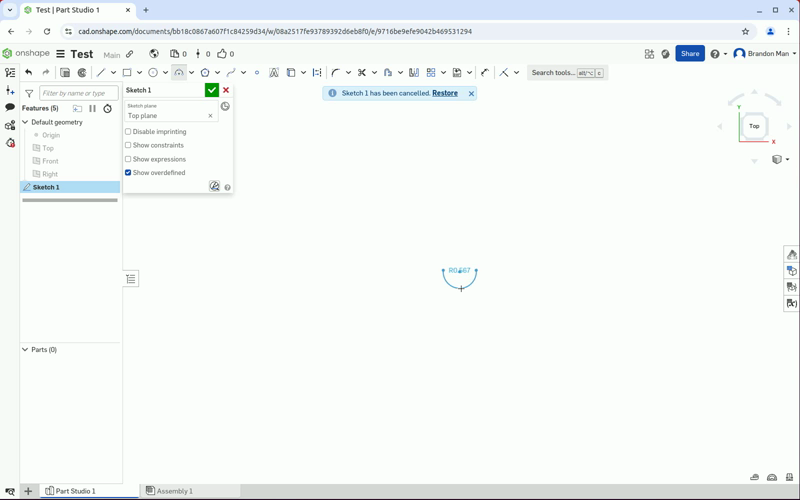
scroll(6)
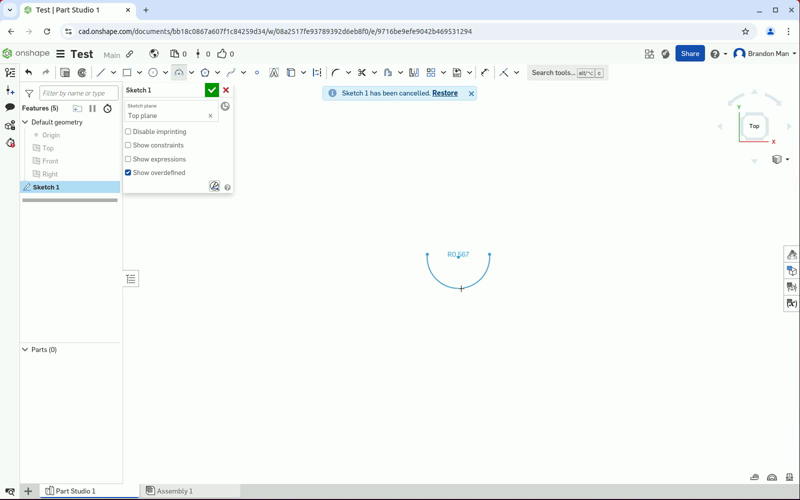
click(461, 288)
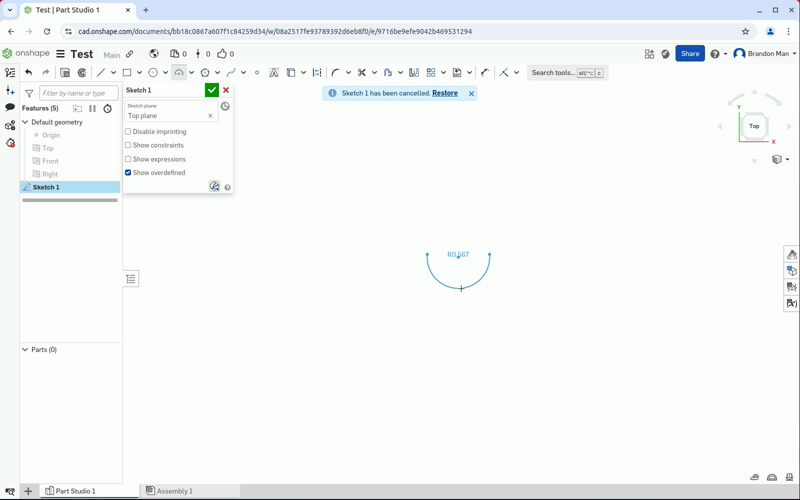
scroll(-6)
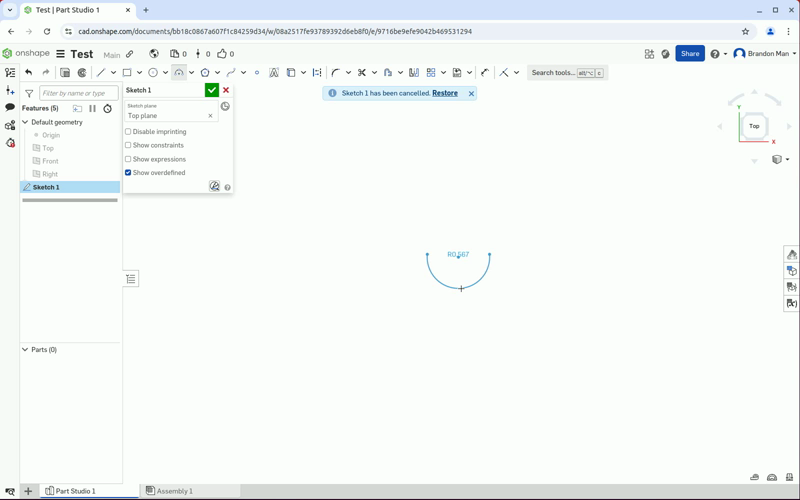
scroll(-6)
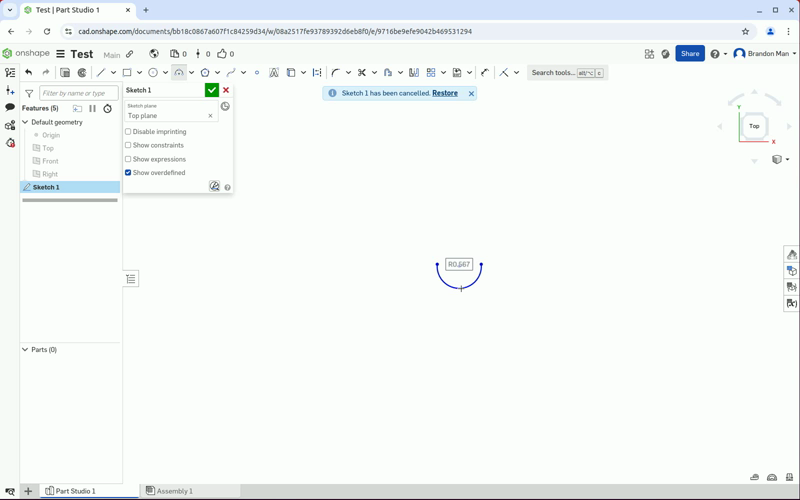
scroll(-6)
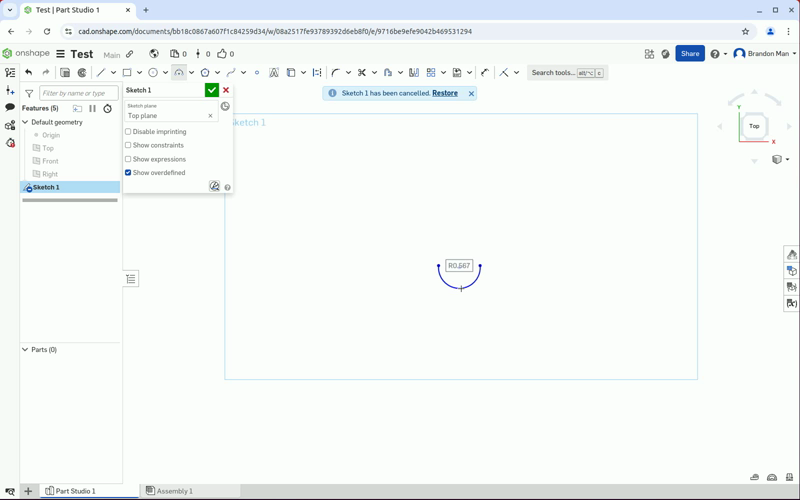
scroll(-6)
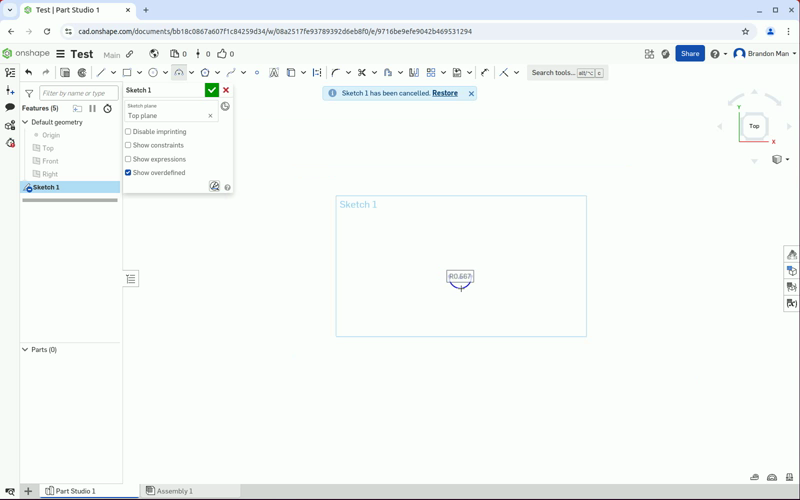
scroll(-6)
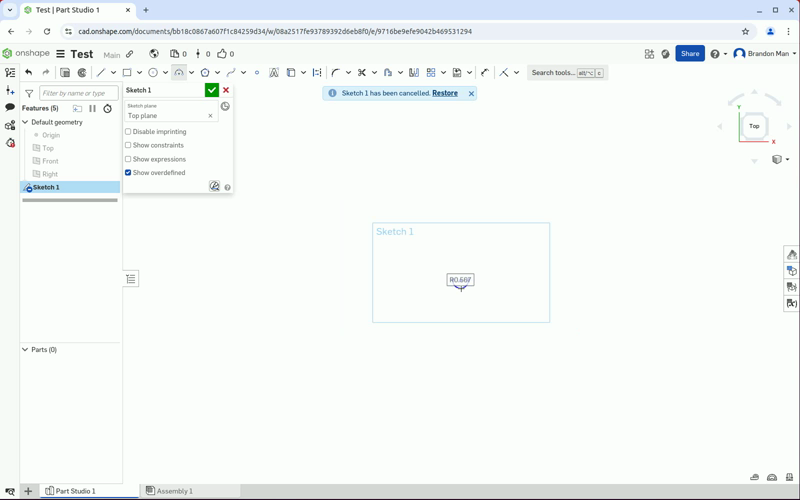
scroll(-6)
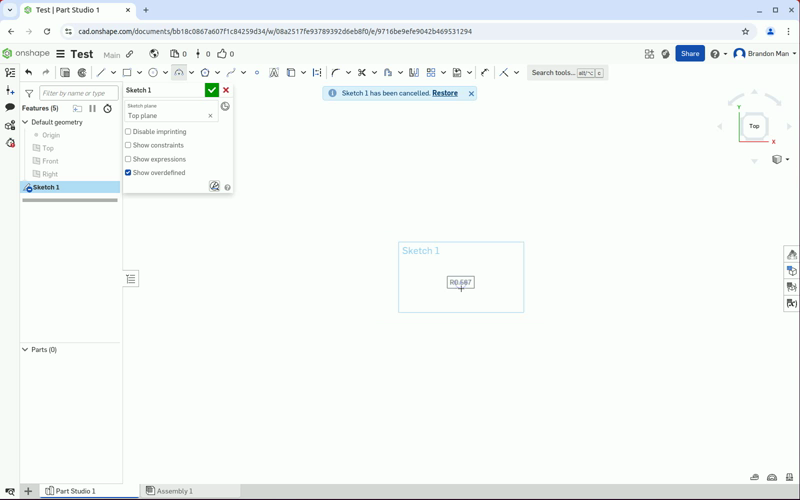
scroll(-6)
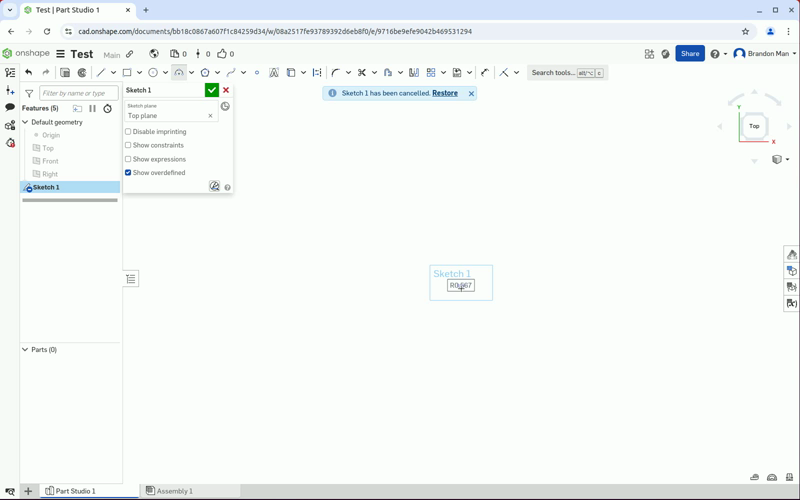
key_up(shift)
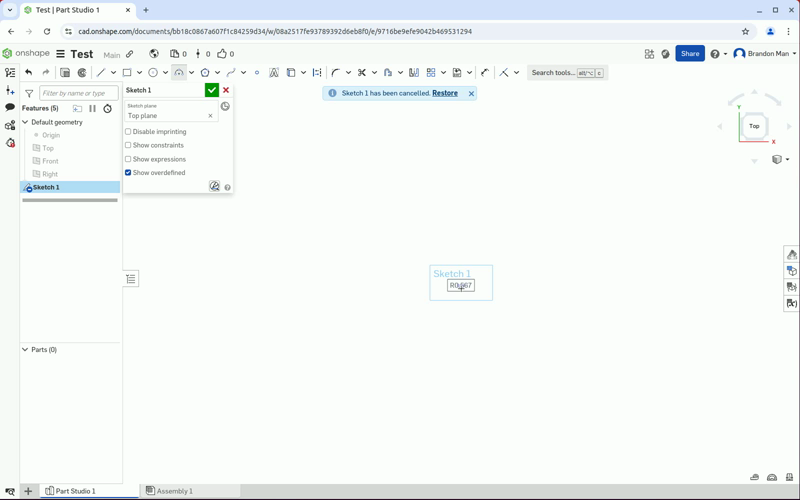
key(esc)
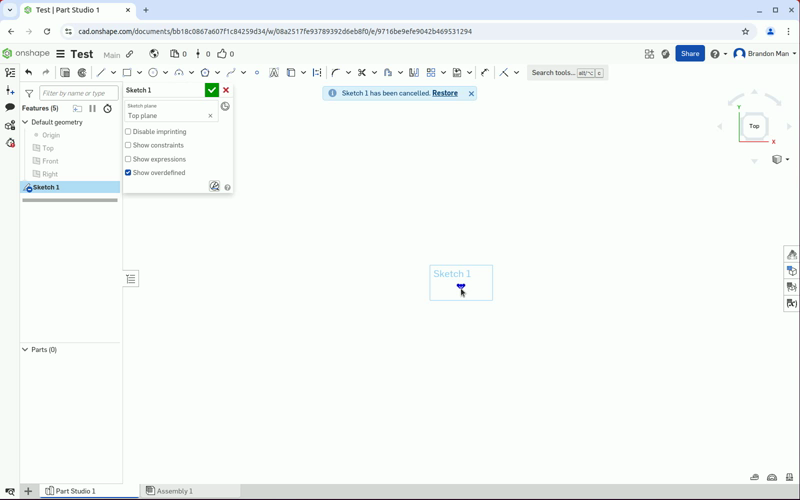
key(l)
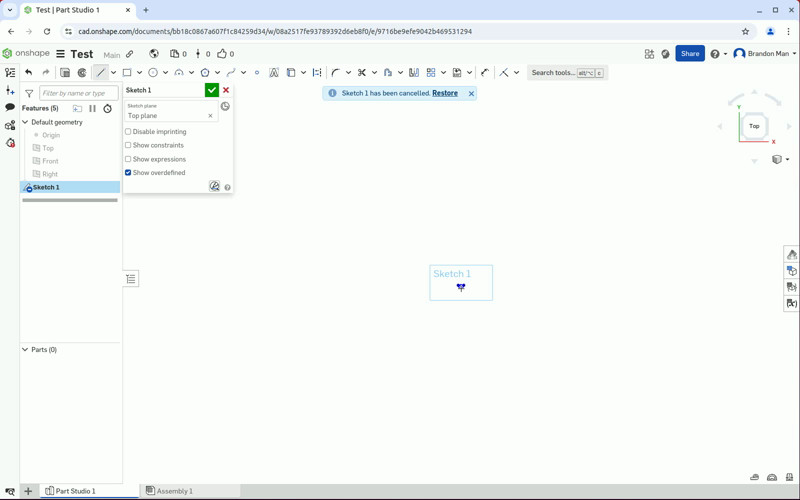
mouse_move(463, 285)
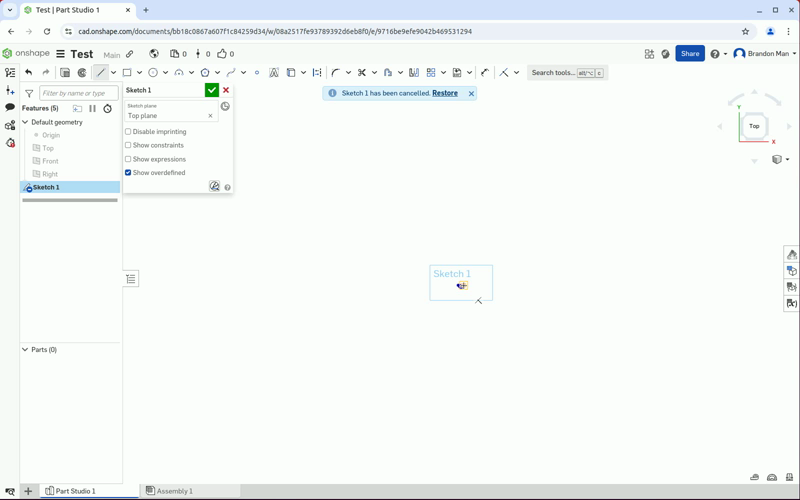
scroll(6)
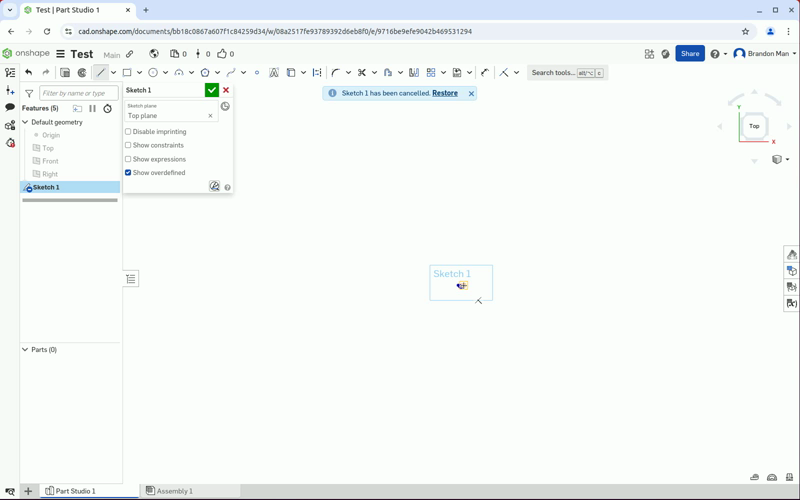
scroll(6)
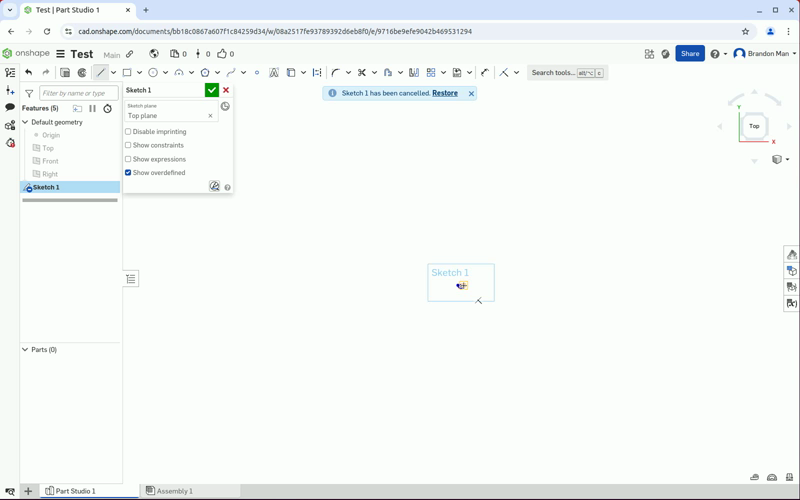
scroll(6)
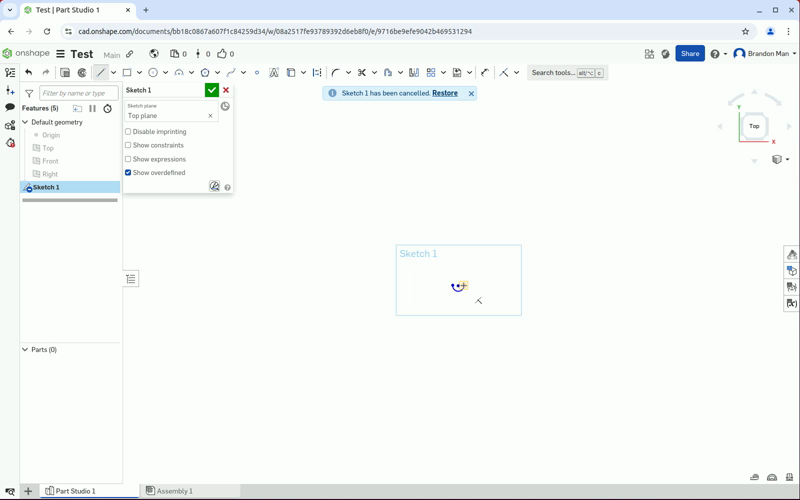
scroll(6)
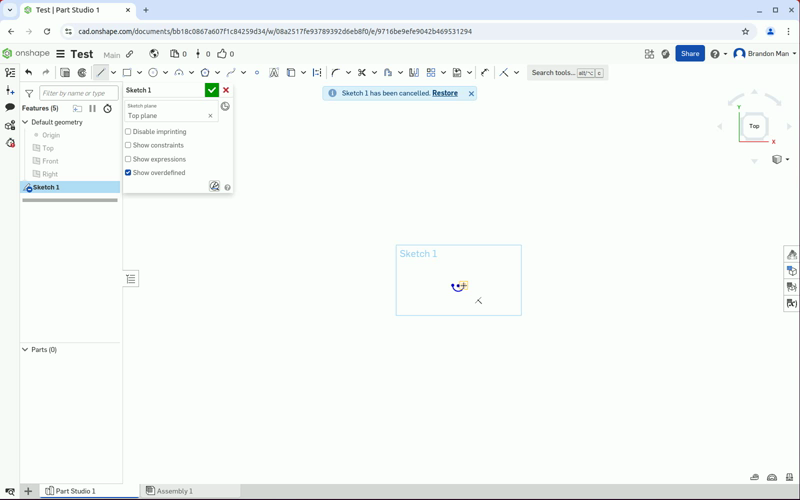
scroll(6)
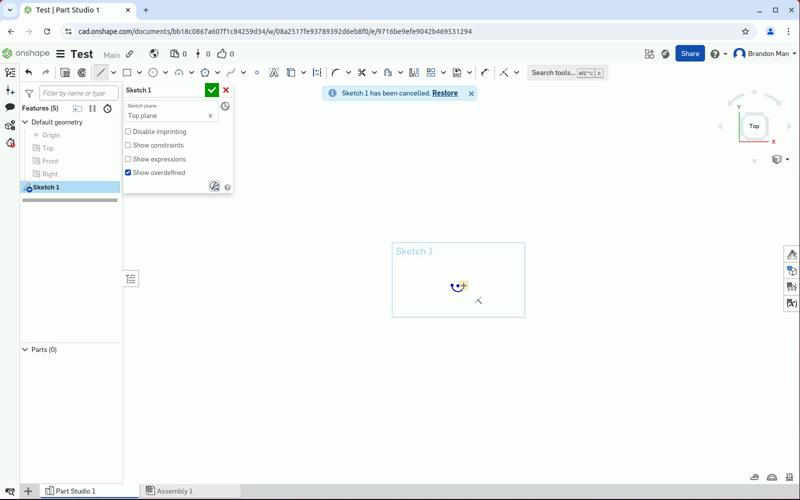
scroll(6)
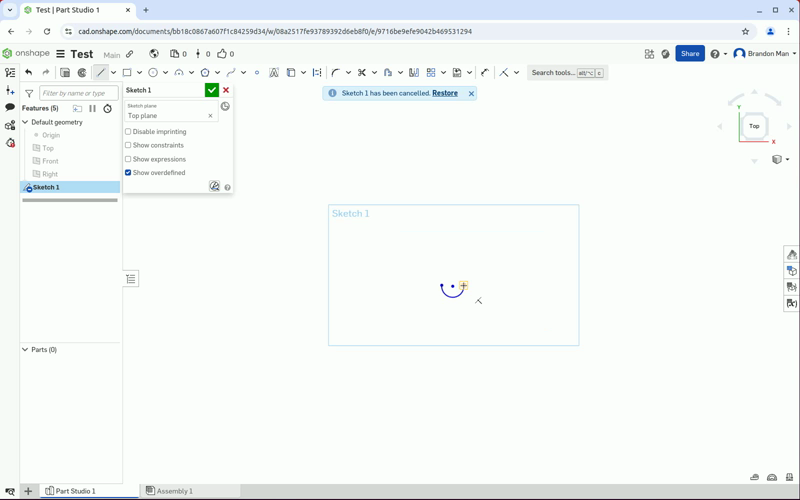
scroll(6)
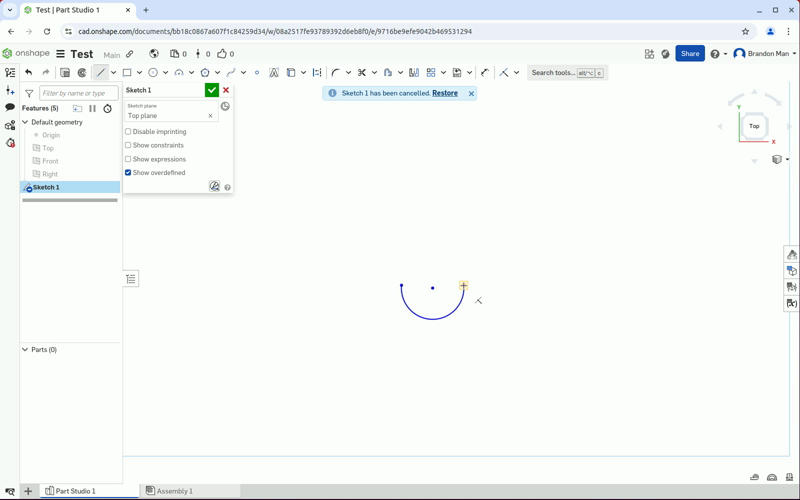
click(463, 285)
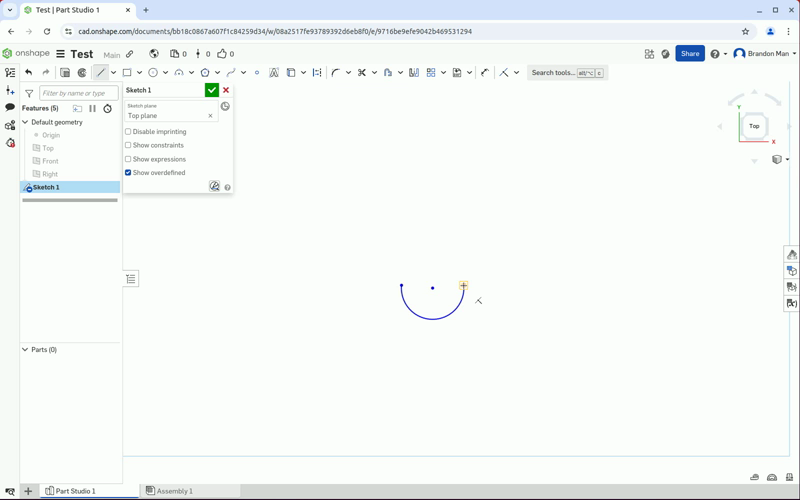
scroll(-6)
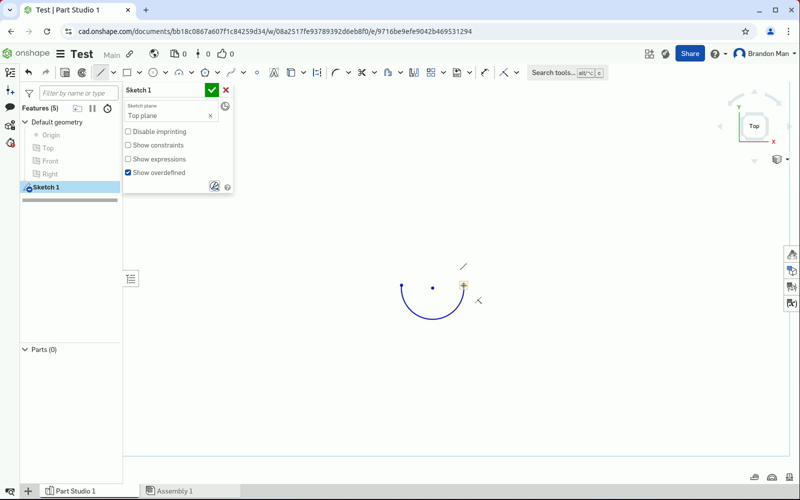
scroll(-6)
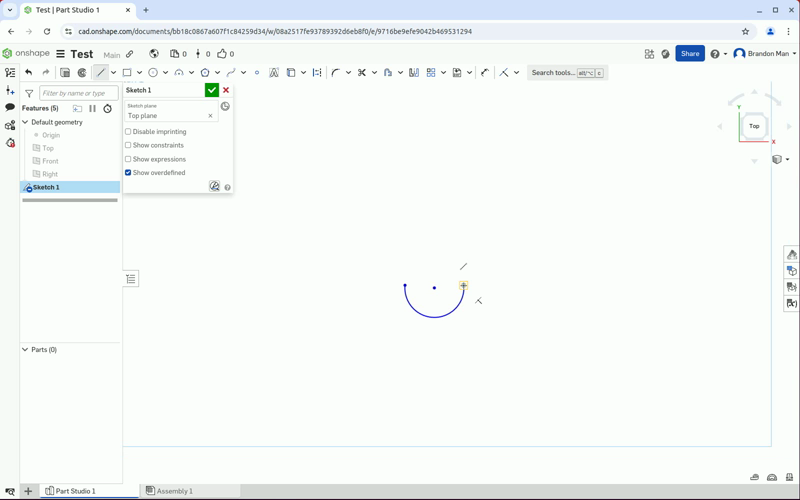
scroll(-6)
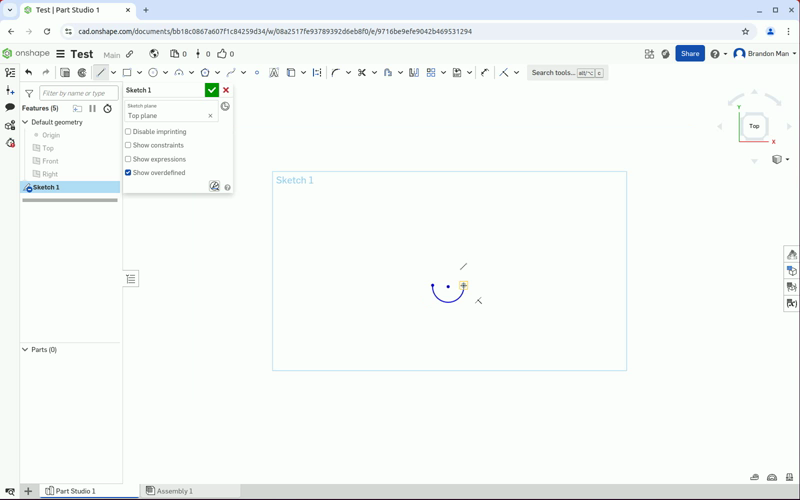
scroll(-6)
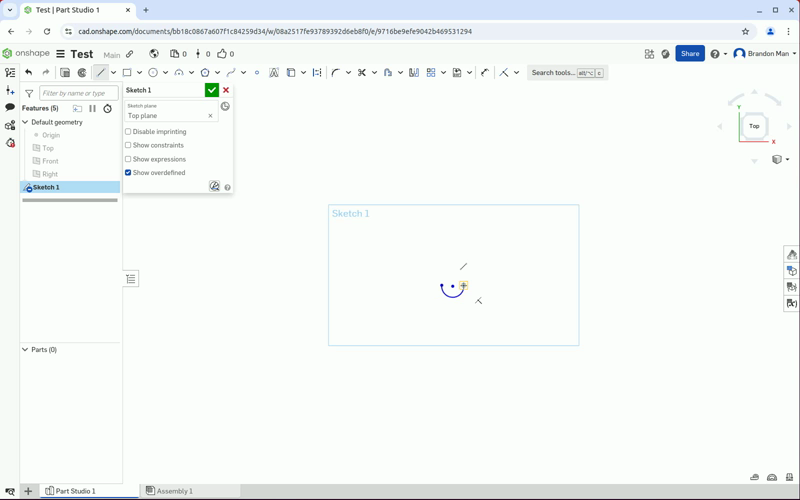
scroll(-6)
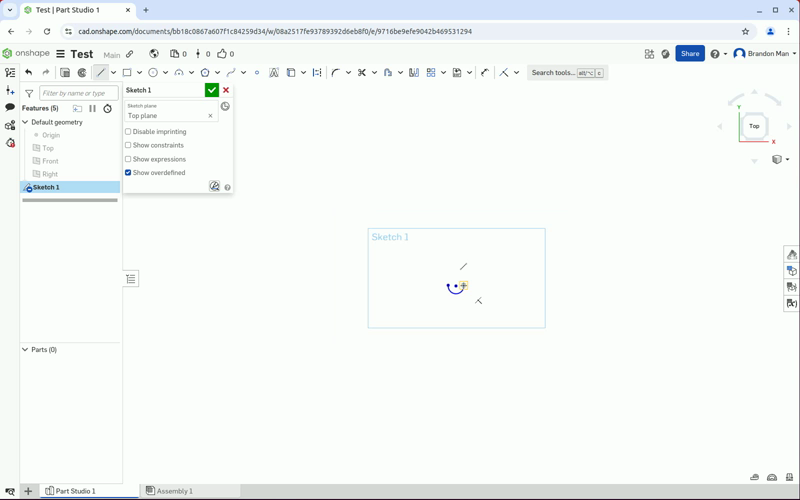
scroll(-6)
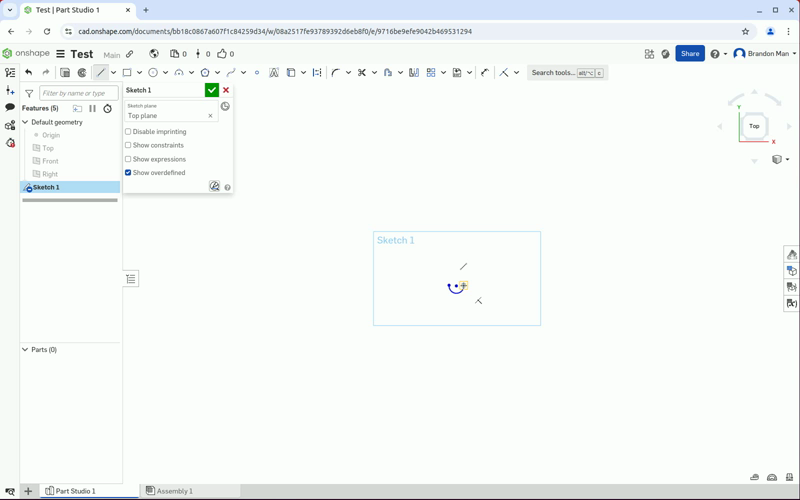
scroll(-6)
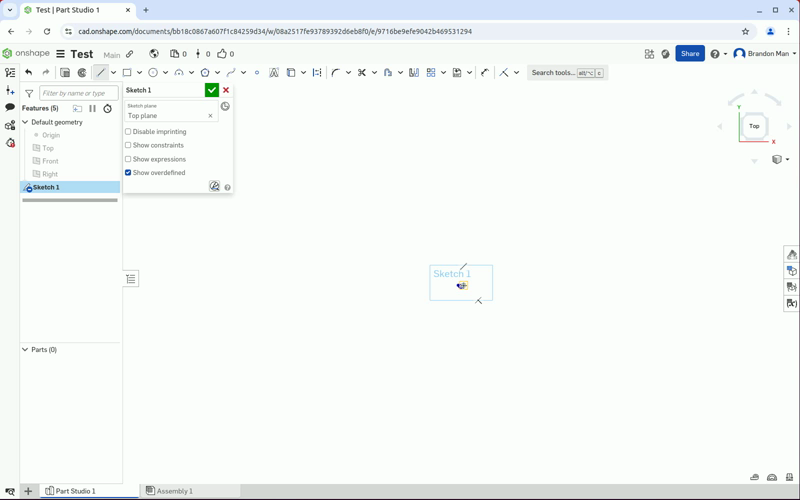
key_down(shift)
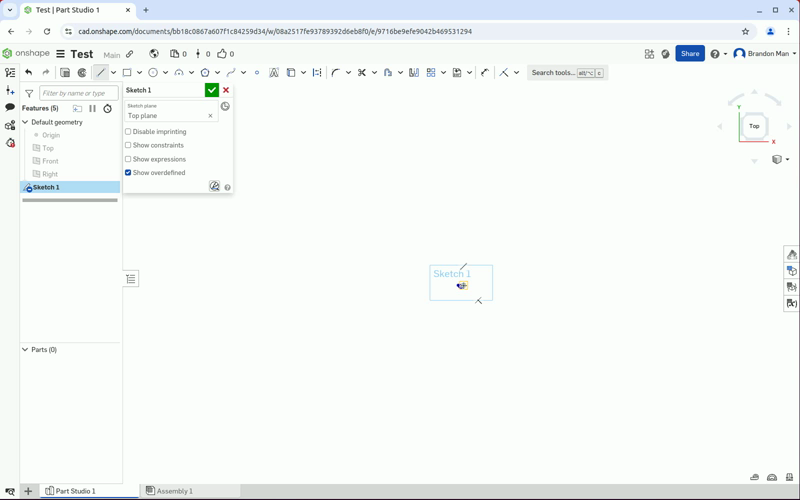
mouse_move(493, 285)
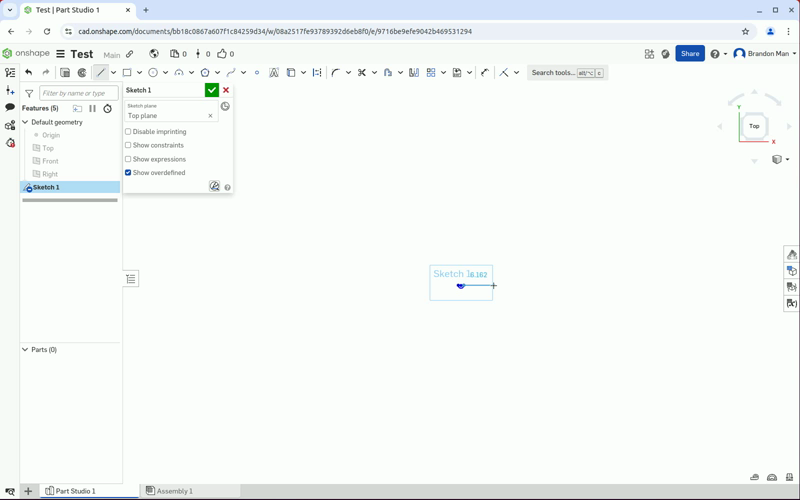
mouse_move(463, 279)
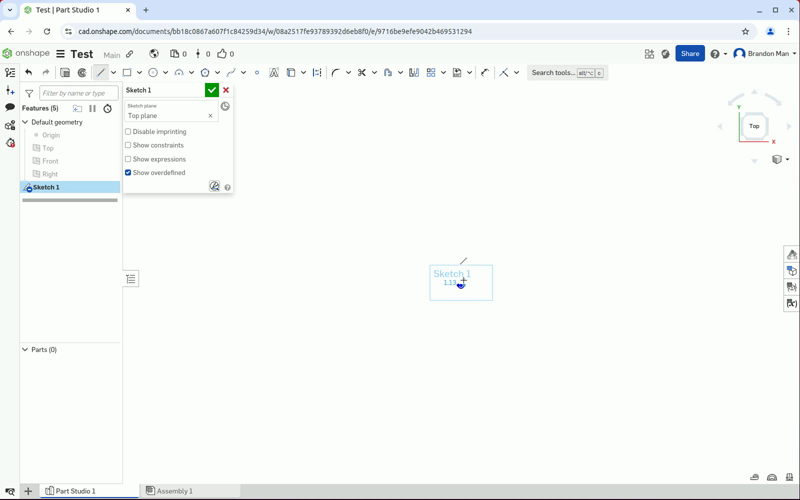
scroll(6)
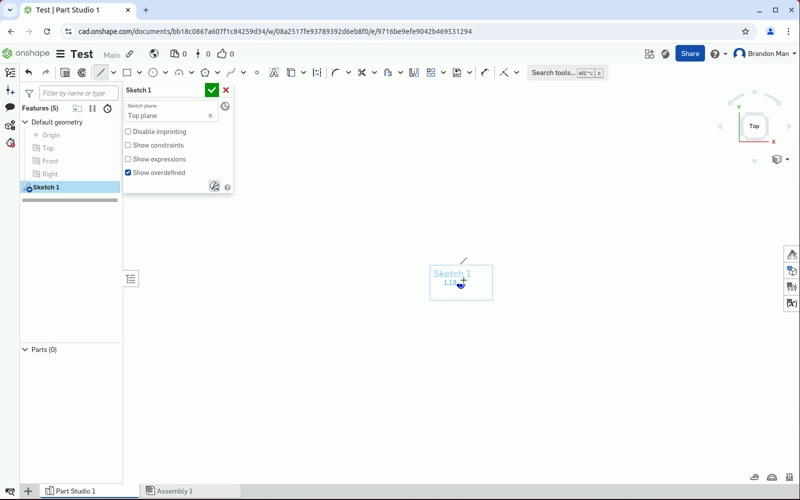
scroll(6)
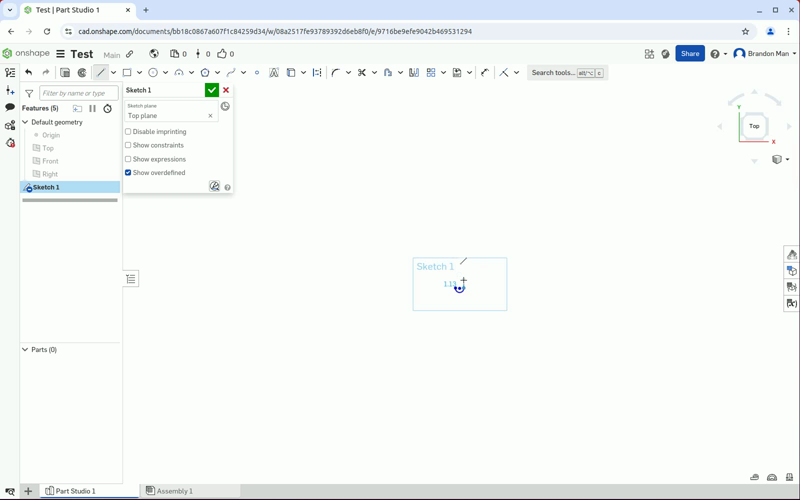
scroll(6)
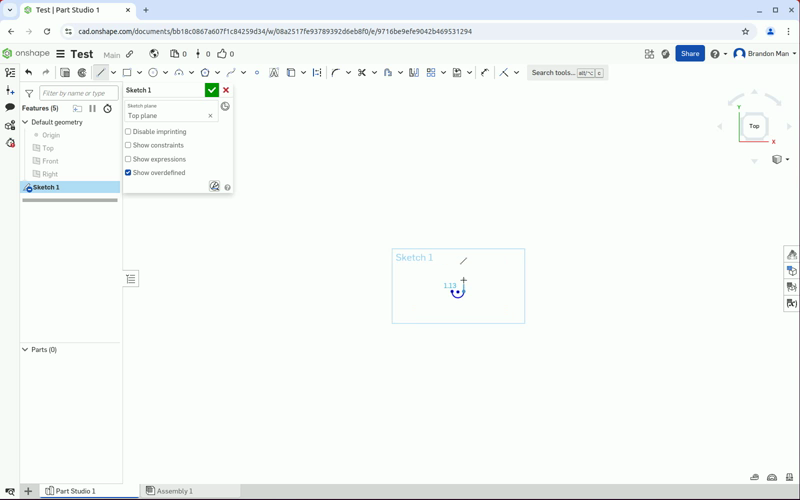
scroll(6)
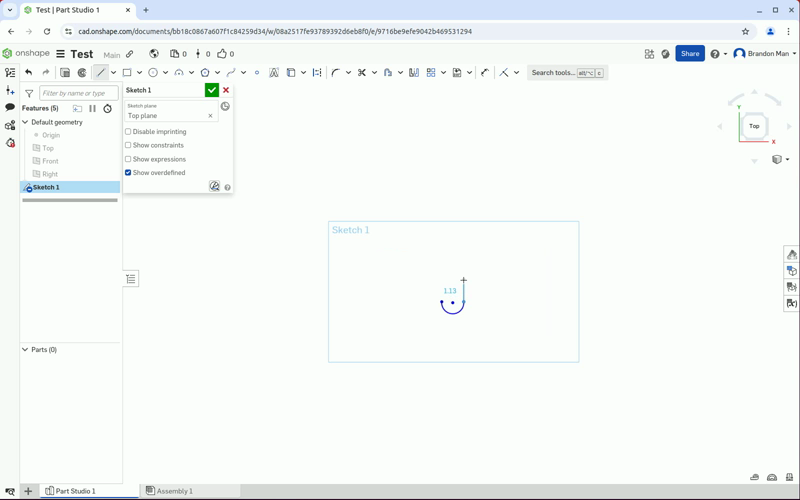
scroll(6)
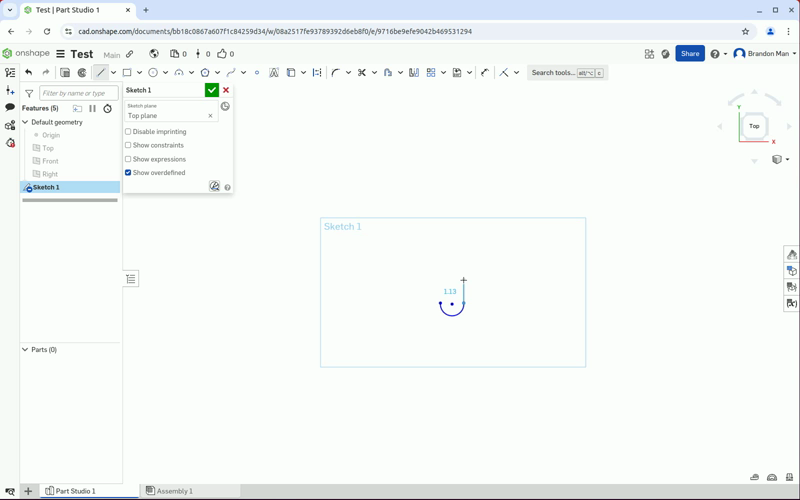
scroll(6)
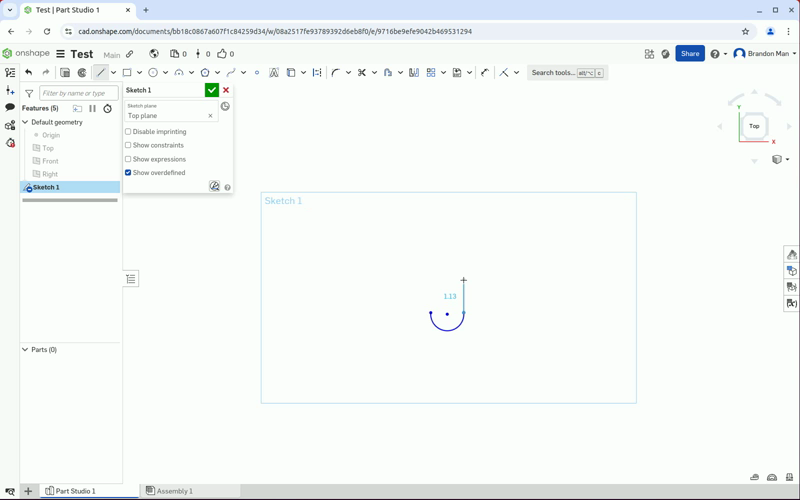
scroll(6)
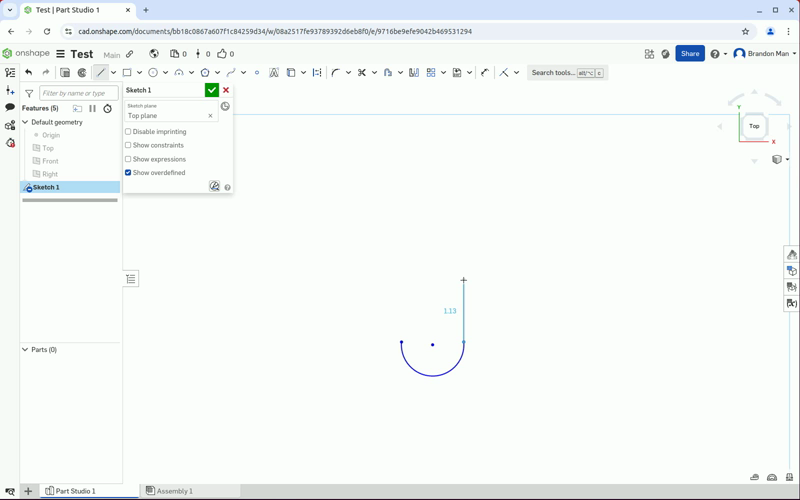
click(463, 279)
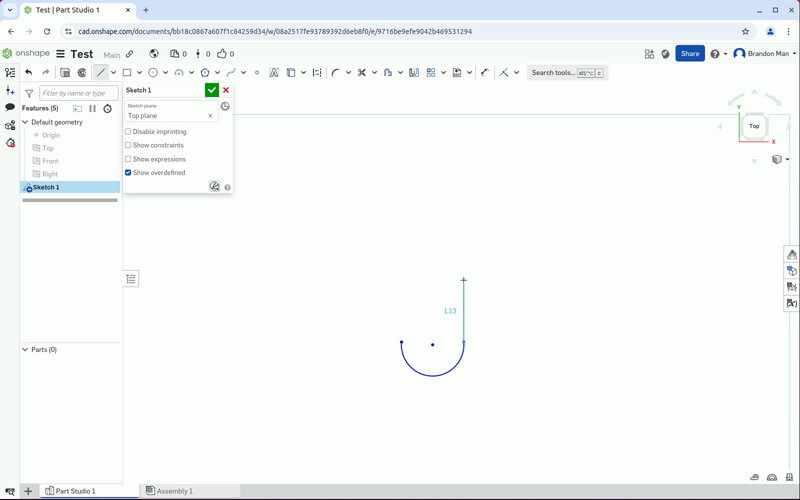
scroll(-6)
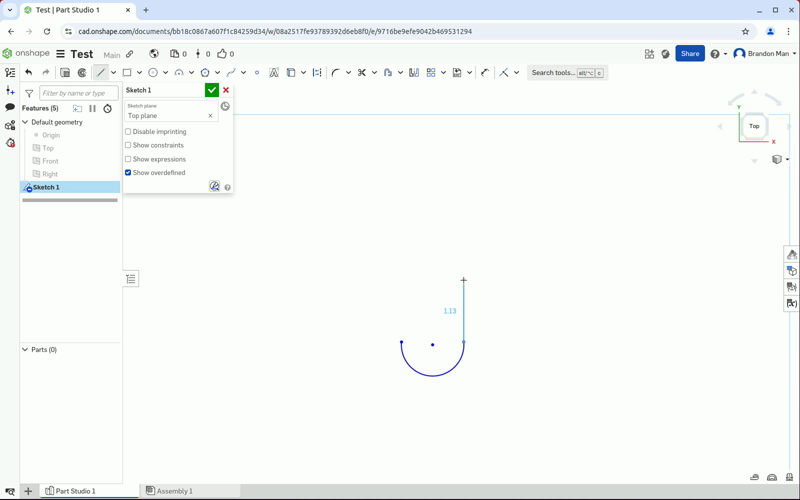
scroll(-6)
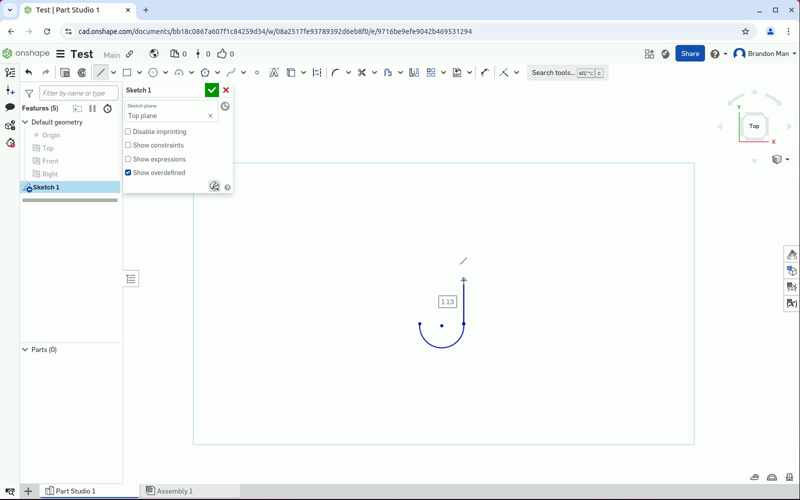
scroll(-6)
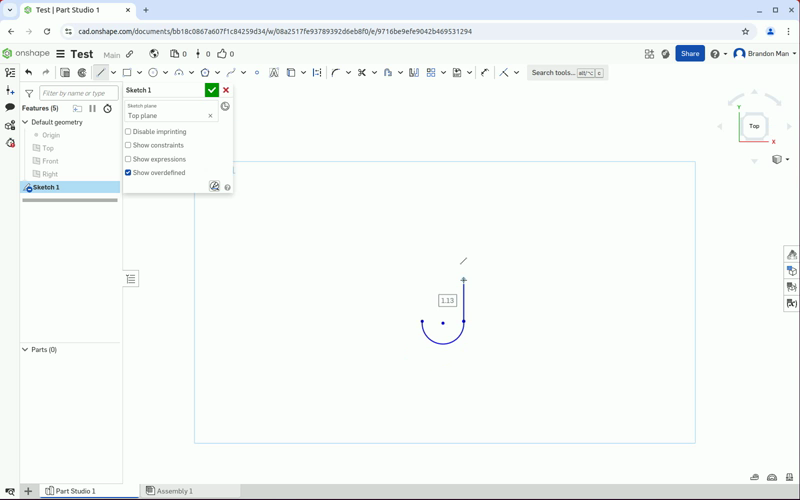
scroll(-6)
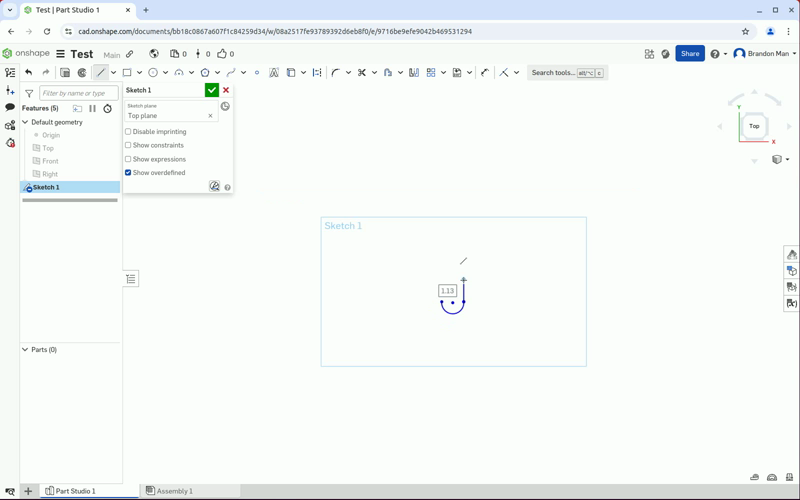
scroll(-6)
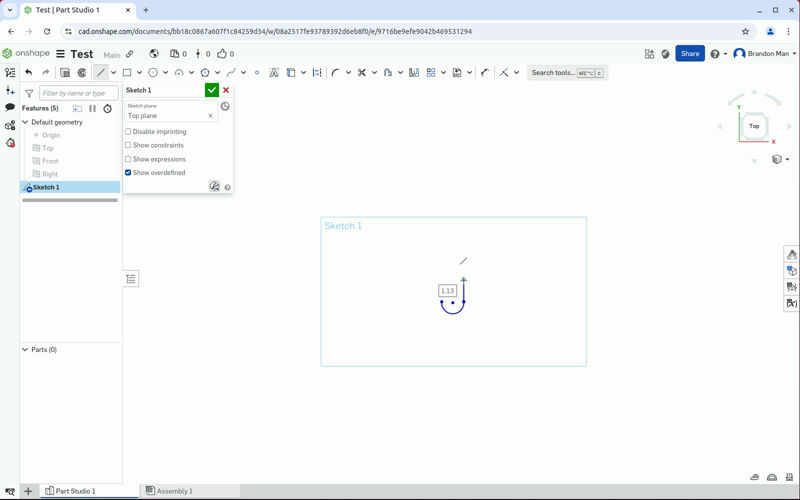
scroll(-6)
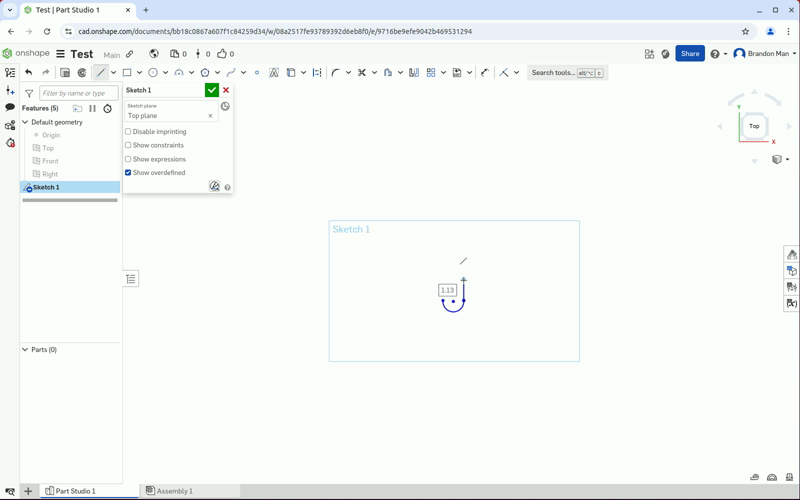
scroll(-6)
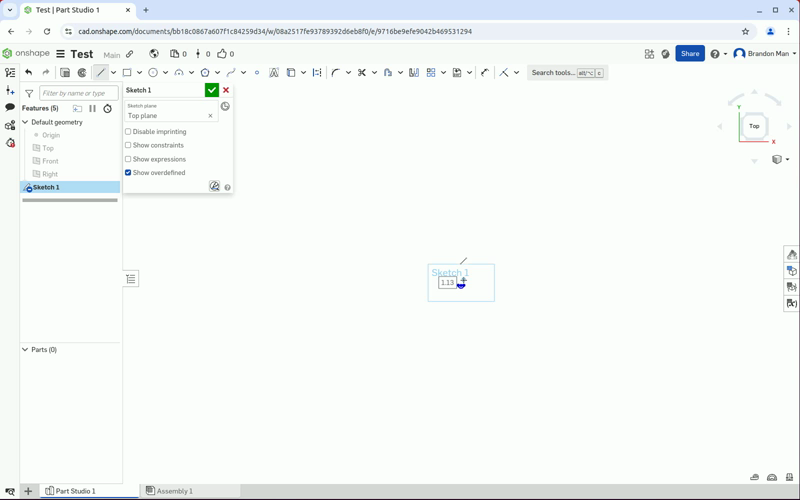
key_up(shift)
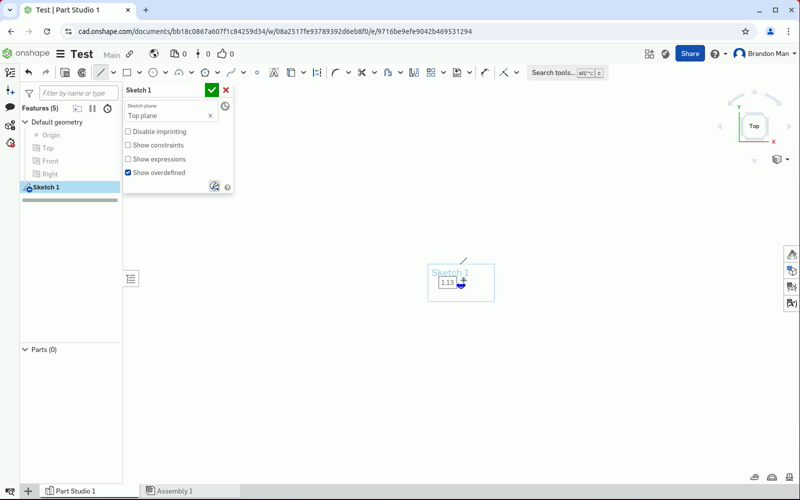
key(esc)
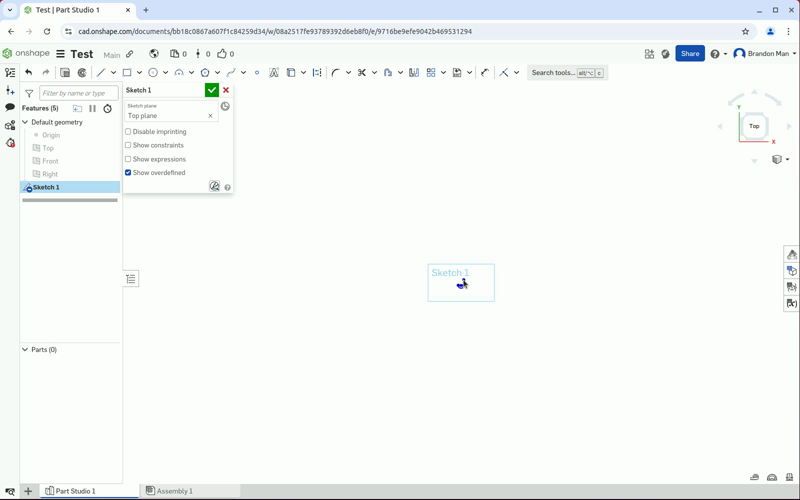
key(a)
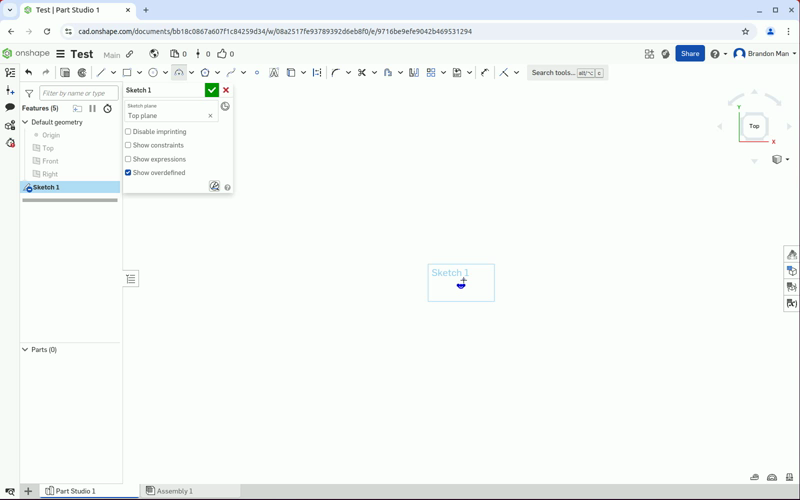
mouse_move(463, 279)
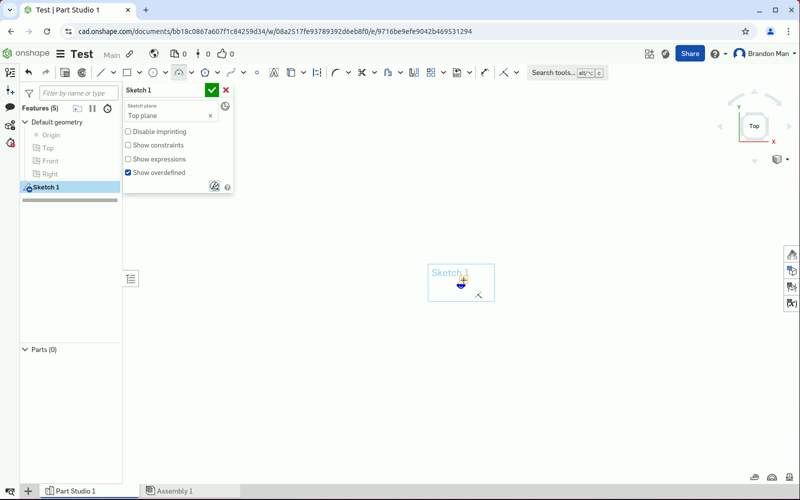
click(463, 279)
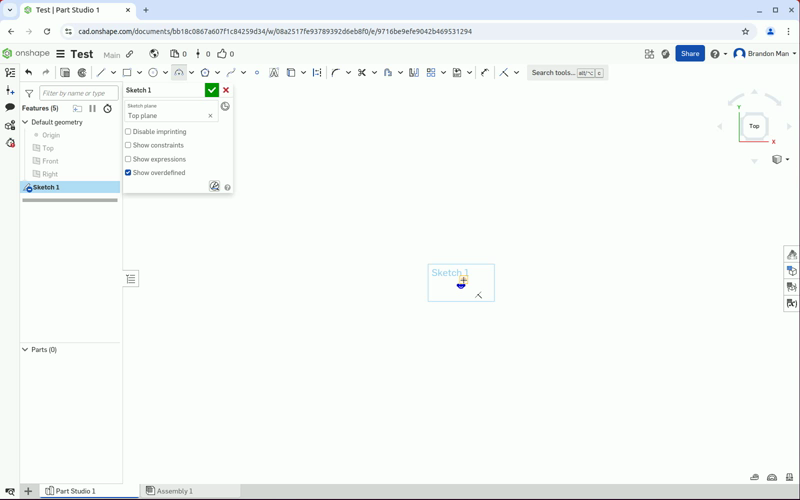
key_down(shift)
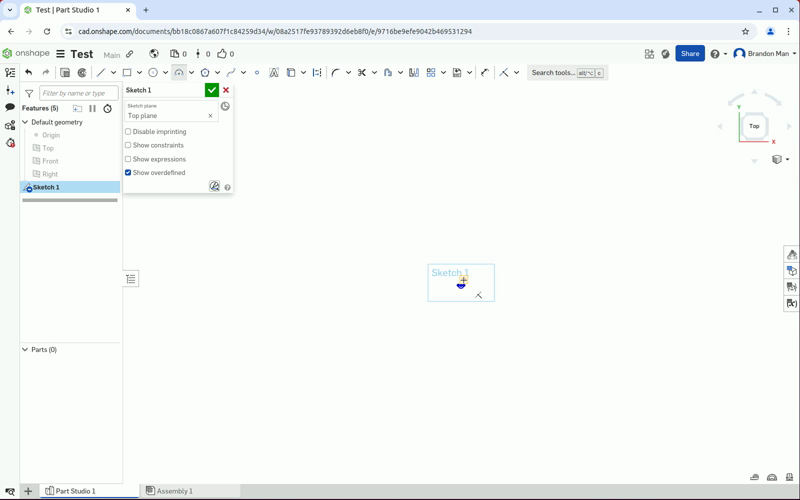
mouse_move(458, 279)
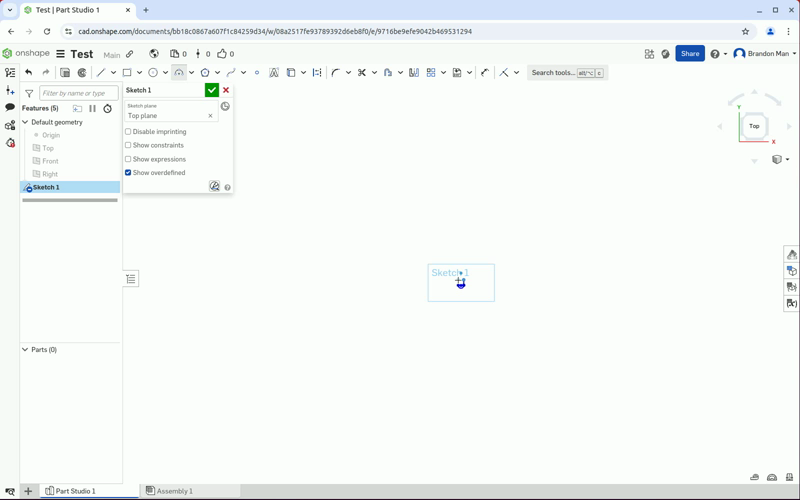
scroll(6)
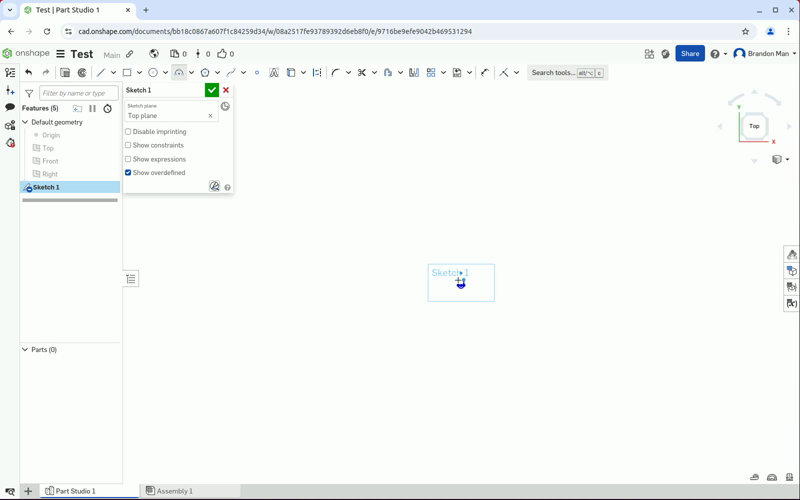
scroll(6)
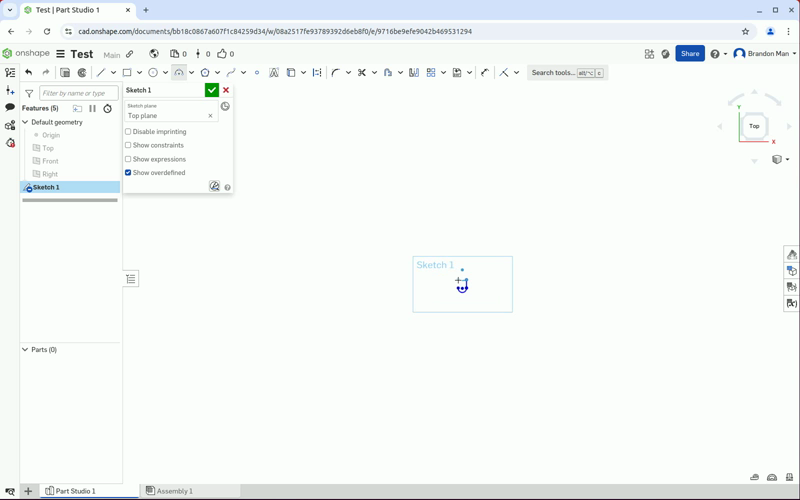
scroll(6)
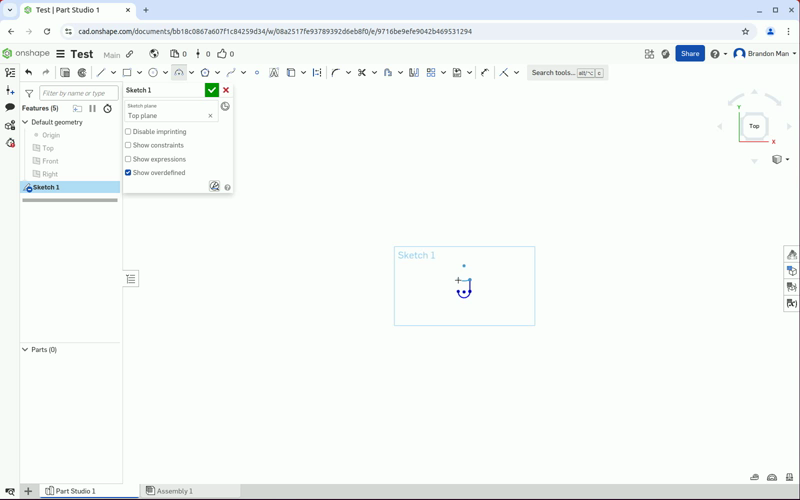
scroll(6)
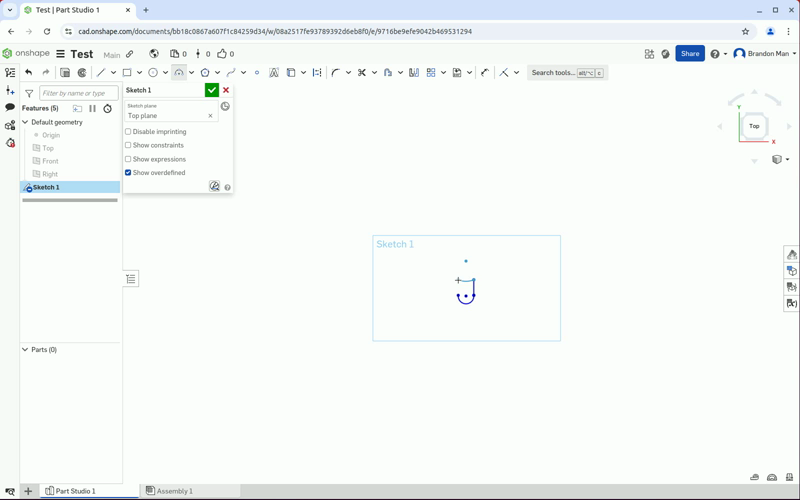
scroll(6)
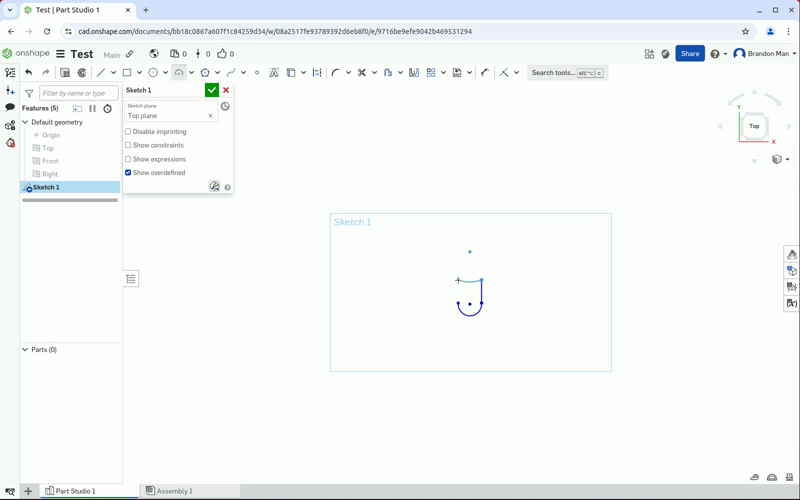
scroll(6)
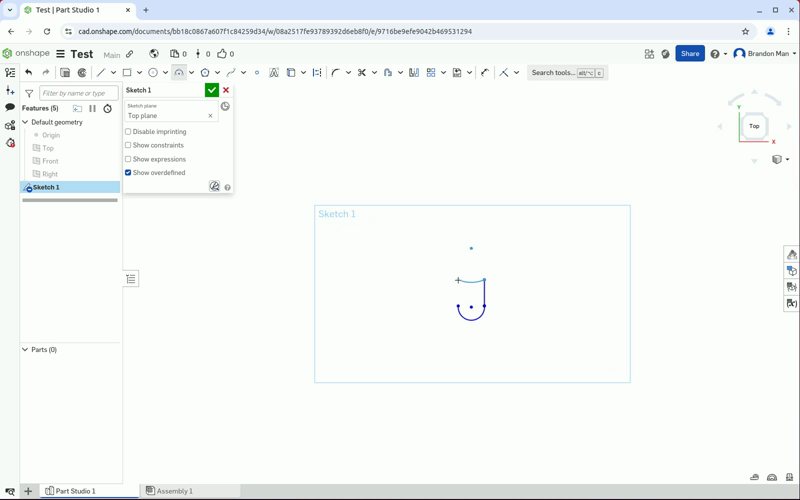
scroll(6)
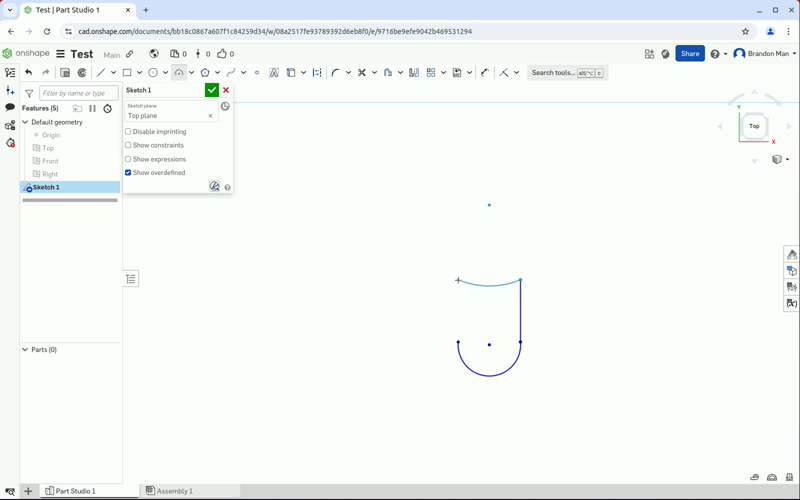
click(458, 279)
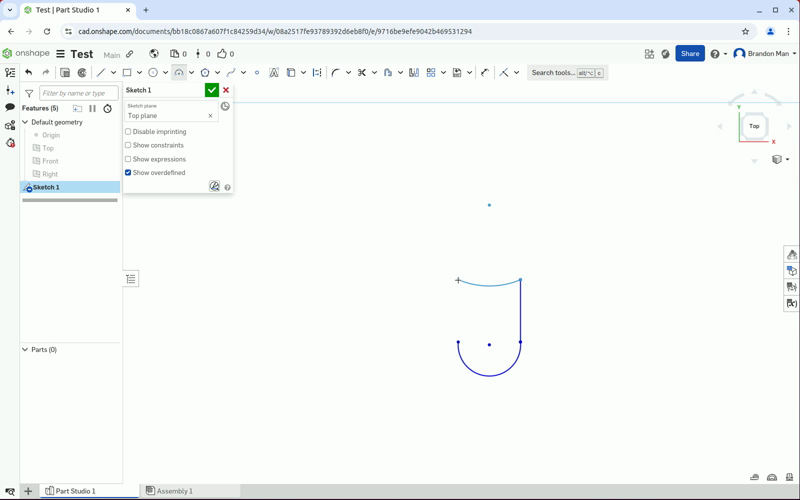
scroll(-6)
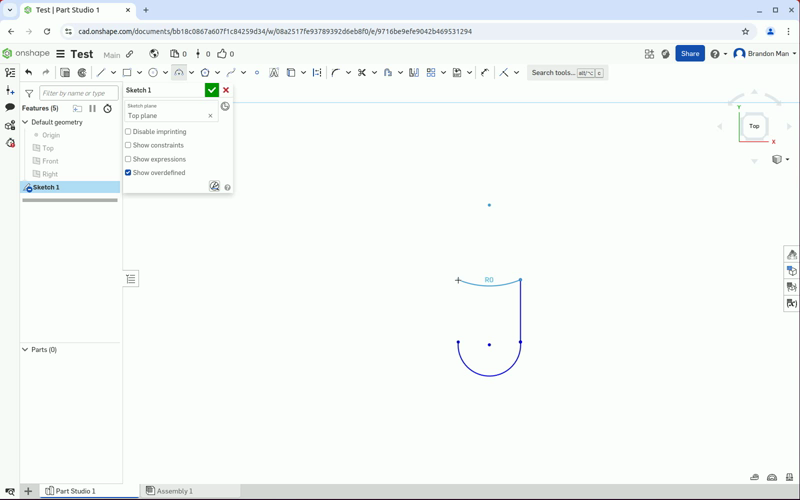
scroll(-6)
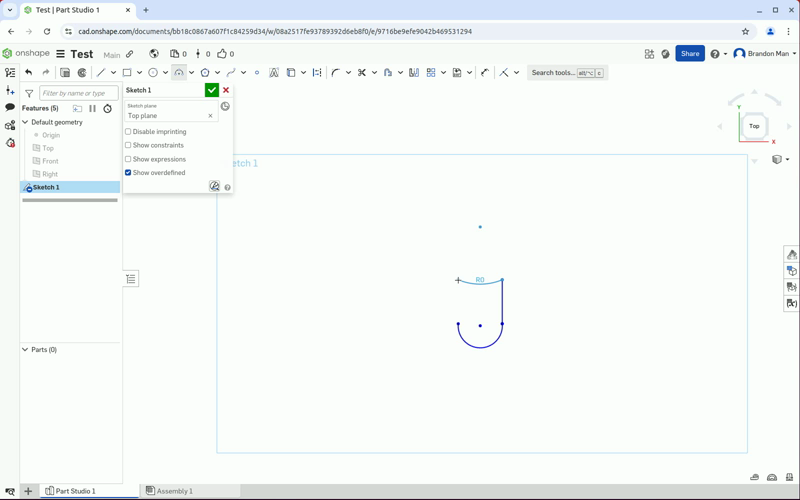
scroll(-6)
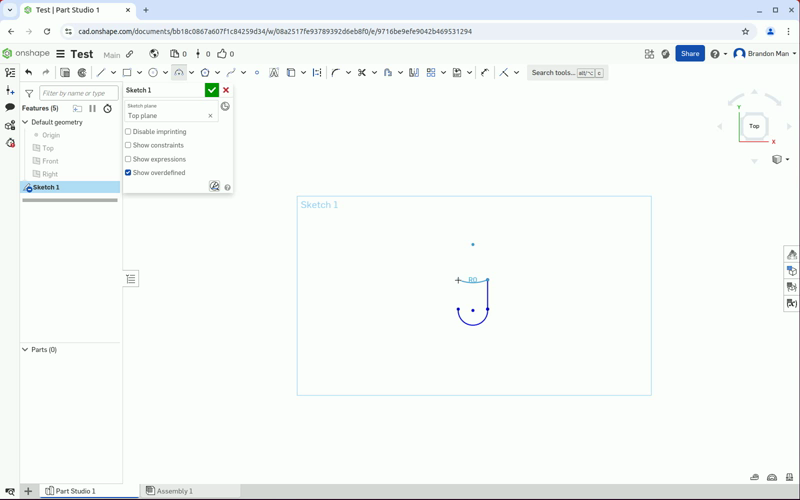
scroll(-6)
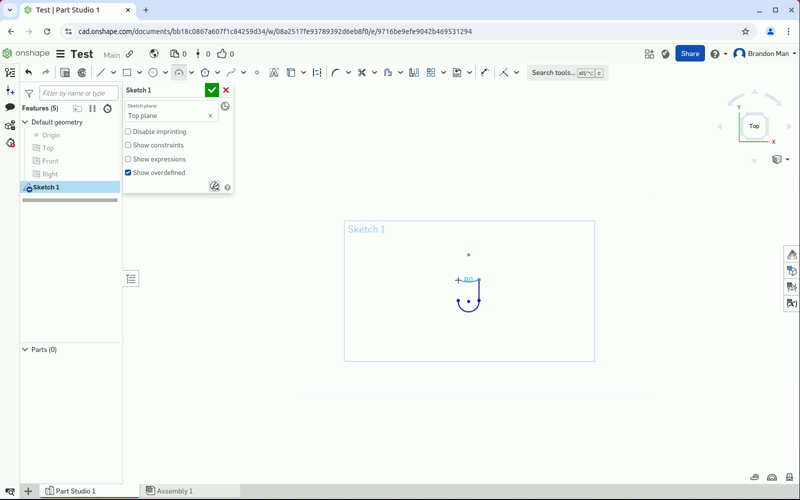
scroll(-6)
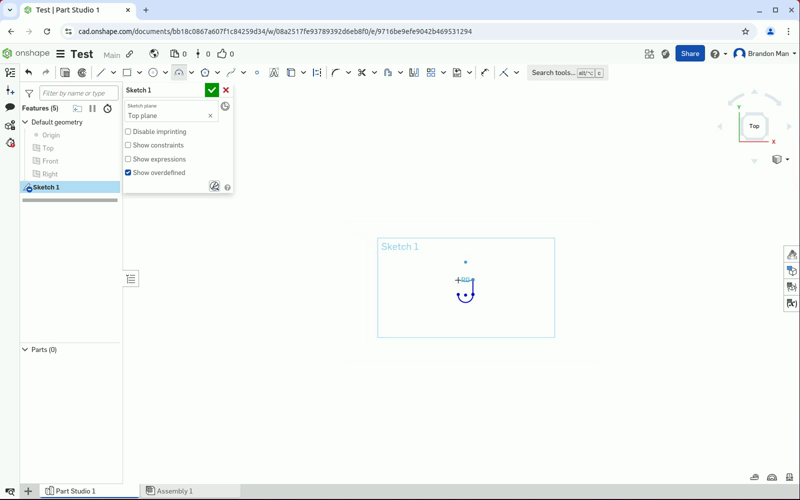
scroll(-6)
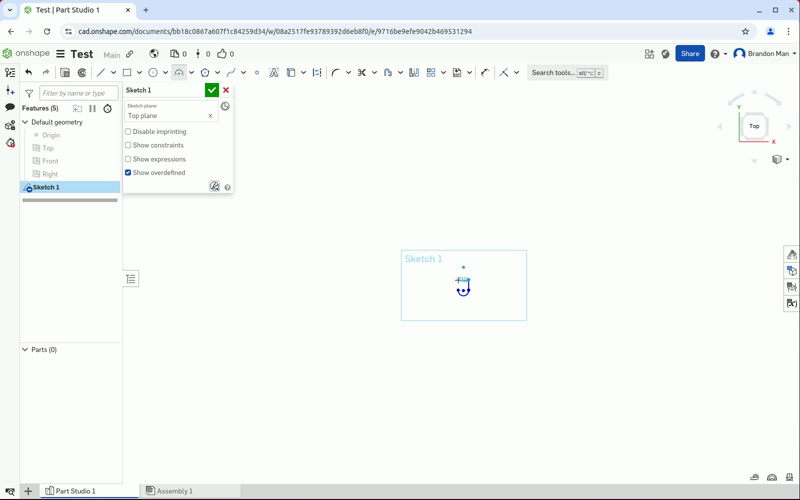
scroll(-6)
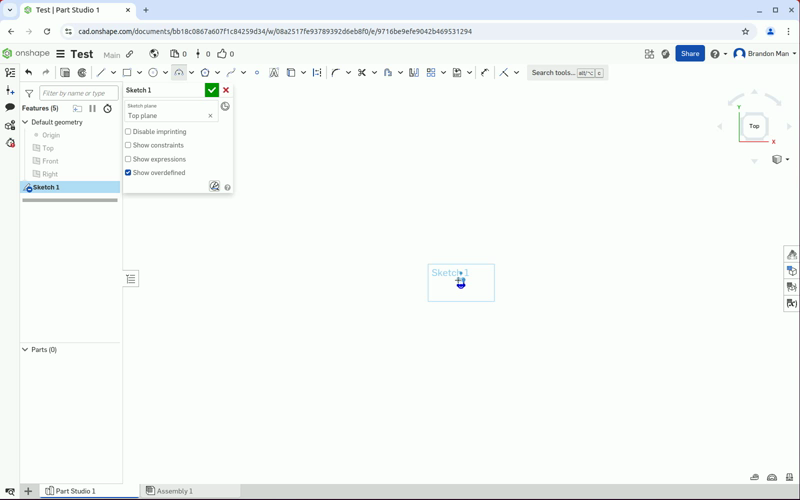
mouse_move(461, 277)
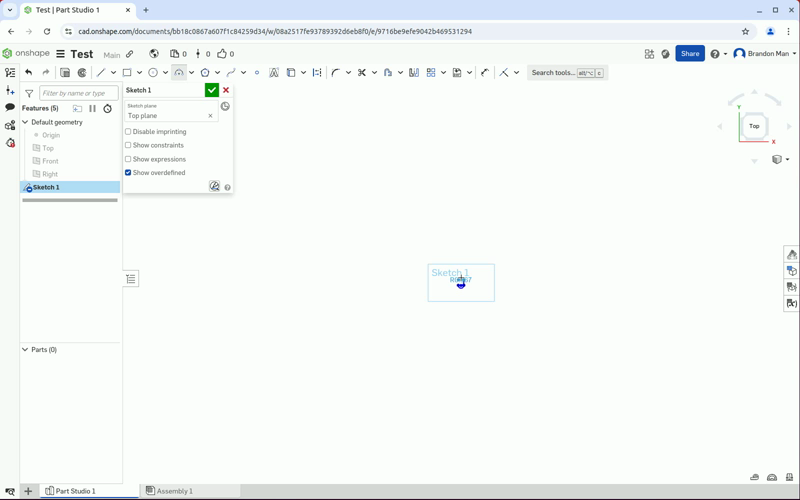
scroll(6)
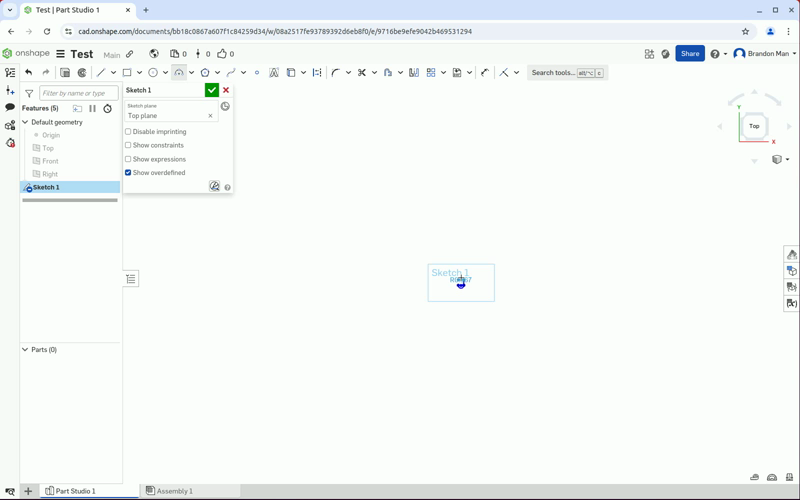
scroll(6)
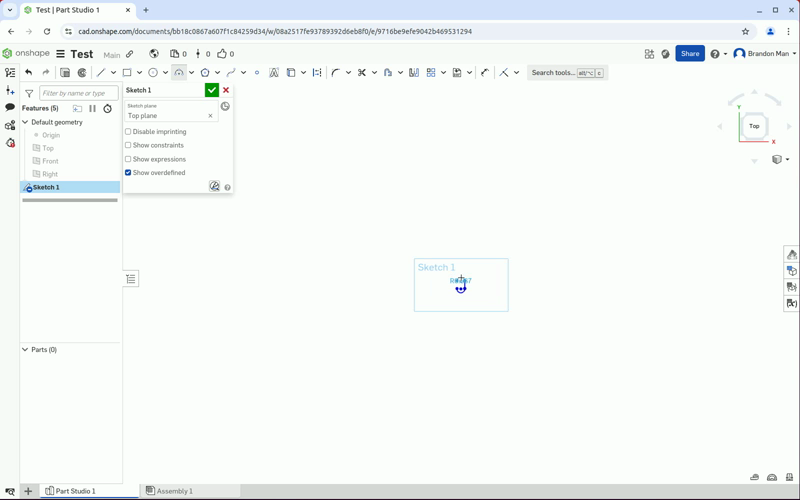
scroll(6)
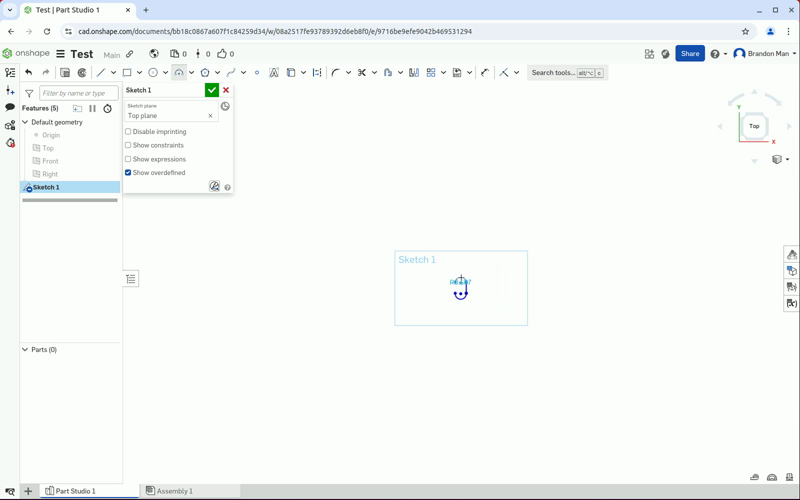
scroll(6)
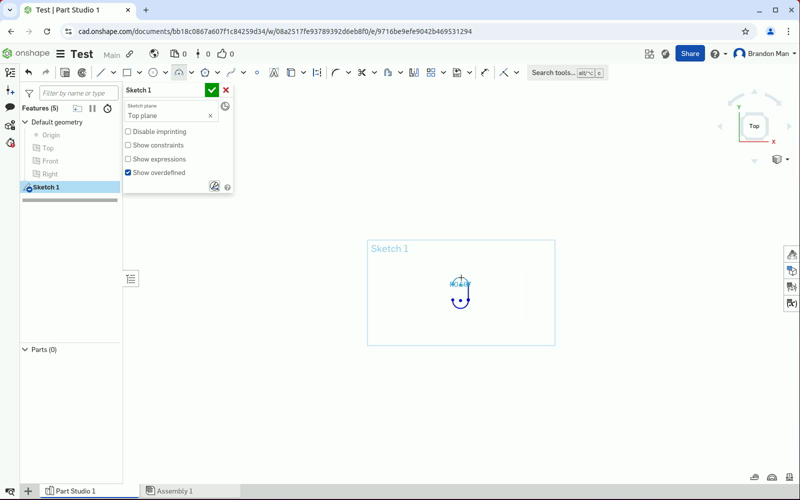
scroll(6)
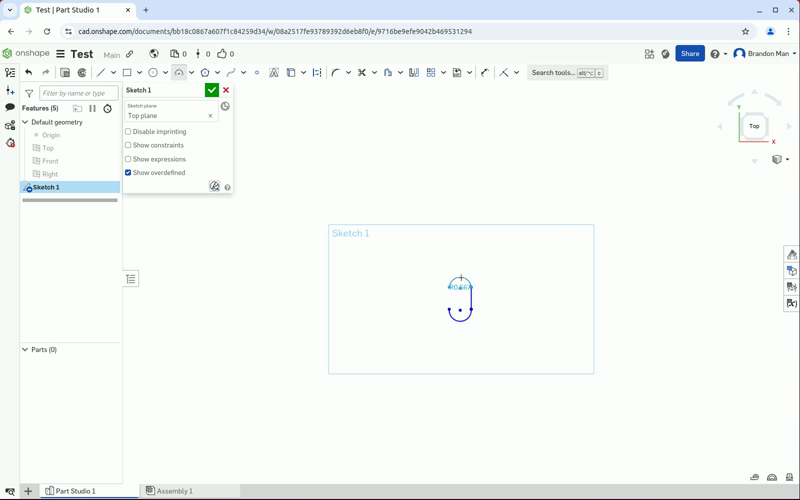
scroll(6)
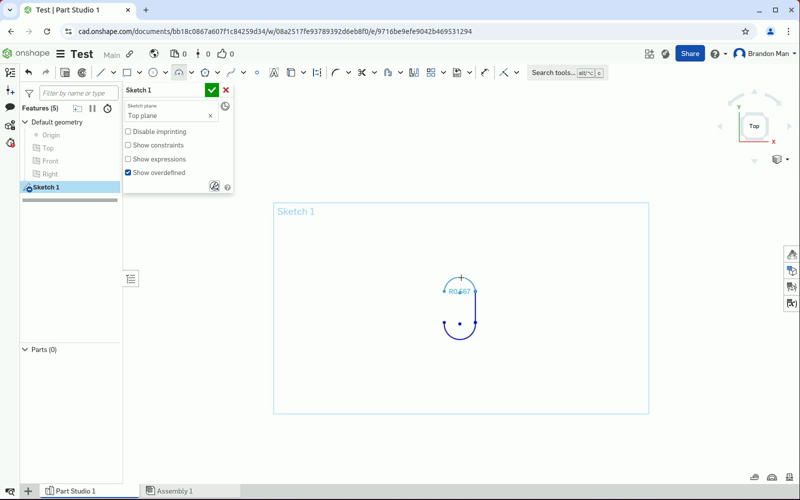
scroll(6)
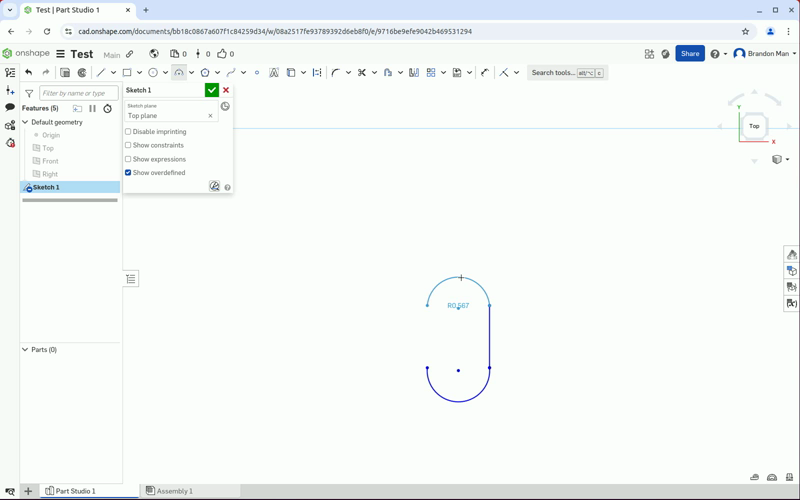
click(461, 277)
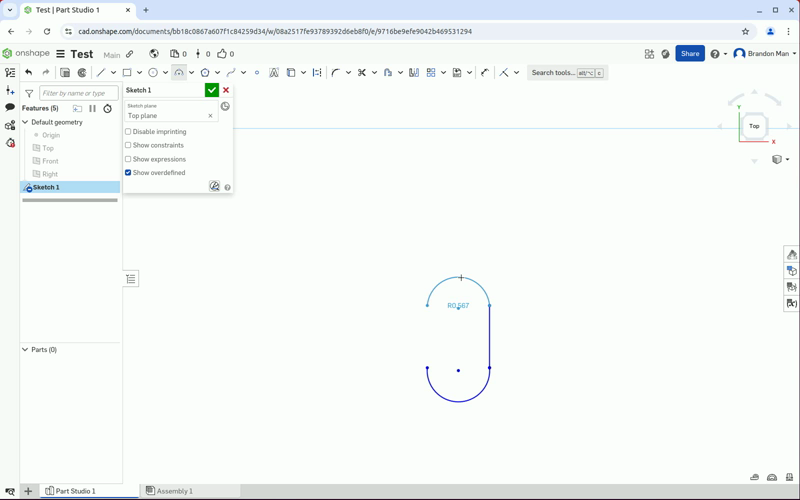
scroll(-6)
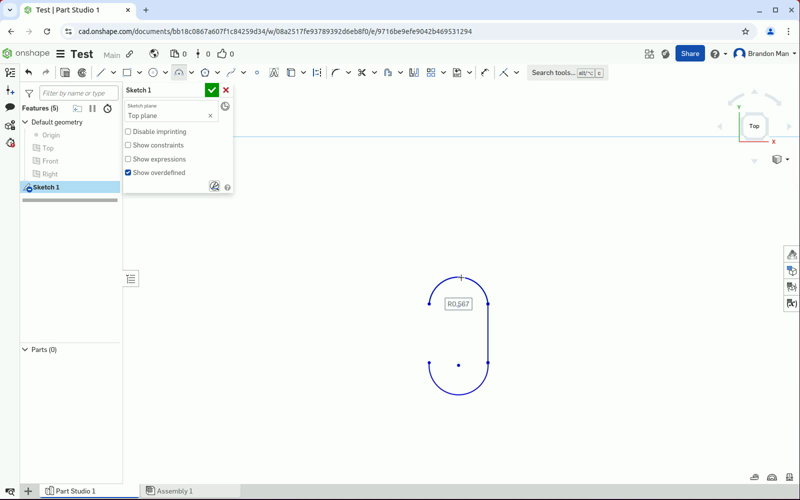
scroll(-6)
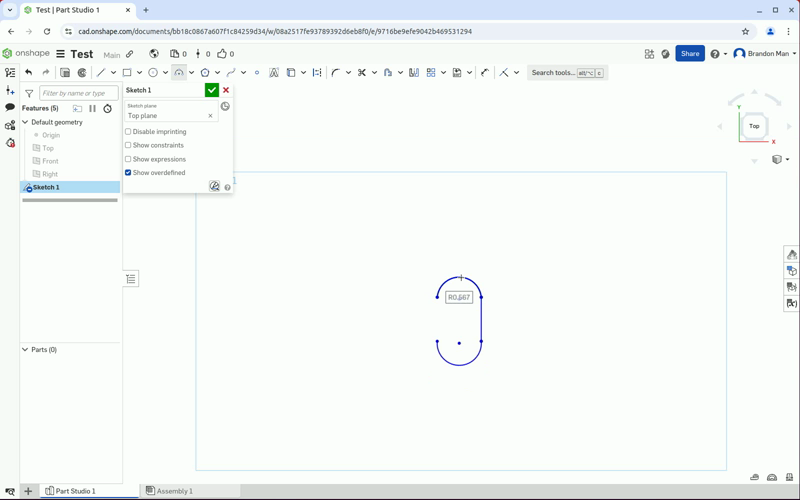
scroll(-6)
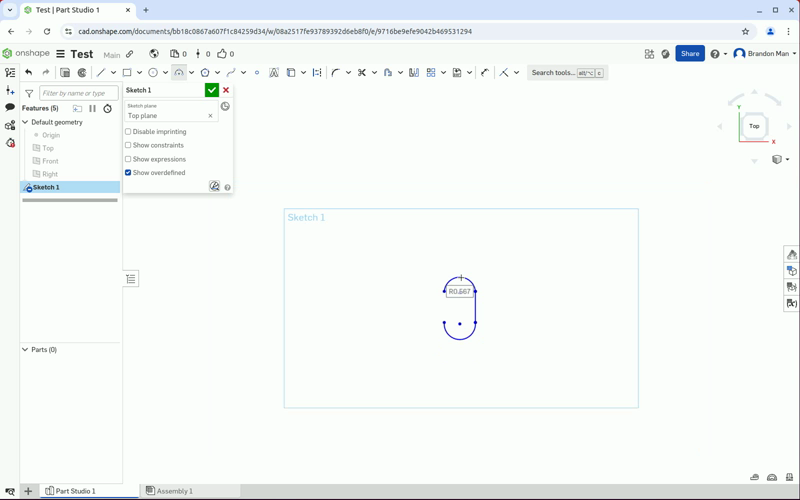
scroll(-6)
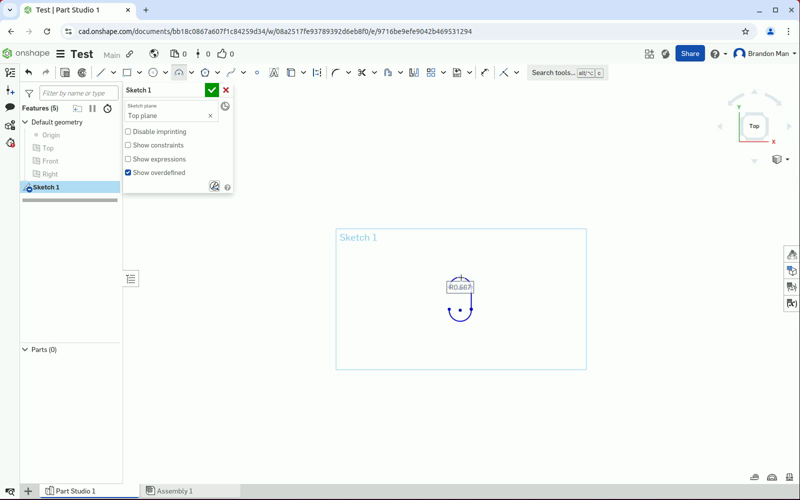
scroll(-6)
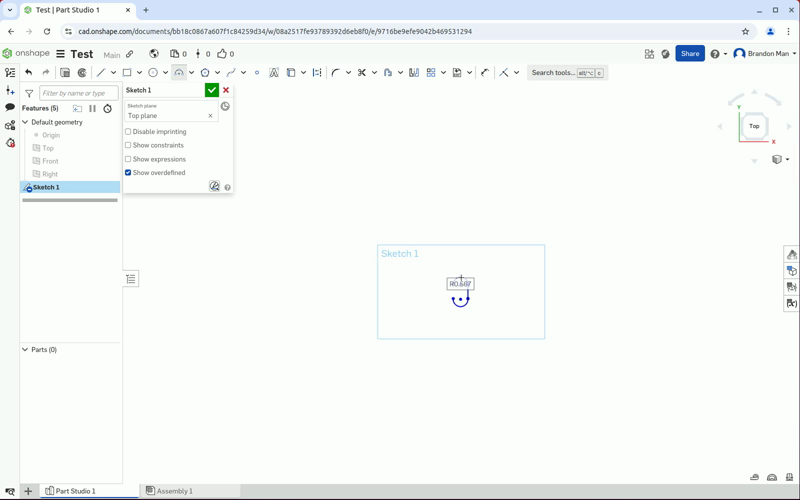
scroll(-6)
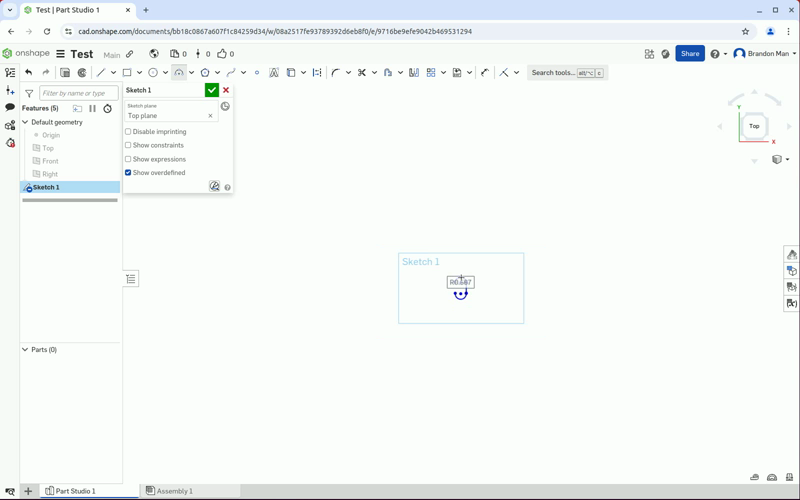
scroll(-6)
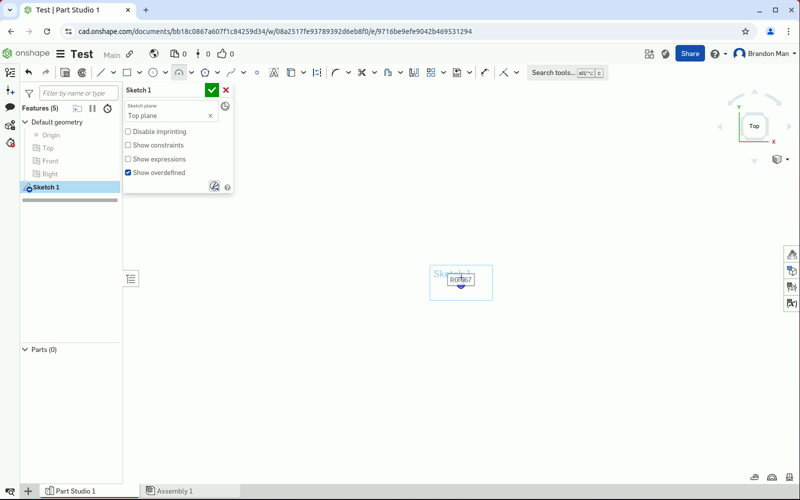
key_up(shift)
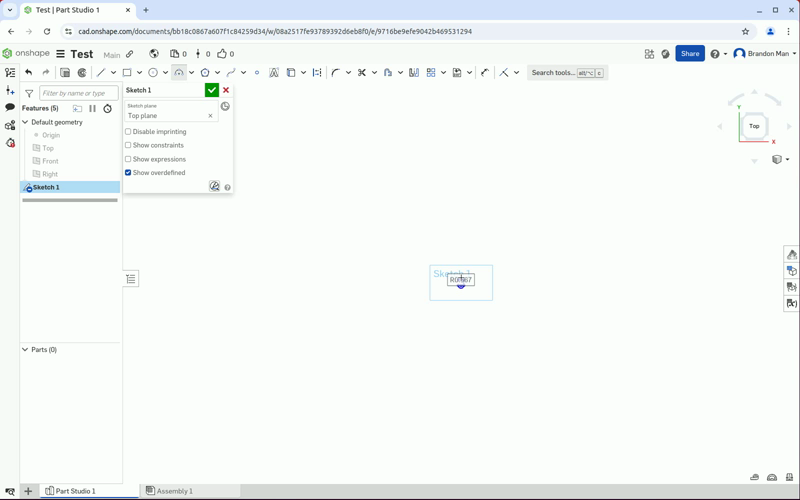
key(esc)
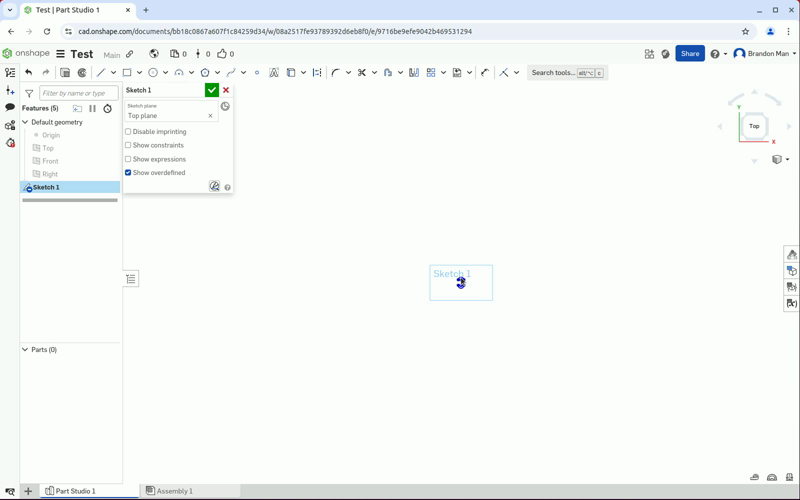
key(l)
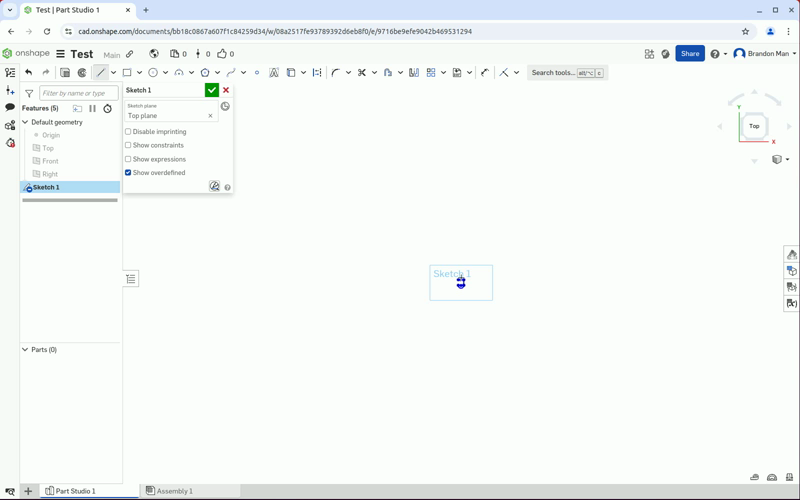
mouse_move(458, 279)
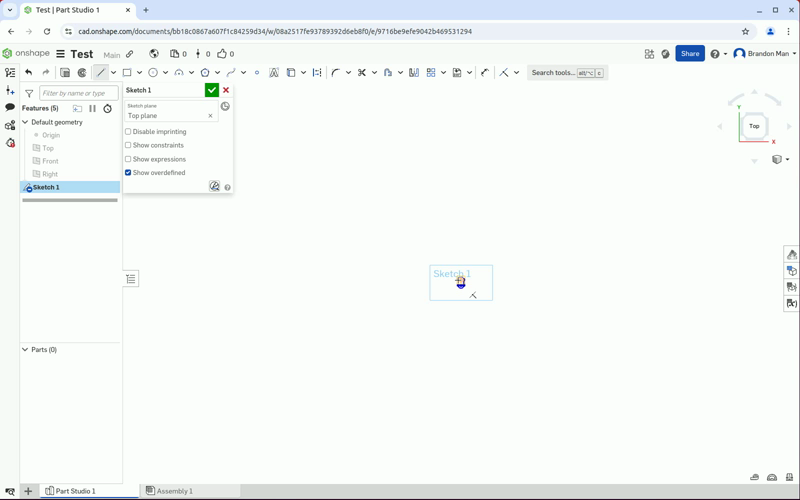
scroll(6)
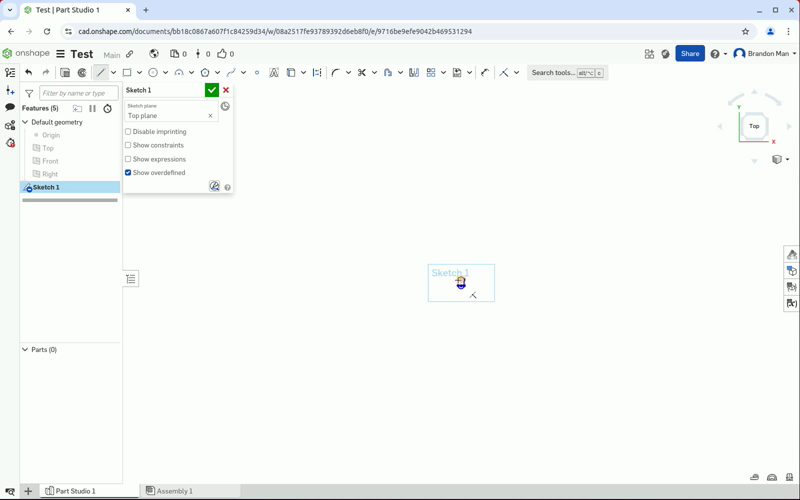
scroll(6)
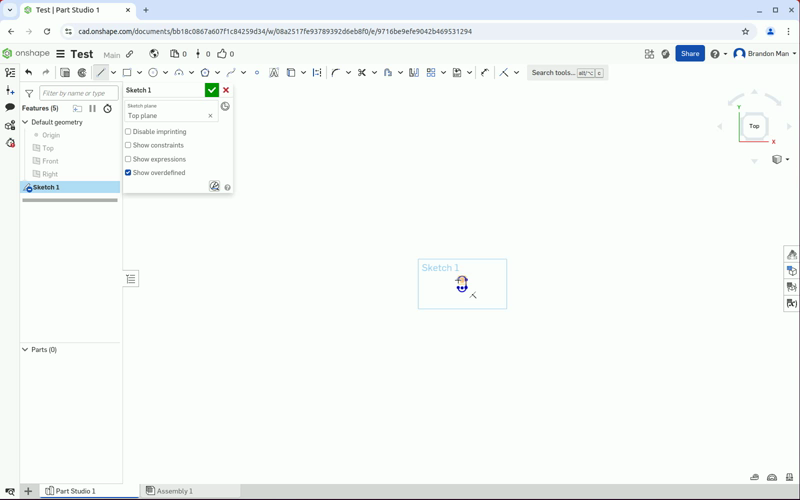
scroll(6)
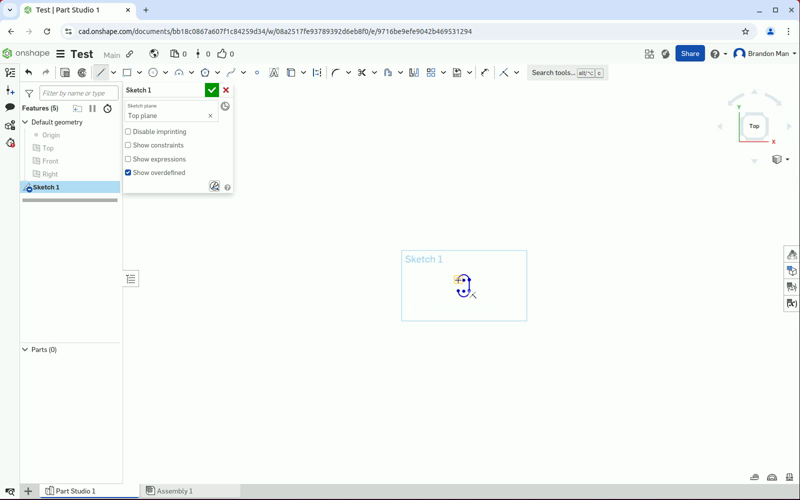
scroll(6)
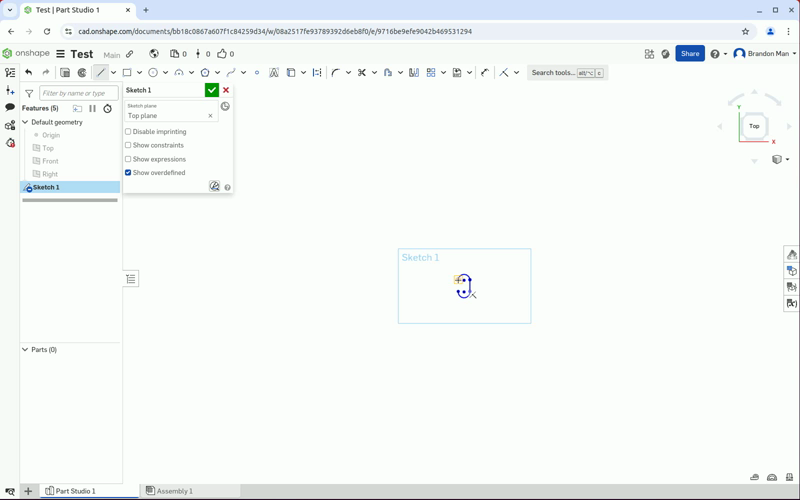
scroll(6)
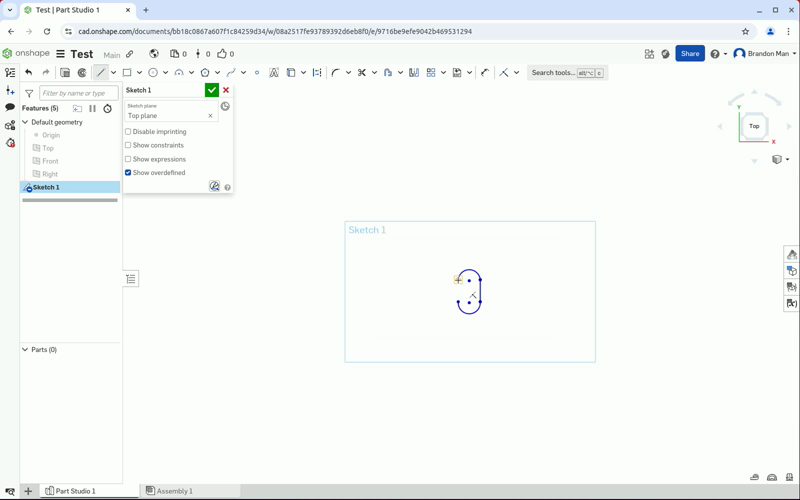
scroll(6)
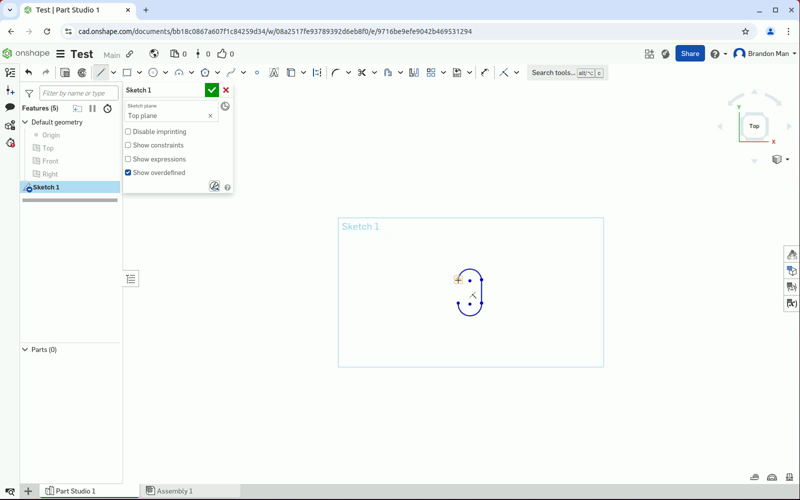
scroll(6)
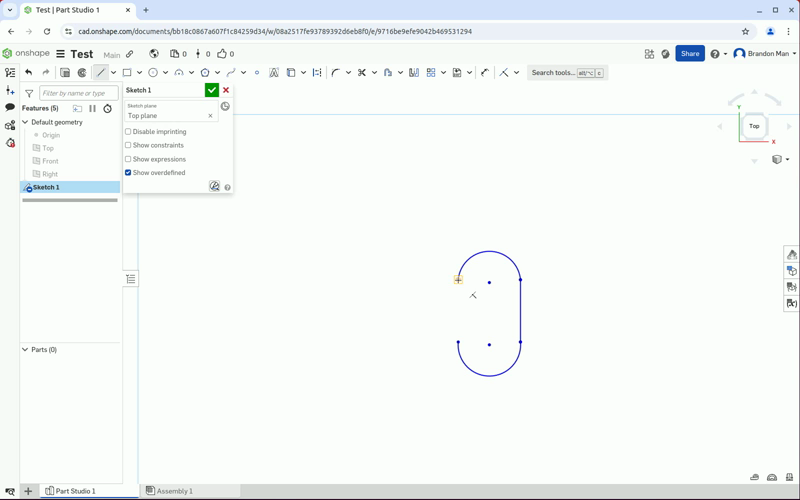
click(458, 279)
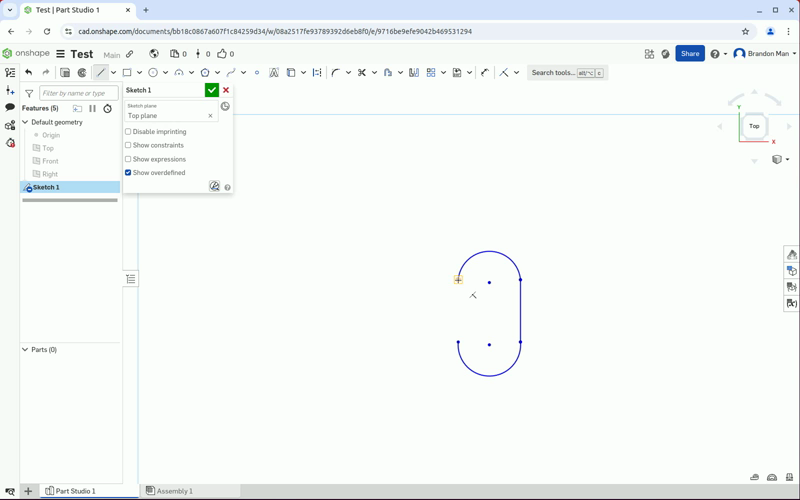
scroll(-6)
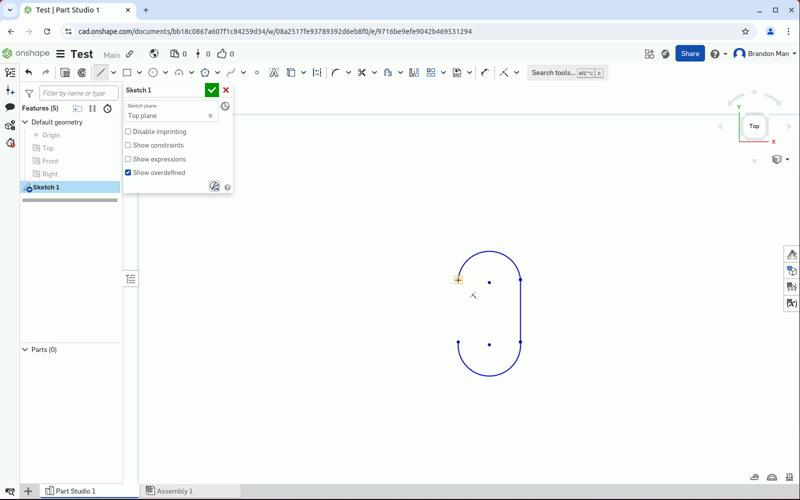
scroll(-6)
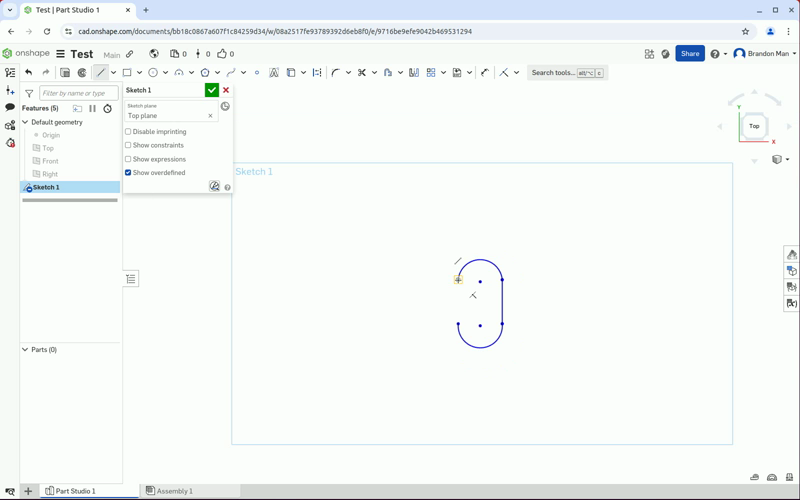
scroll(-6)
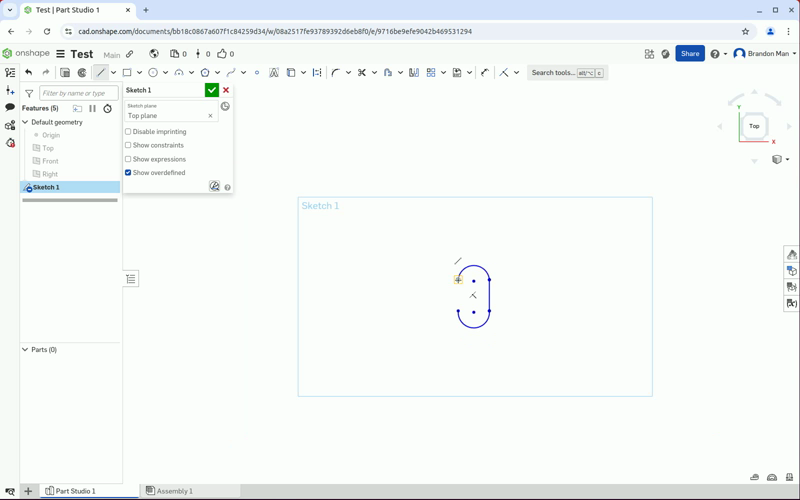
scroll(-6)
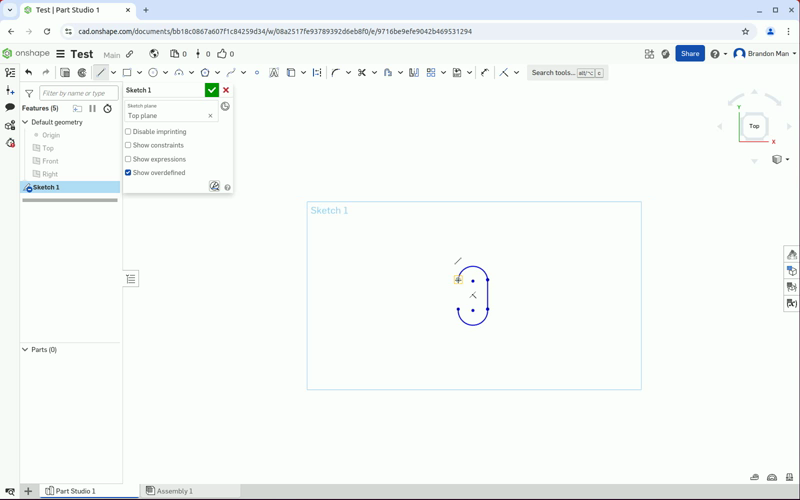
scroll(-6)
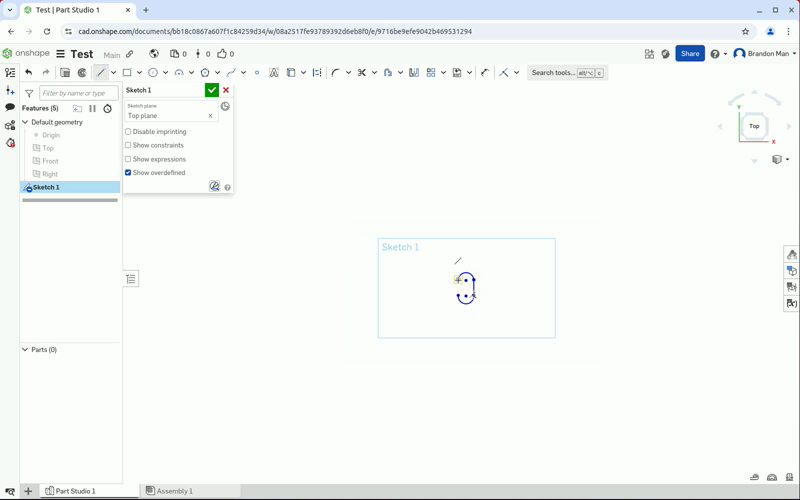
scroll(-6)
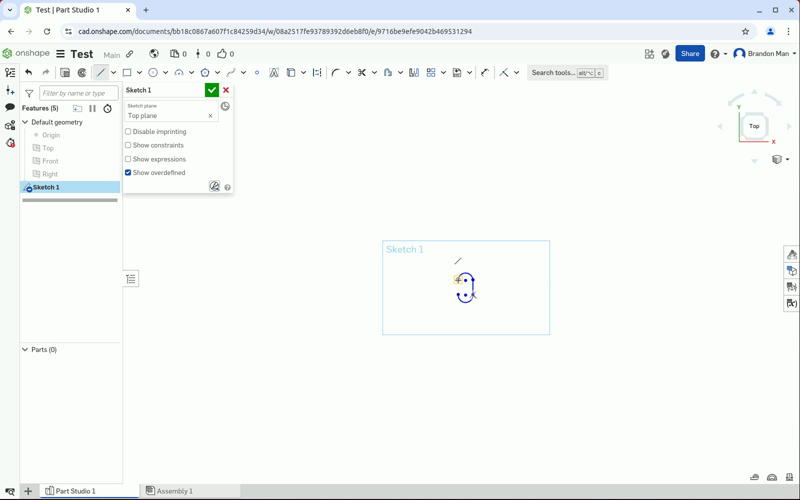
scroll(-6)
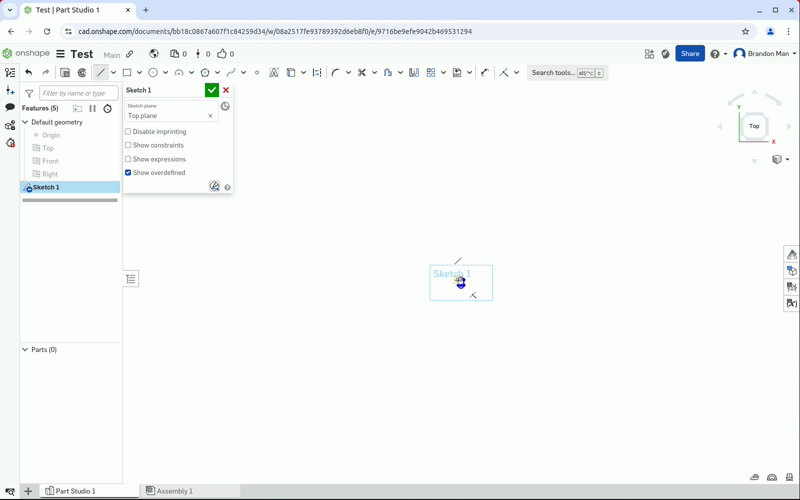
mouse_move(488, 279)
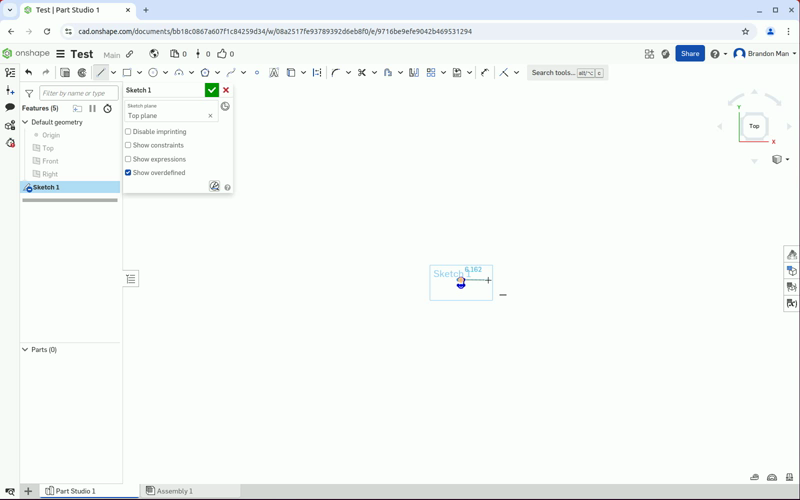
key_down(shift)
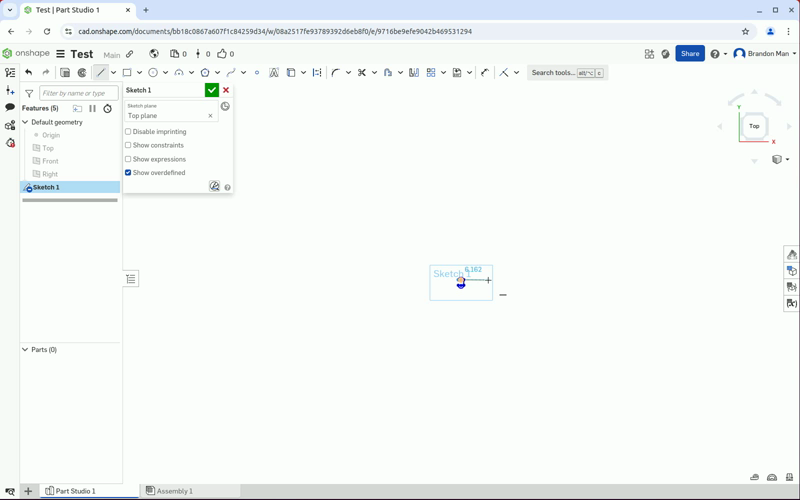
mouse_move(458, 285)
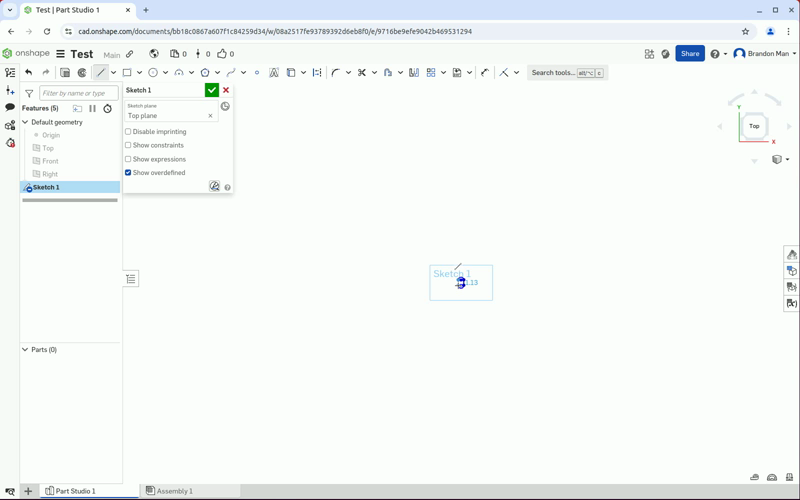
scroll(6)
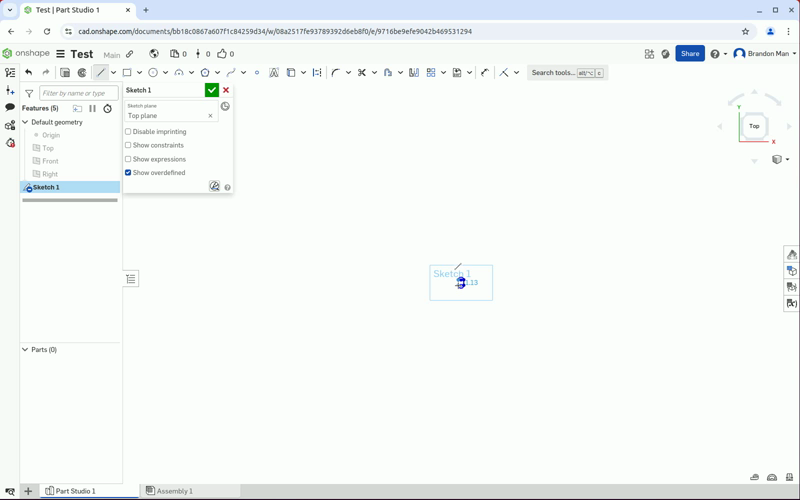
scroll(6)
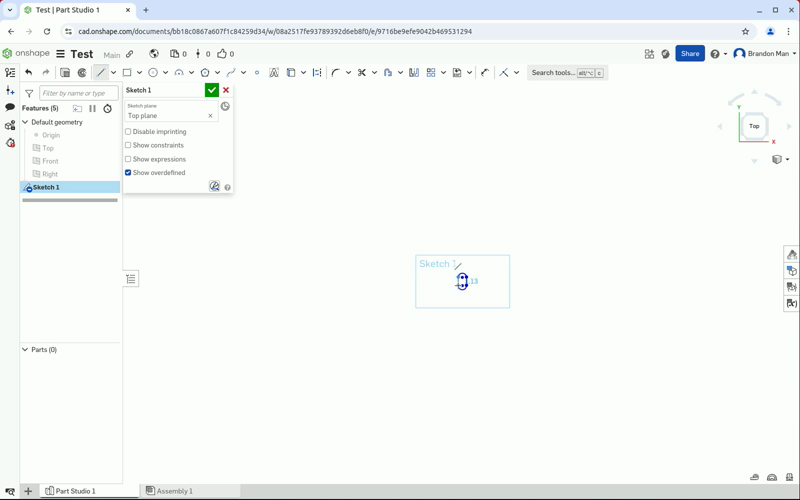
scroll(6)
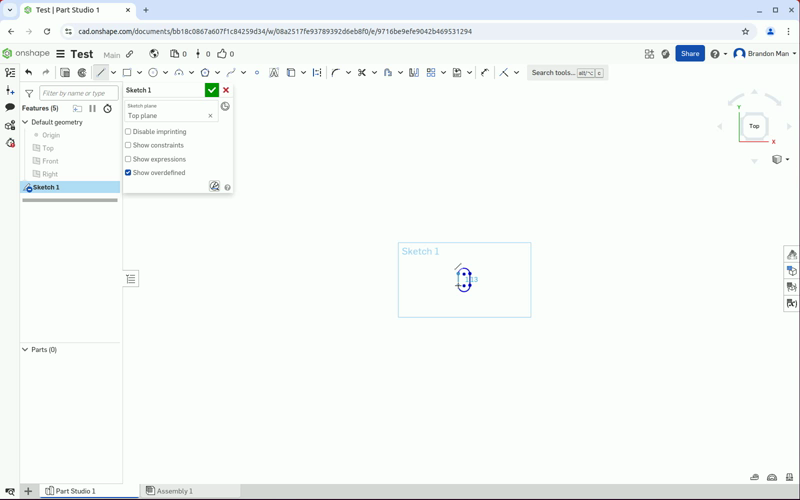
scroll(6)
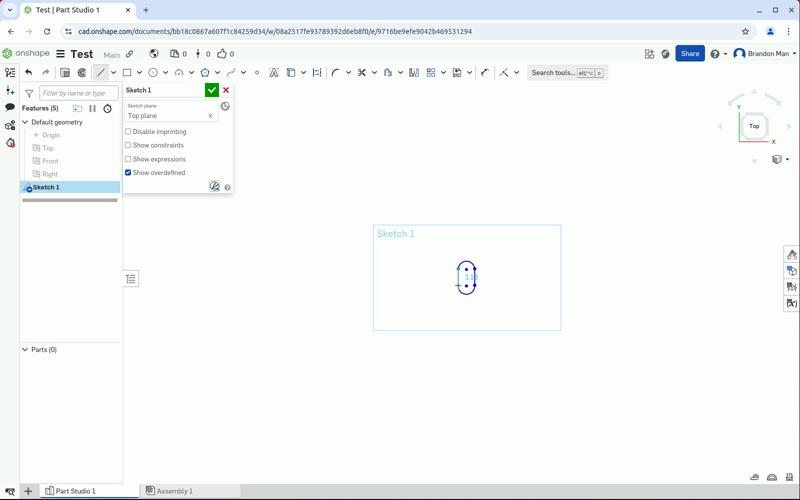
scroll(6)
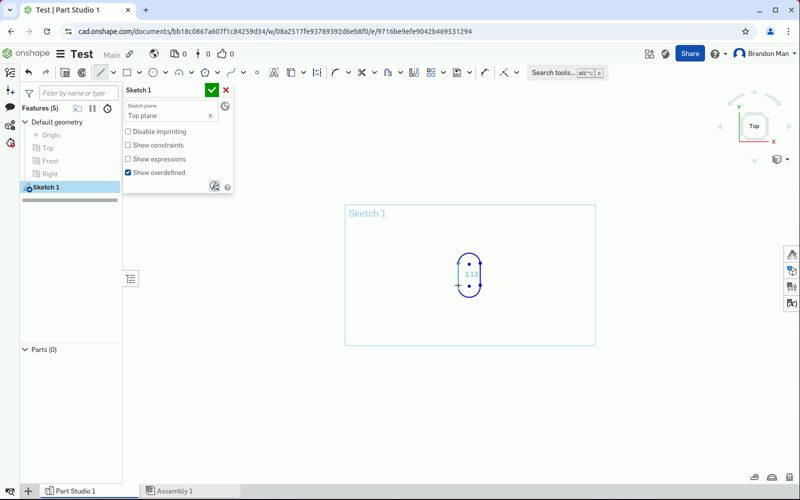
scroll(6)
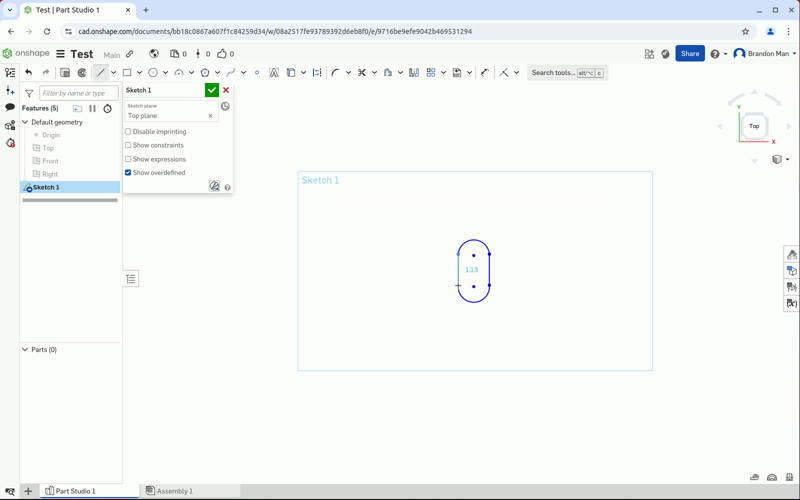
scroll(6)
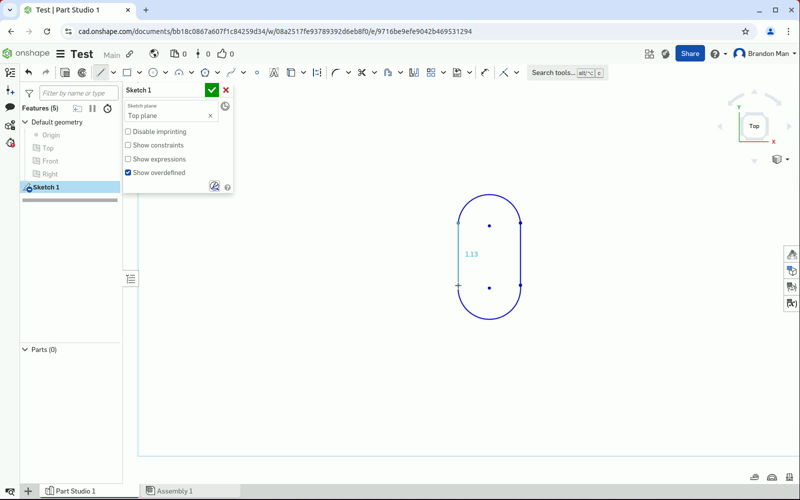
key_up(shift)
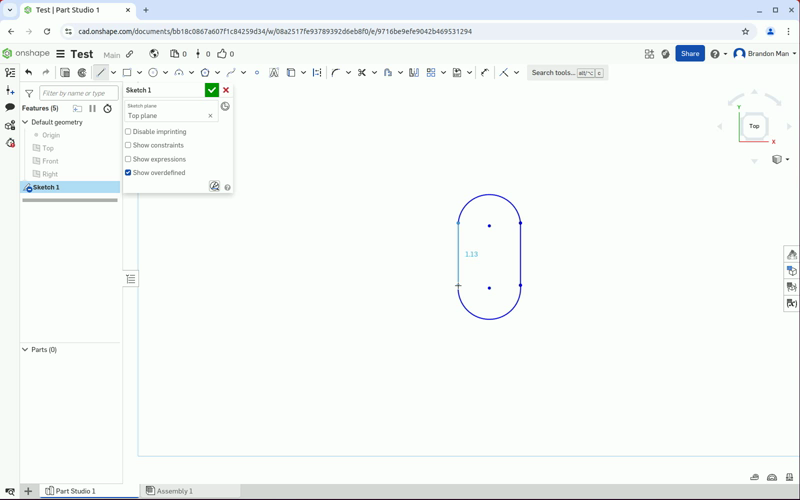
click(458, 285)
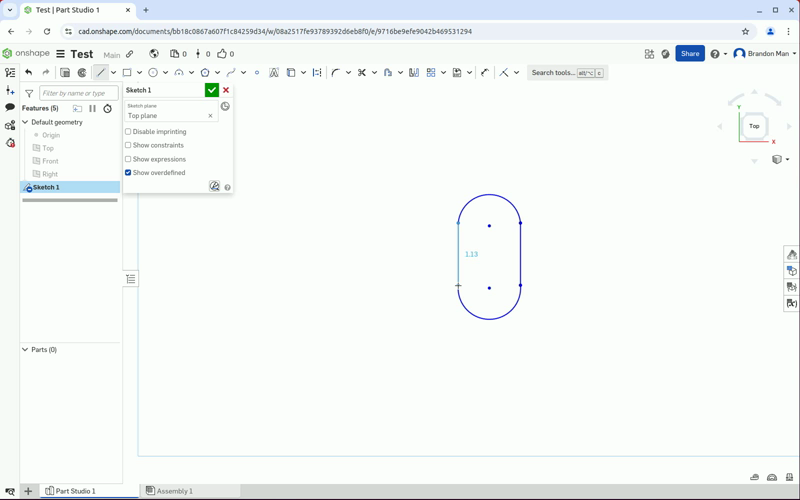
scroll(-6)
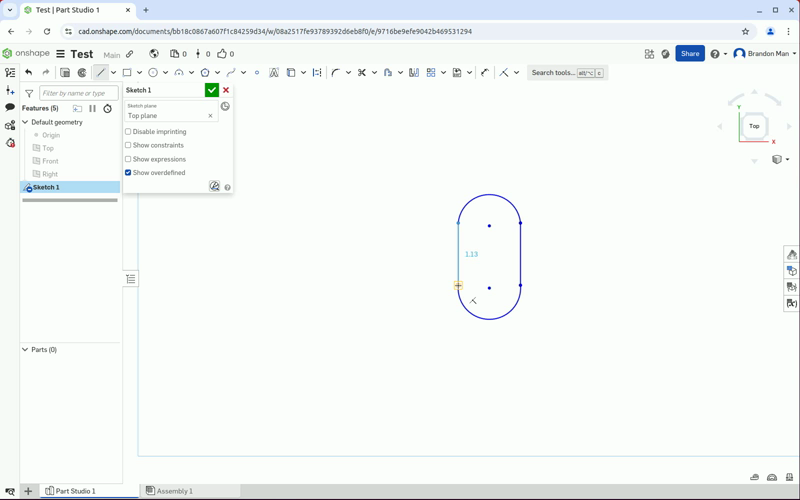
scroll(-6)
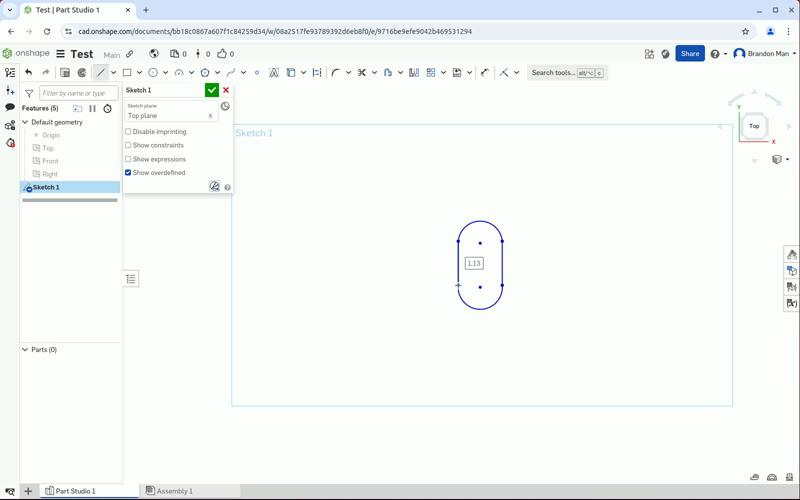
scroll(-6)
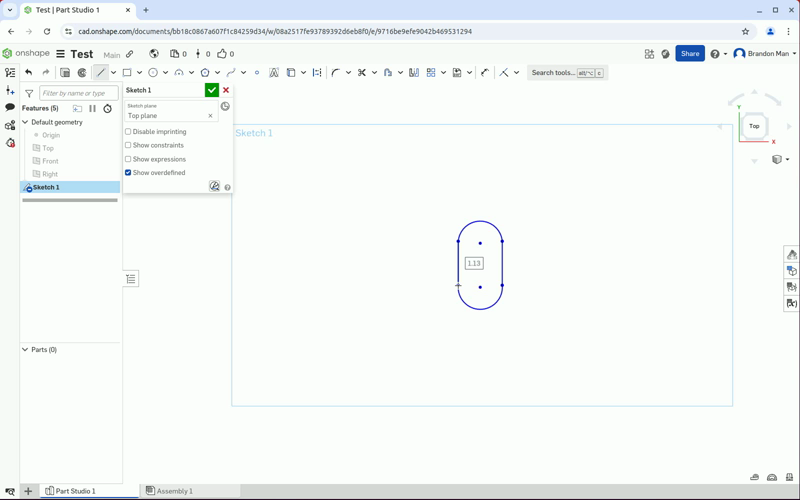
scroll(-6)
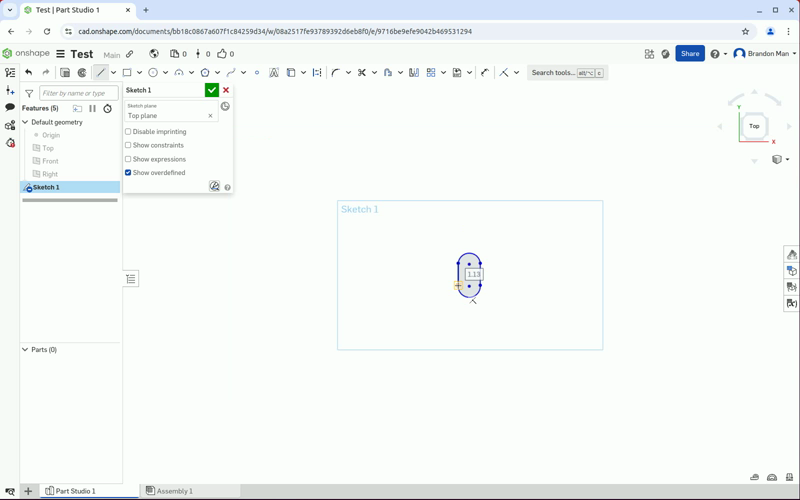
scroll(-6)
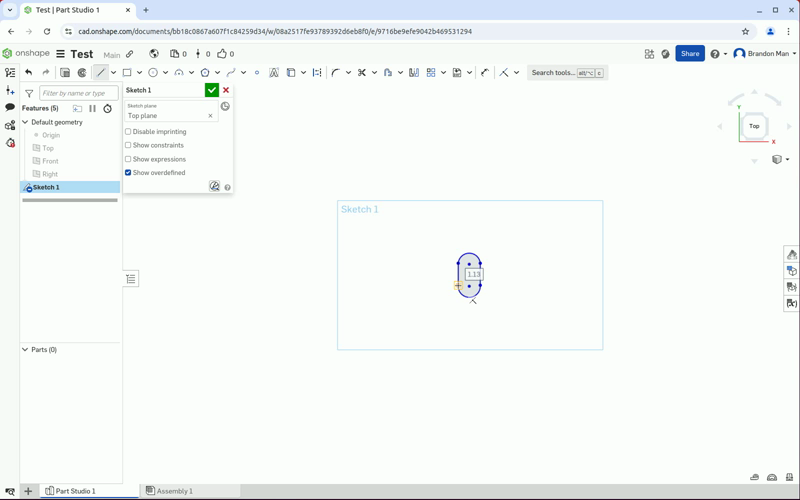
scroll(-6)
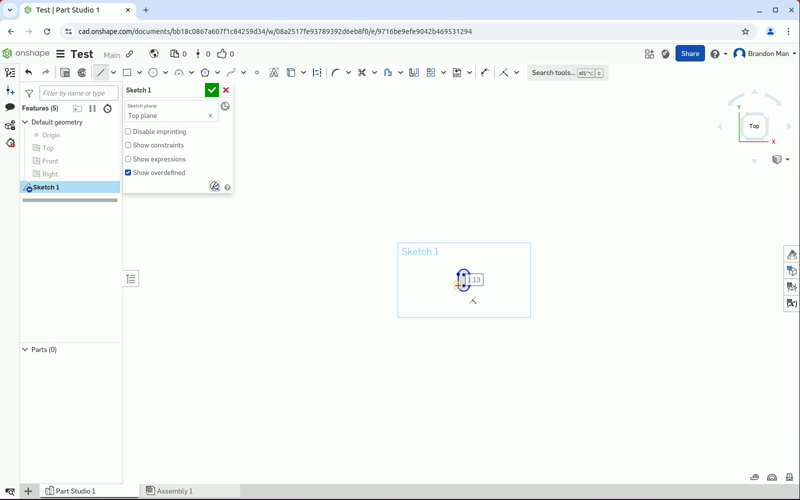
scroll(-6)
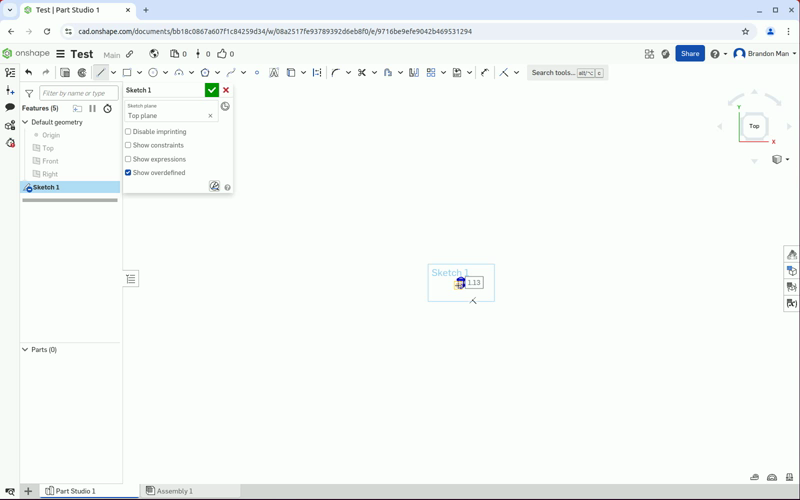
key(esc)
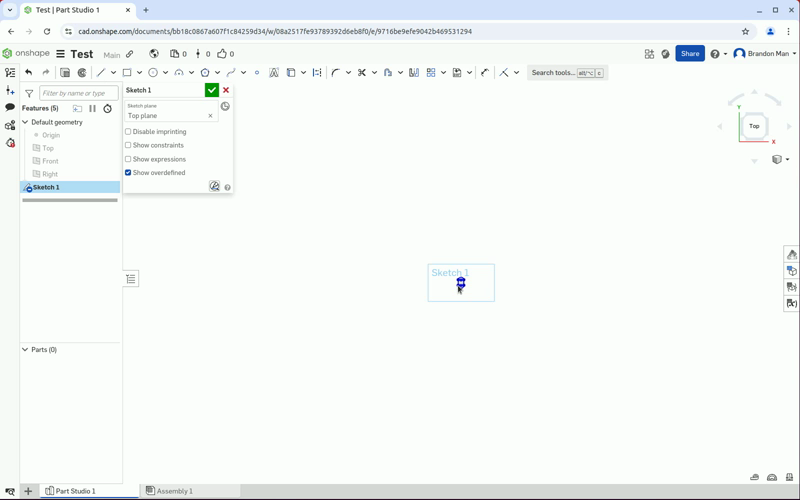
mouse_move(461, 284)
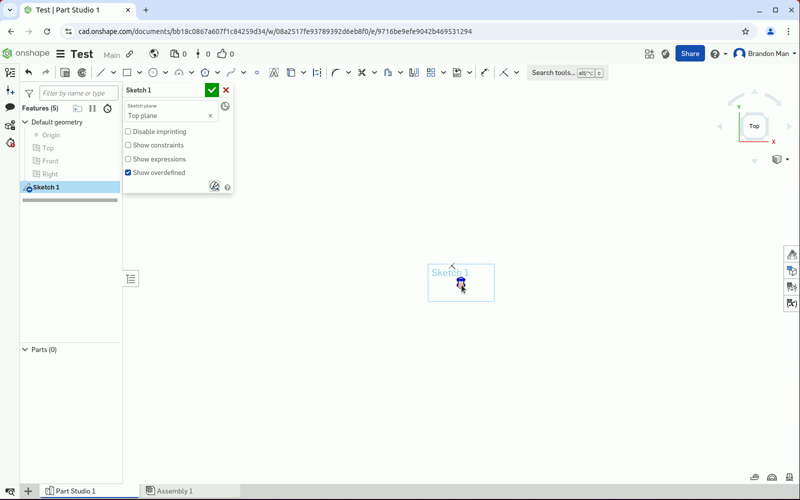
scroll(6)
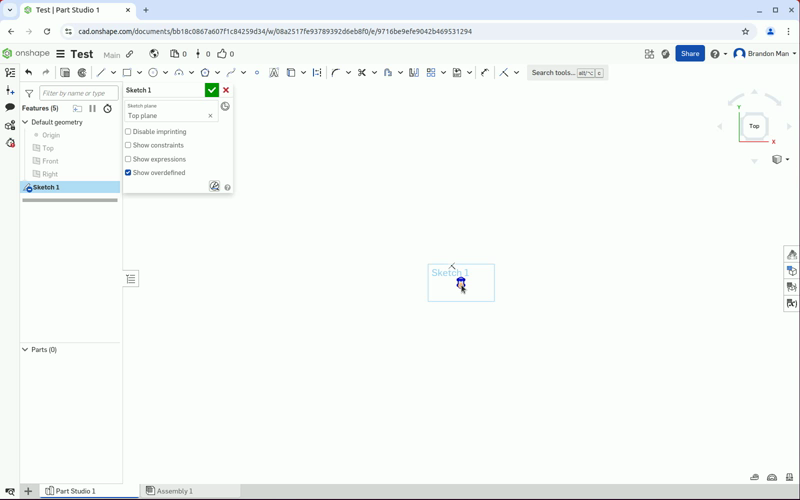
scroll(6)
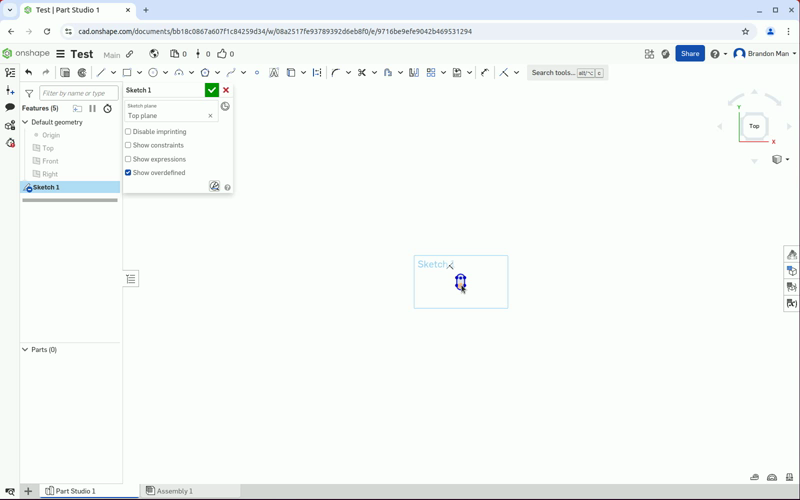
scroll(6)
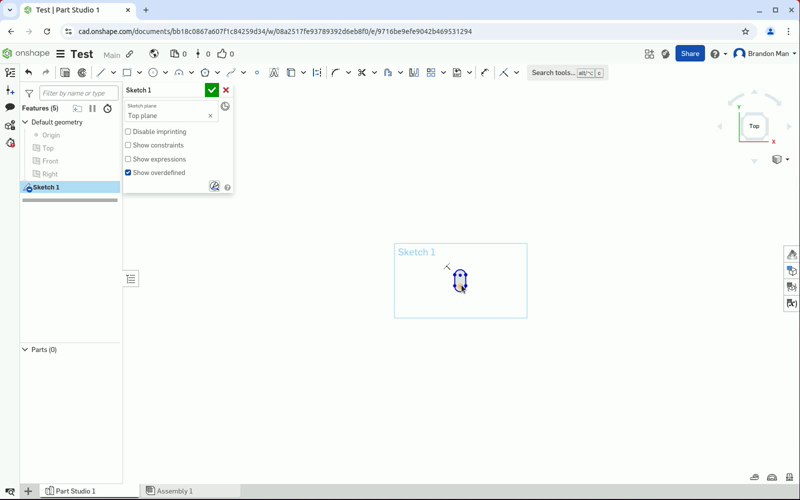
scroll(6)
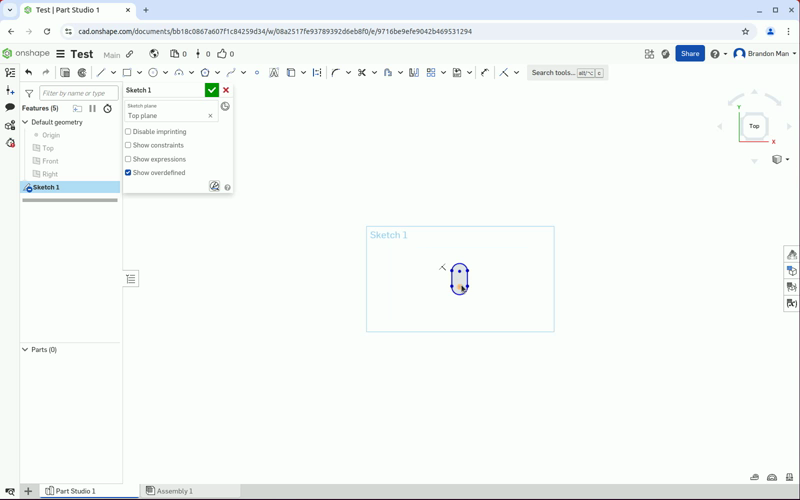
scroll(6)
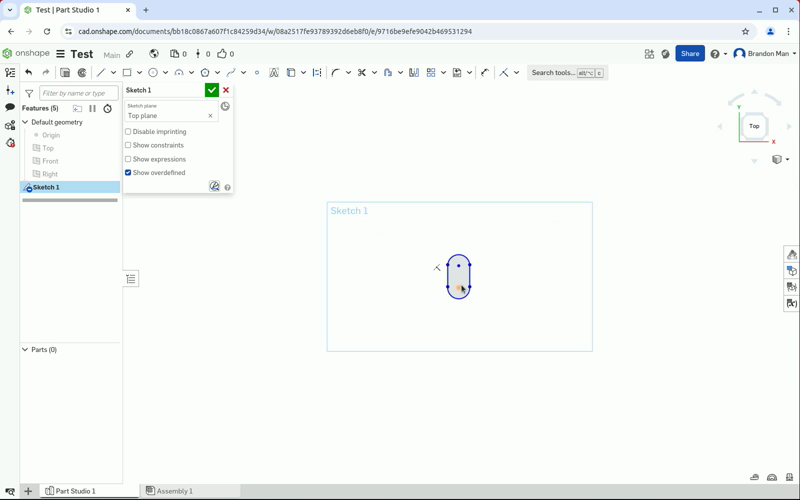
scroll(6)
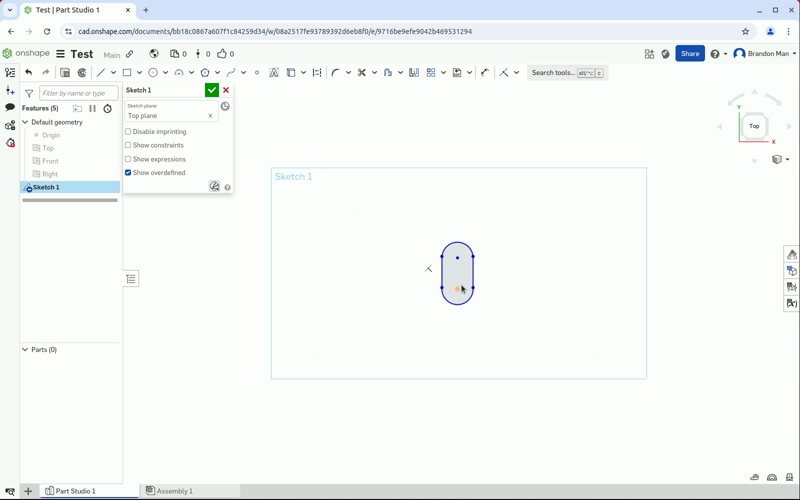
scroll(6)
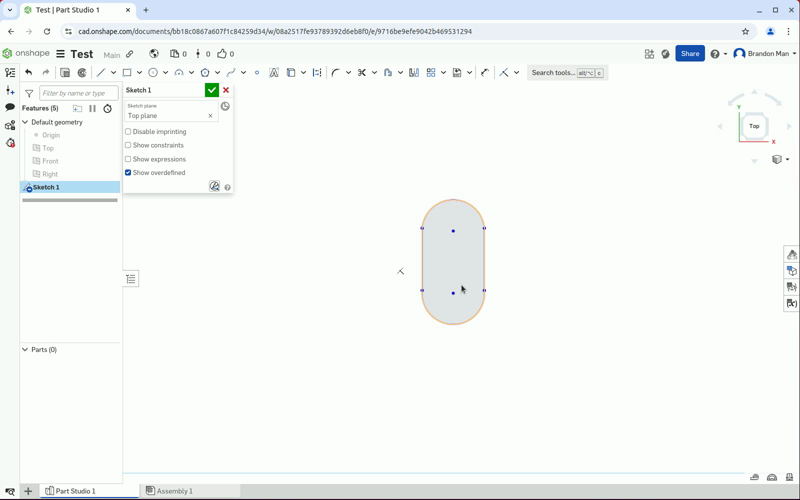
click(461, 284)
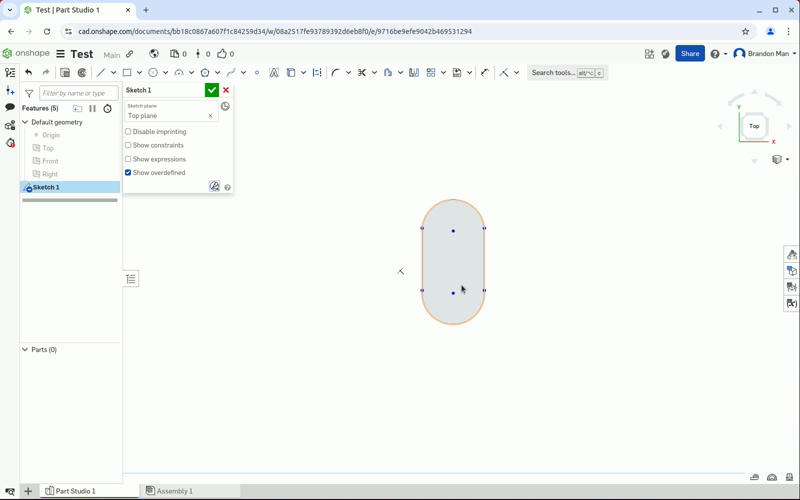
scroll(-6)
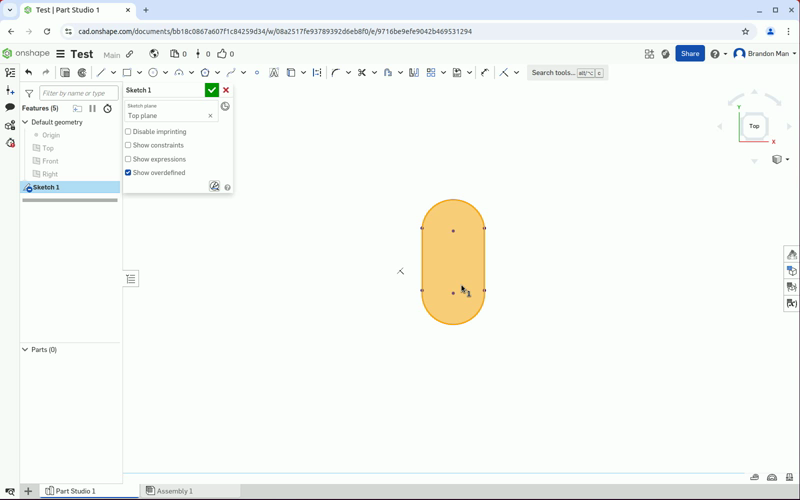
scroll(-6)
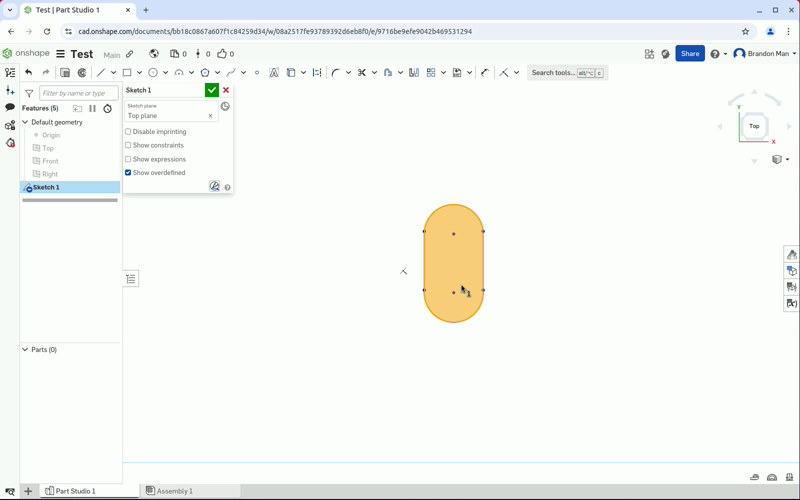
scroll(-6)
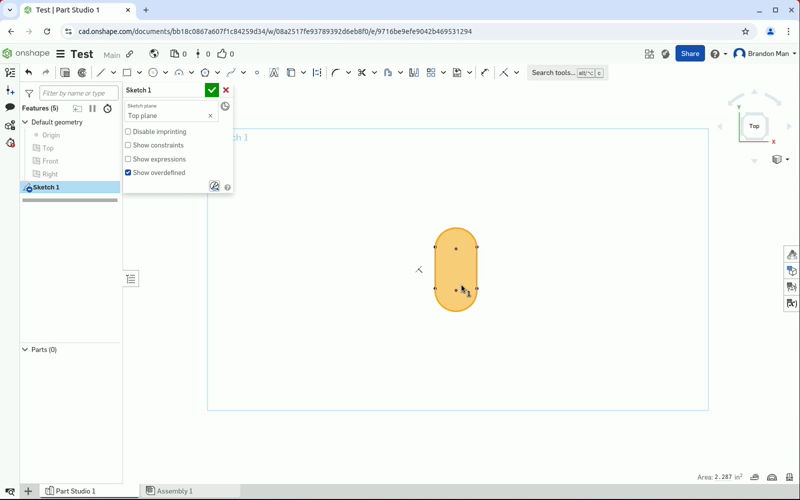
scroll(-6)
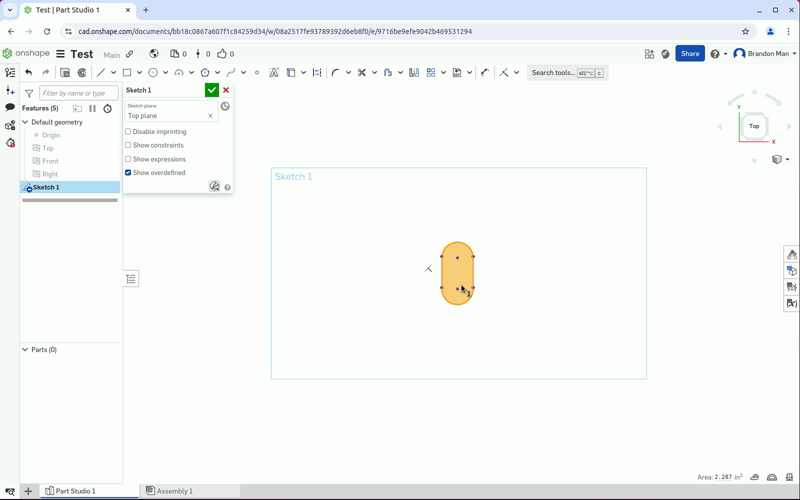
scroll(-6)
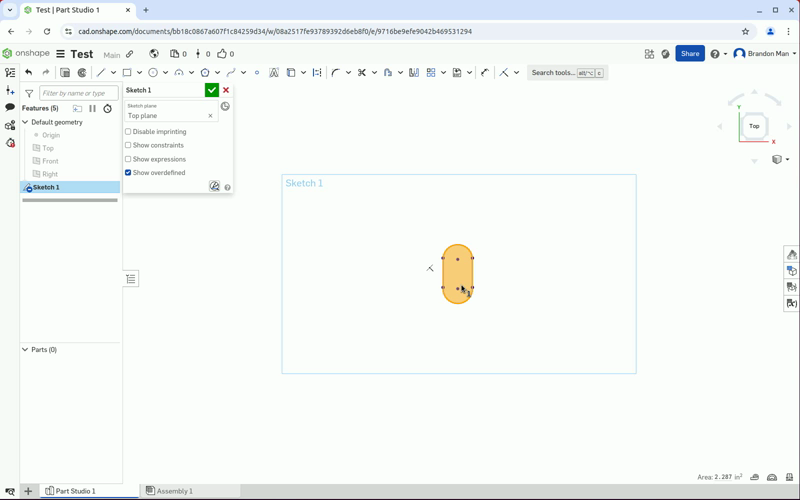
scroll(-6)
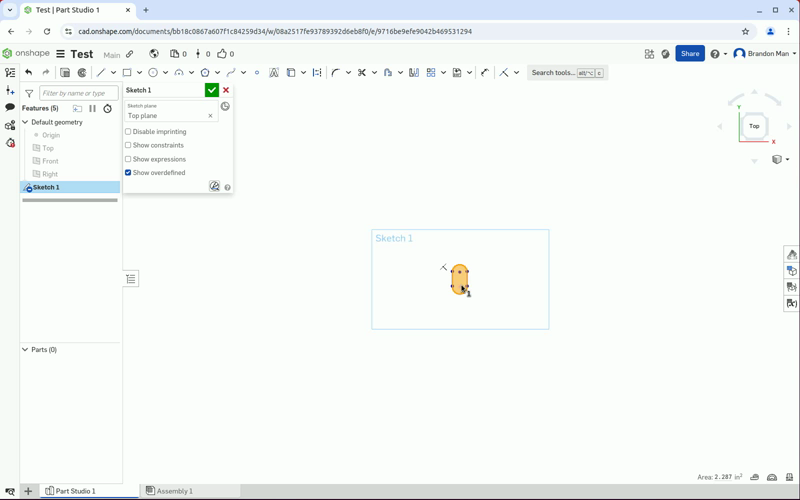
scroll(-6)
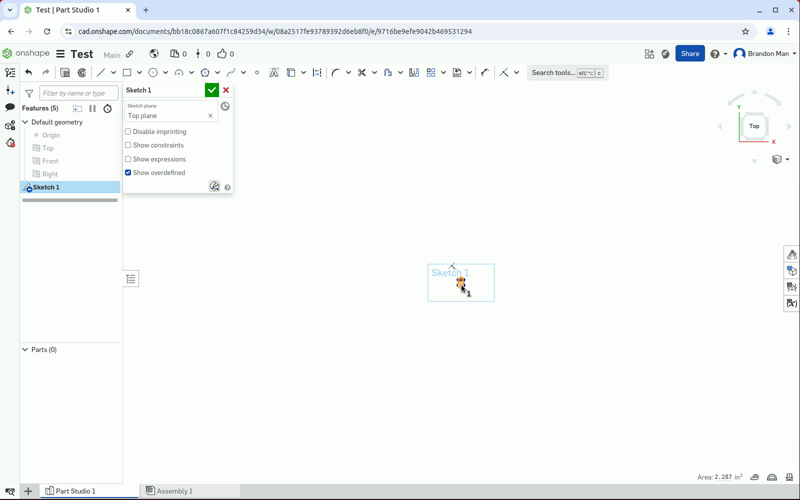
mouse_move(73, 352)
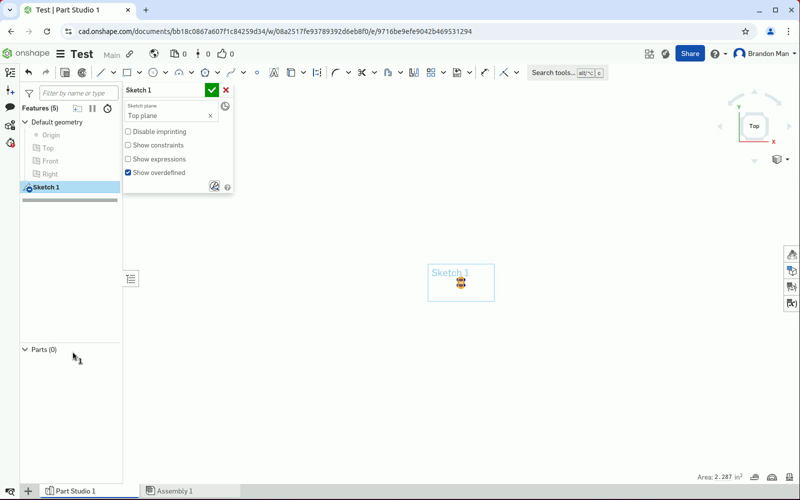
key(shift+y)
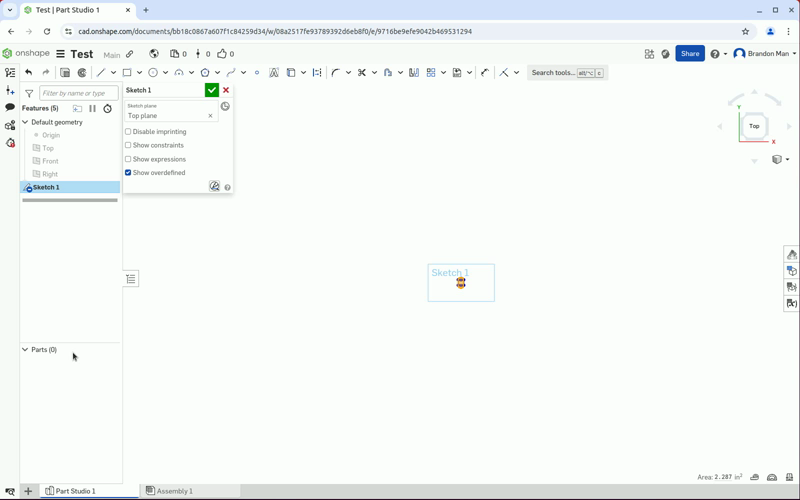
key(shift+e)
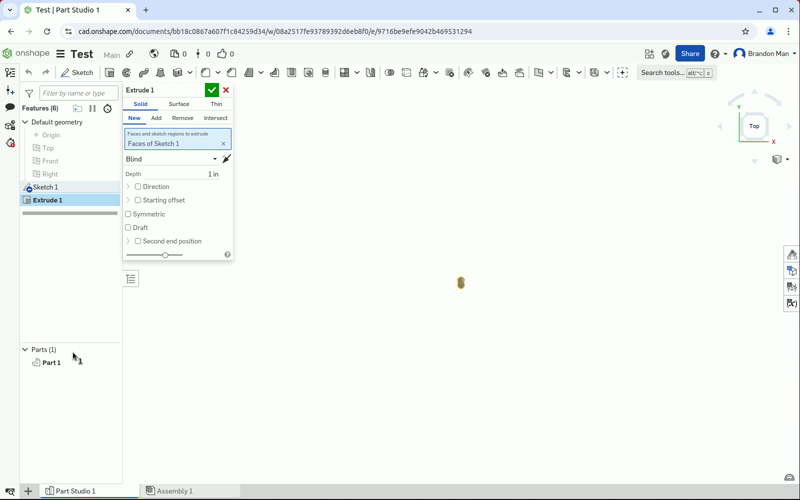
mouse_move(143, 106)
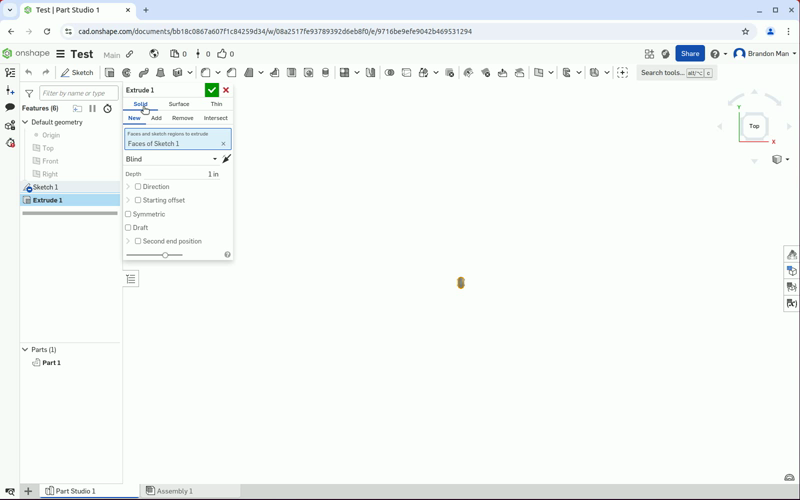
click(143, 106)
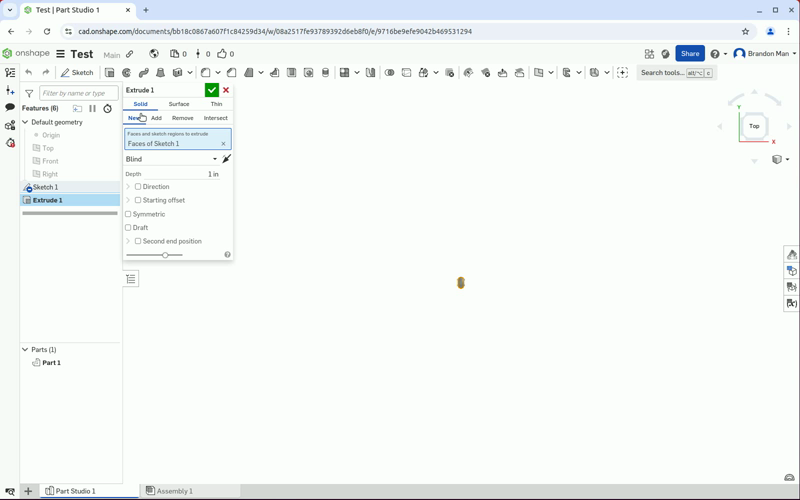
mouse_move(137, 120)
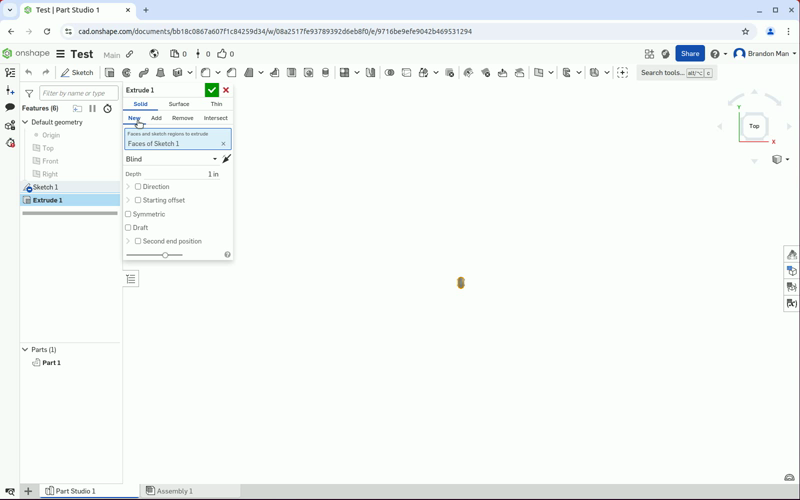
click(137, 120)
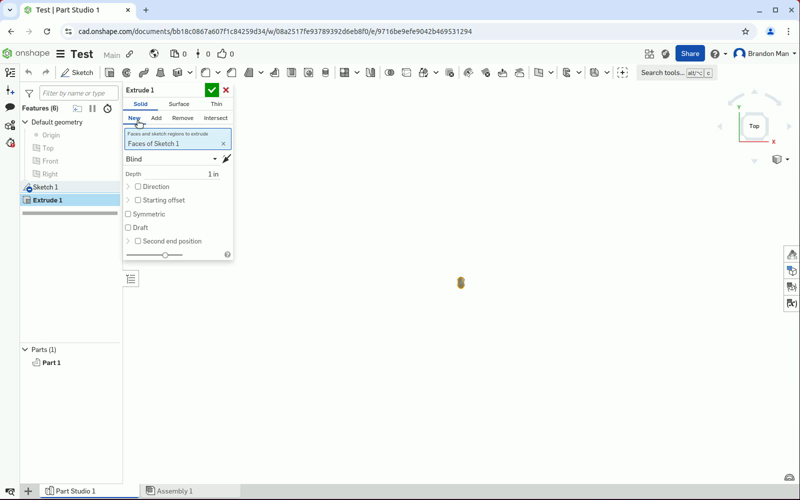
key(tab, 4)
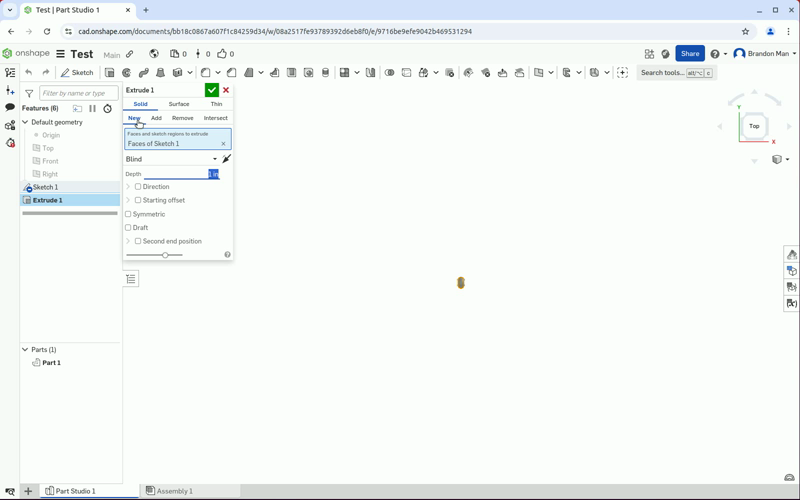
text(-23.108)
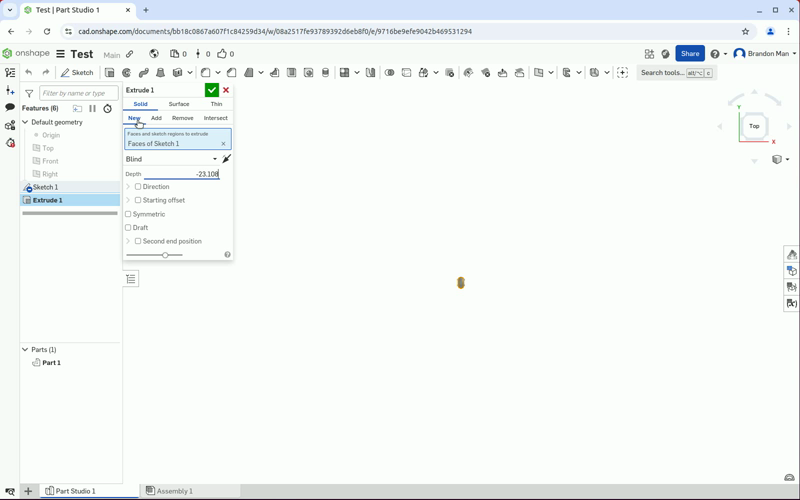
key(enter)
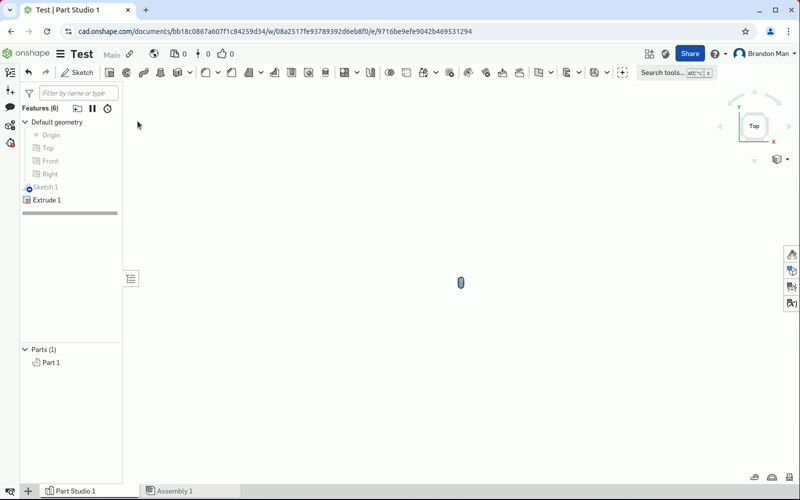
key(shift+h)
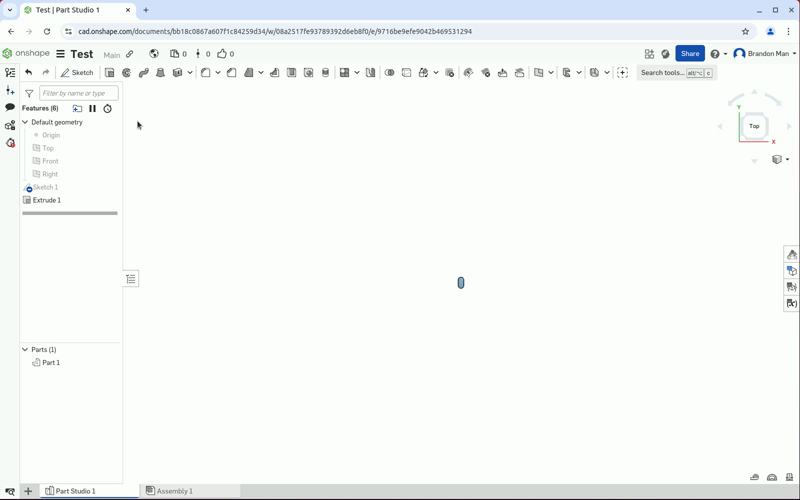
key(shift+h)
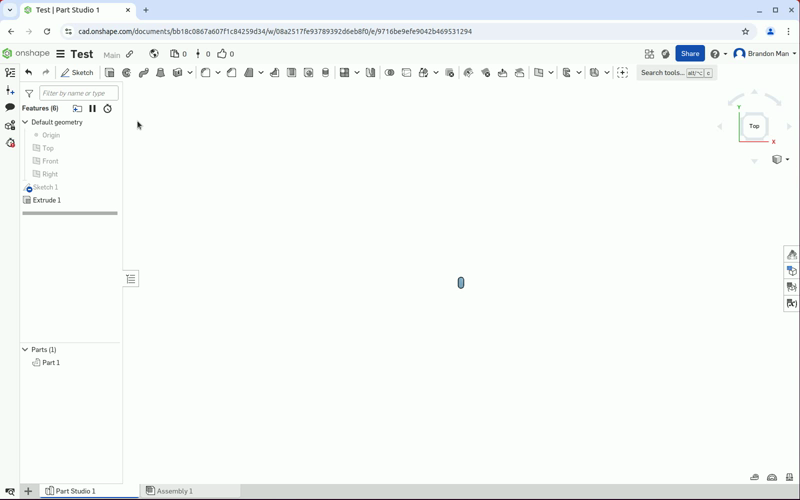
mouse_move(73, 189)
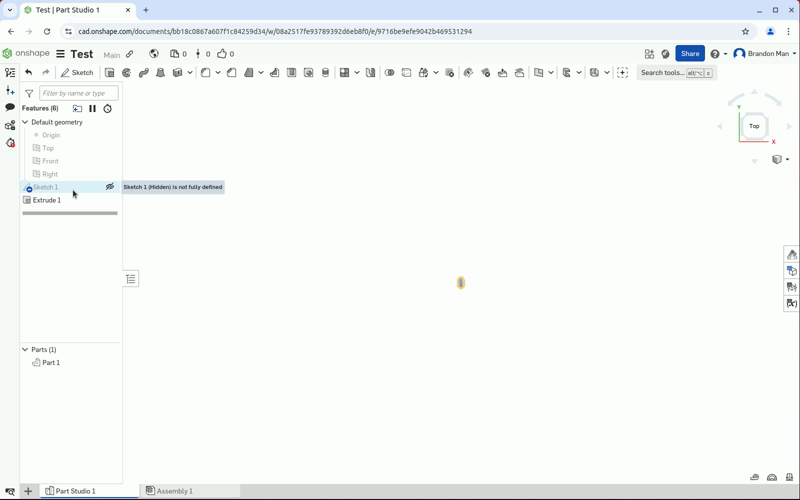
click(73, 189)
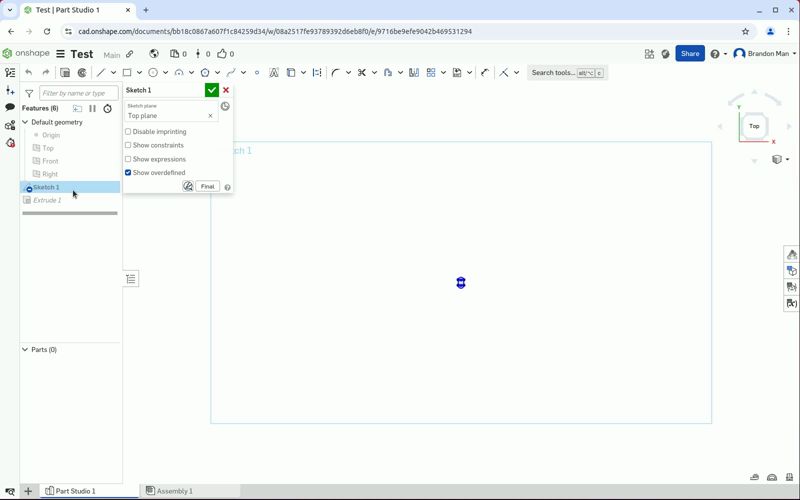
mouse_move(229, 92)
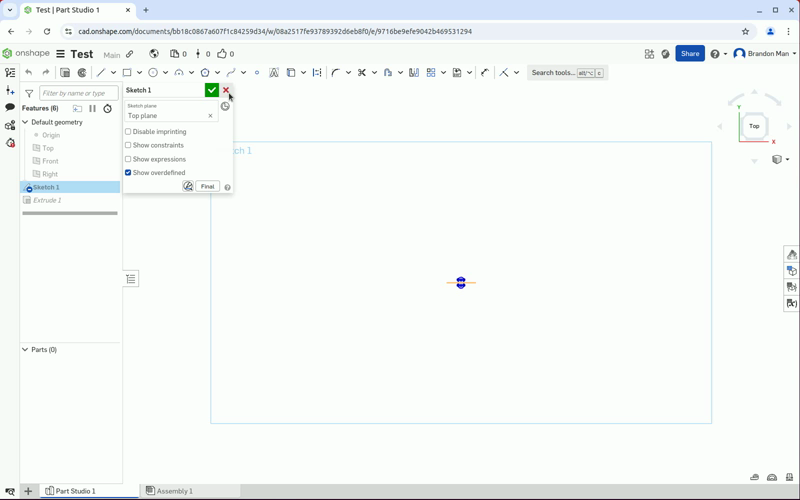
click(229, 92)
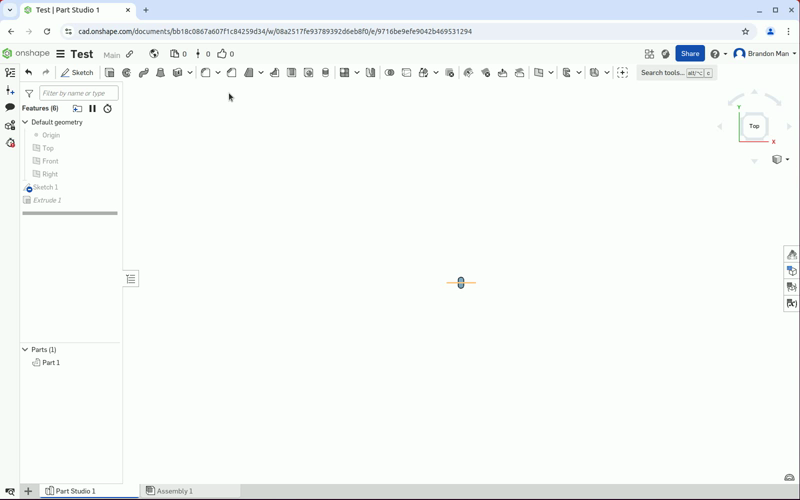
mouse_move(73, 352)
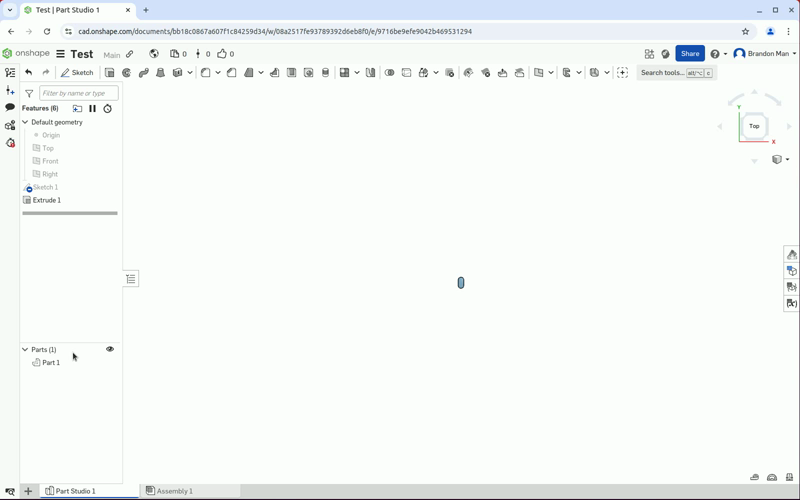
key(y)
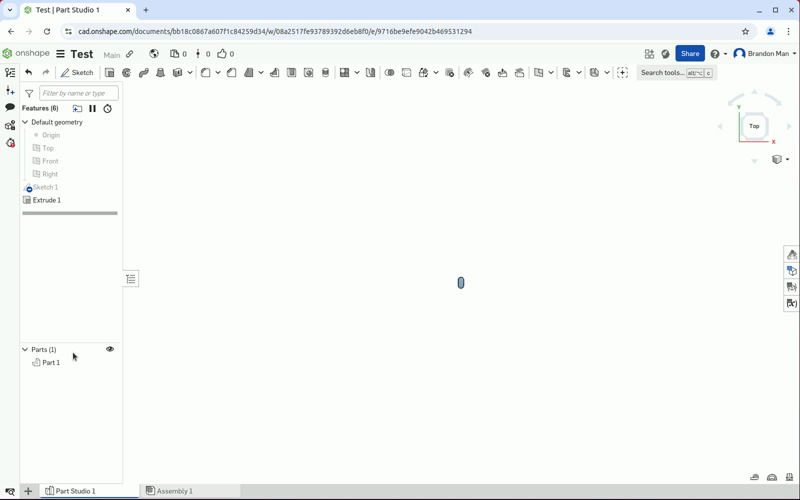
key(shift+p)
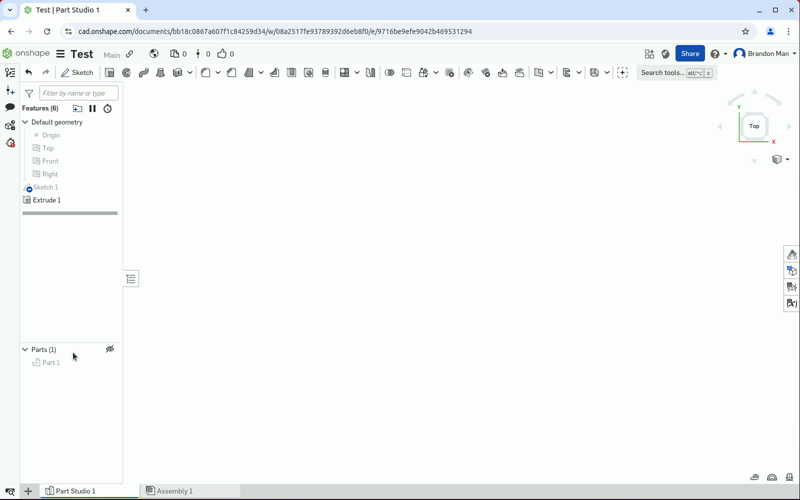
key(space)
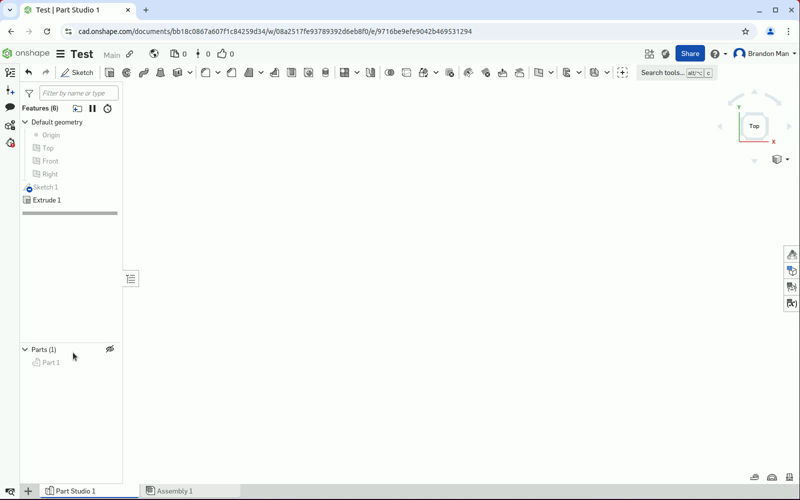
key_down(shift)
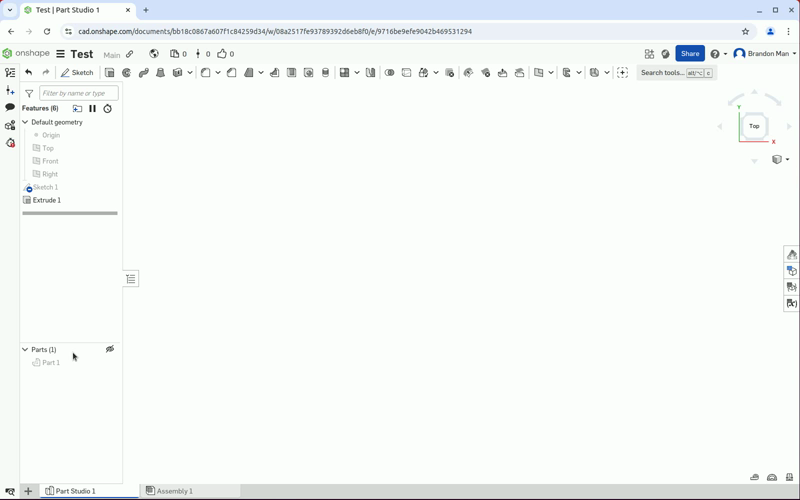
key(up)
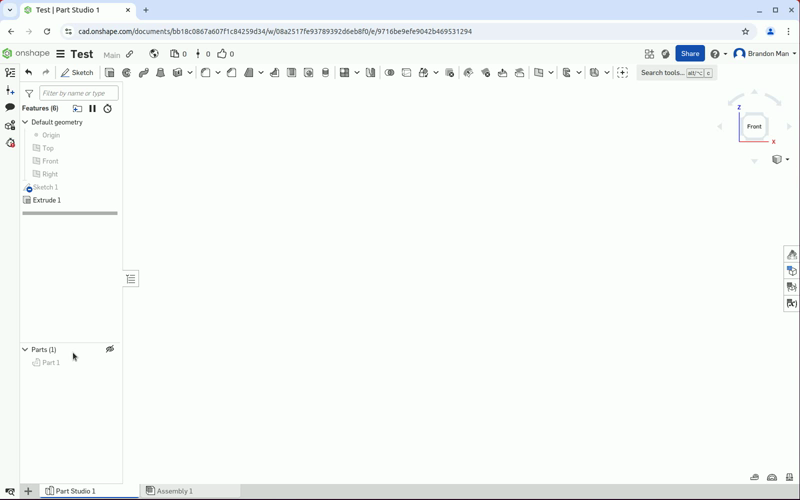
key_up(shift)
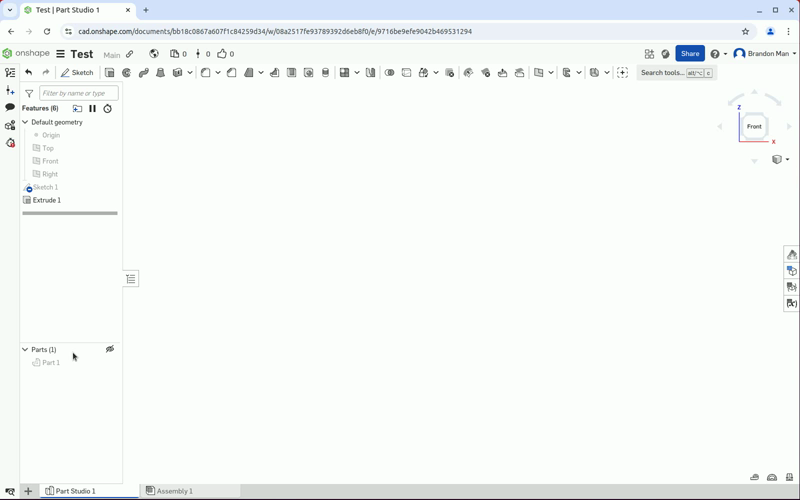
key(space)
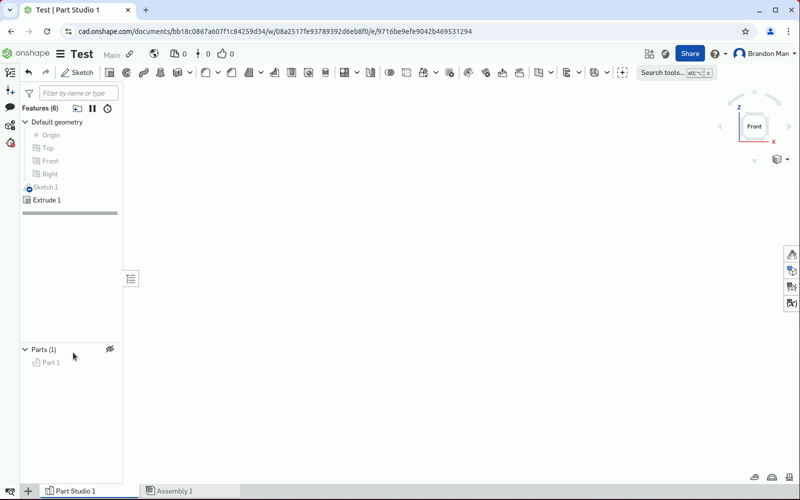
key_down(shift)
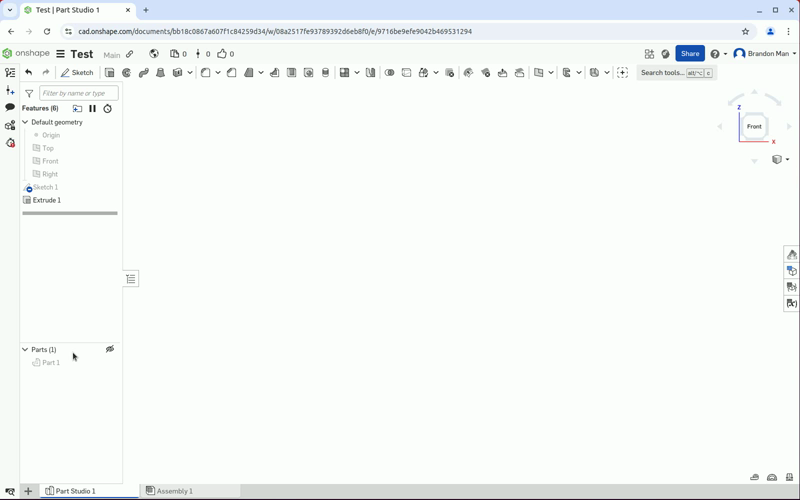
key(left)
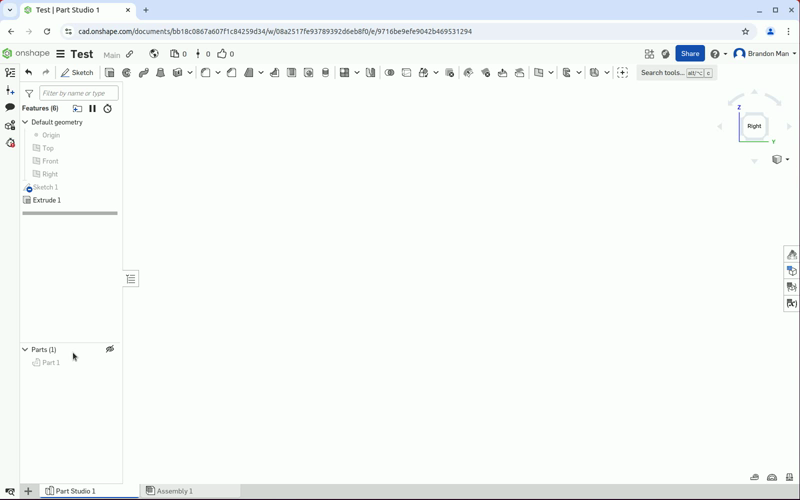
key_up(shift)
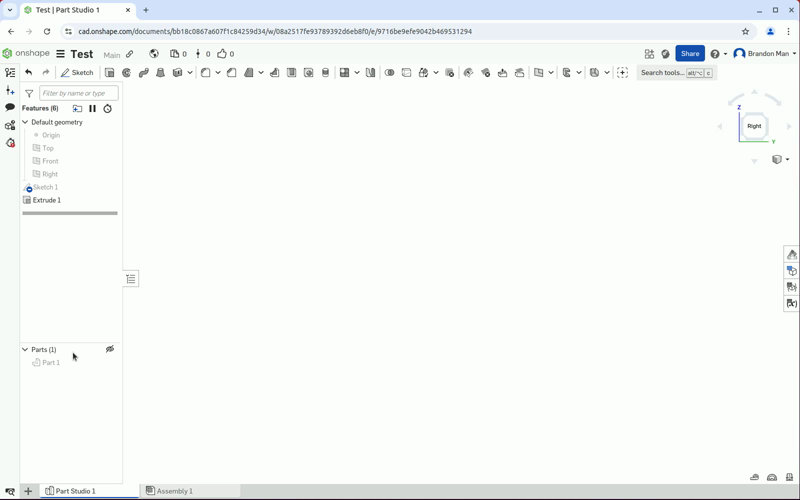
mouse_move(73, 352)
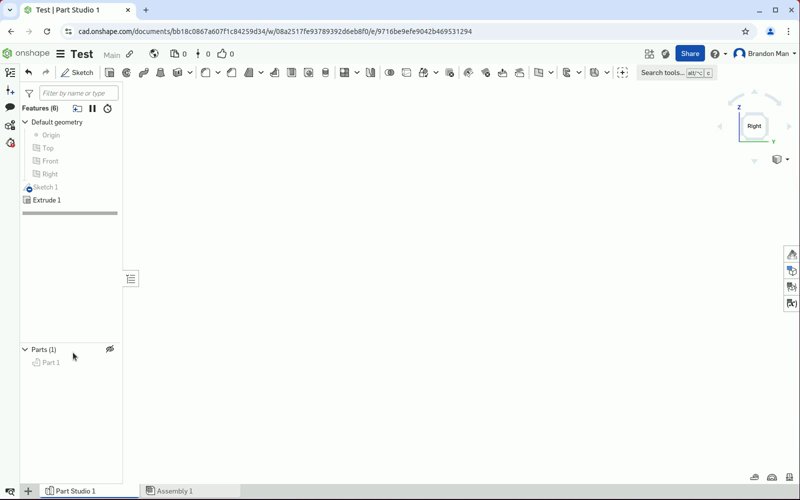
key(shift+y)
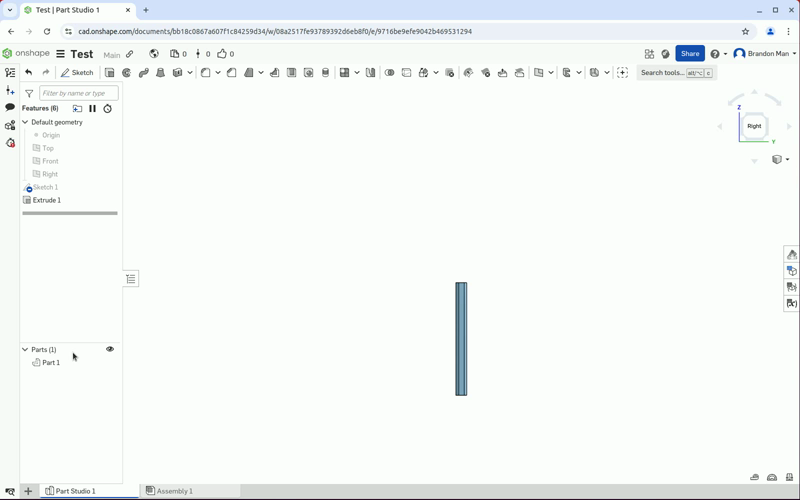
mouse_move(541, 75)
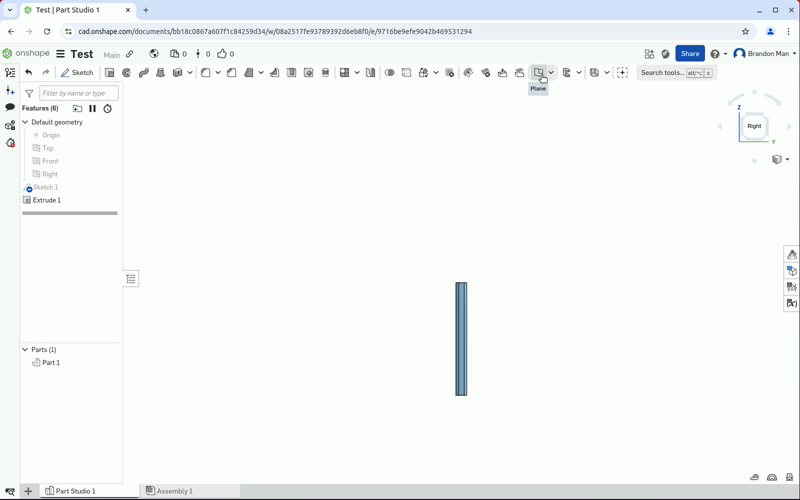
click(541, 75)
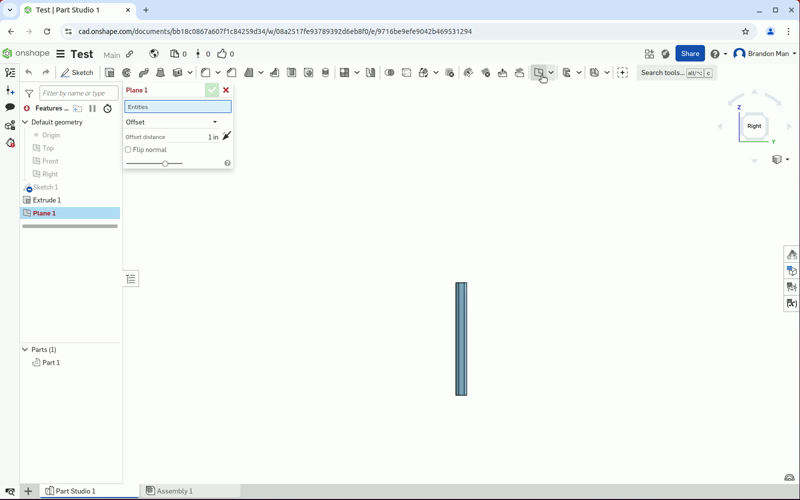
mouse_move(73, 176)
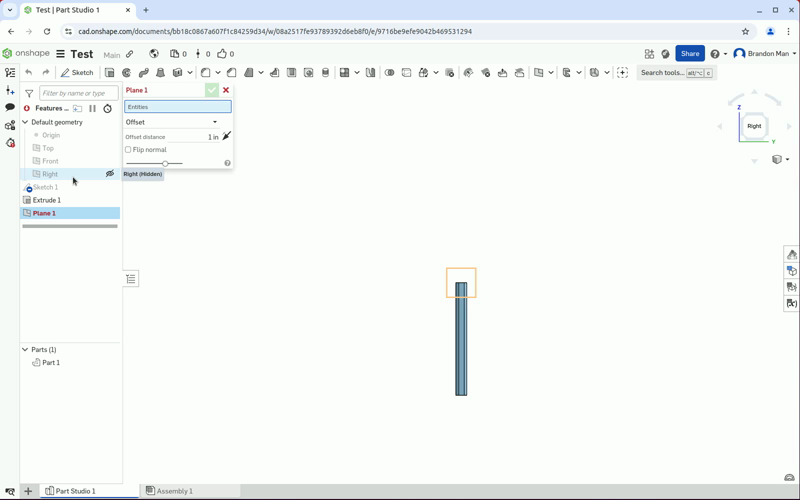
click(73, 176)
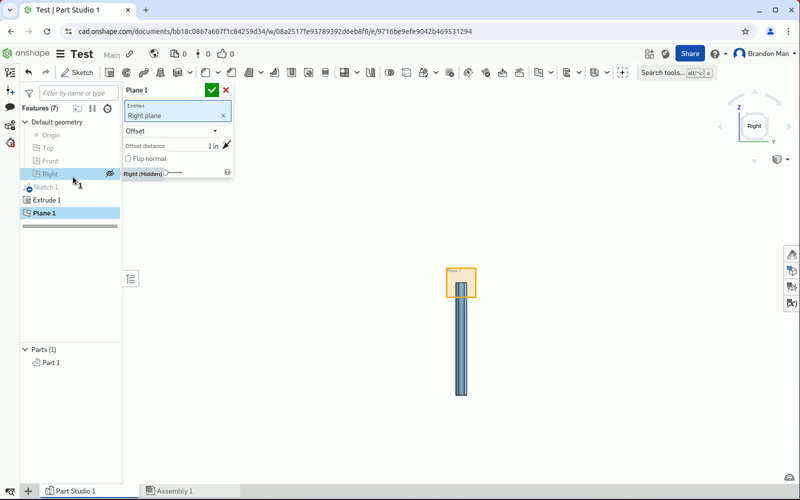
key(tab, 2)
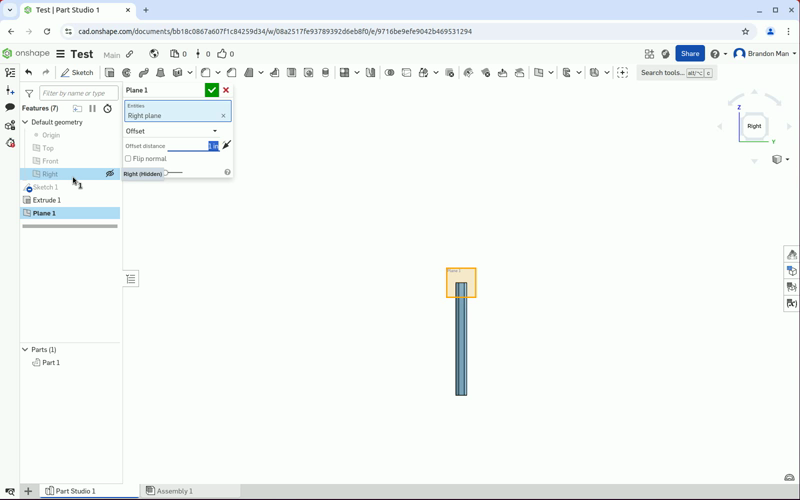
text(0.493)
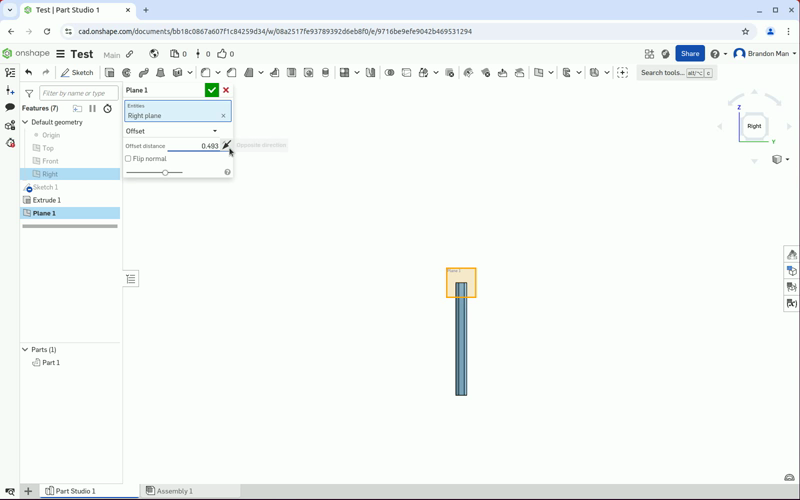
mouse_move(229, 147)
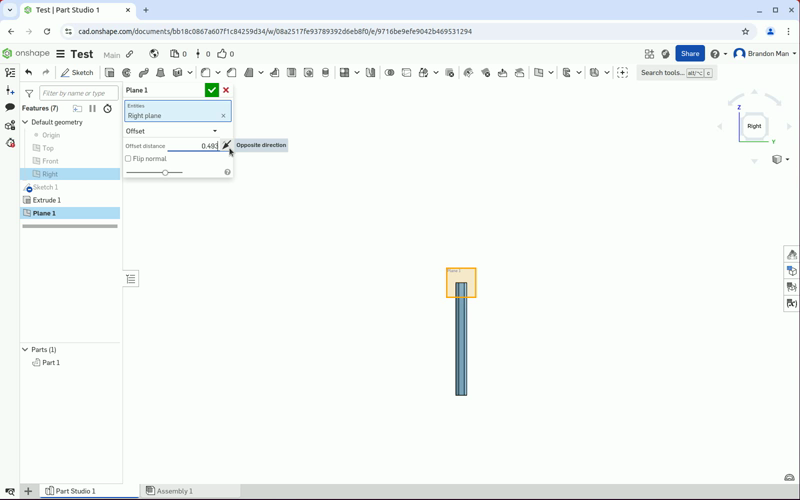
click(229, 147)
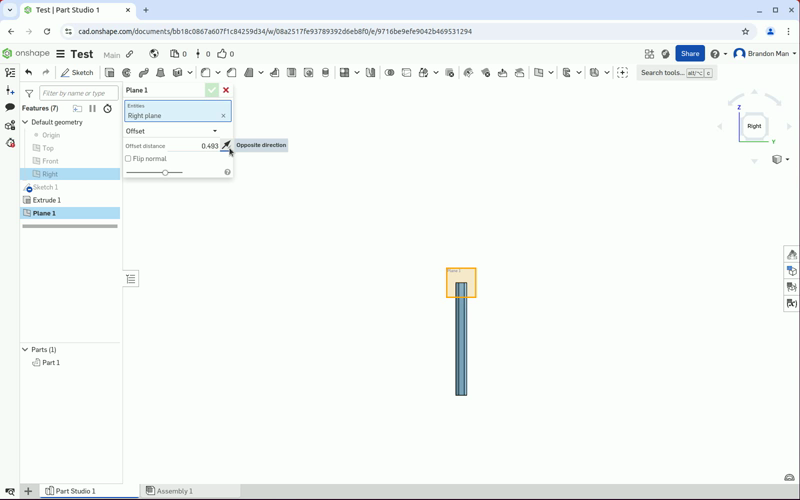
key(enter, 2)
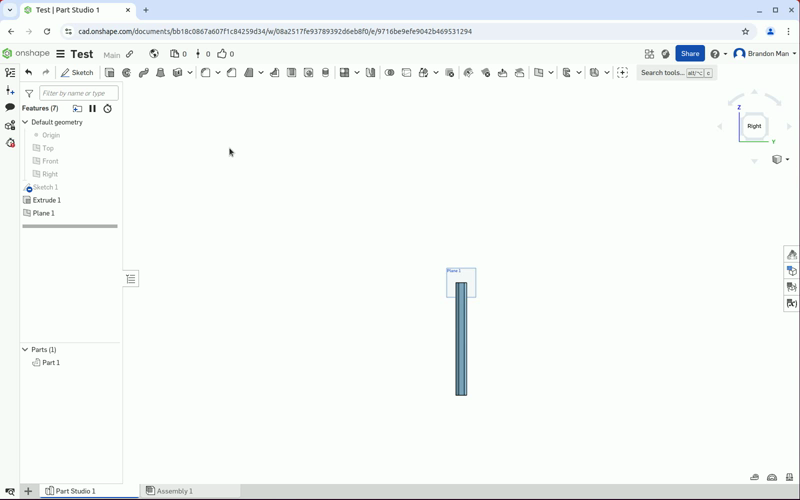
key(shift+s)
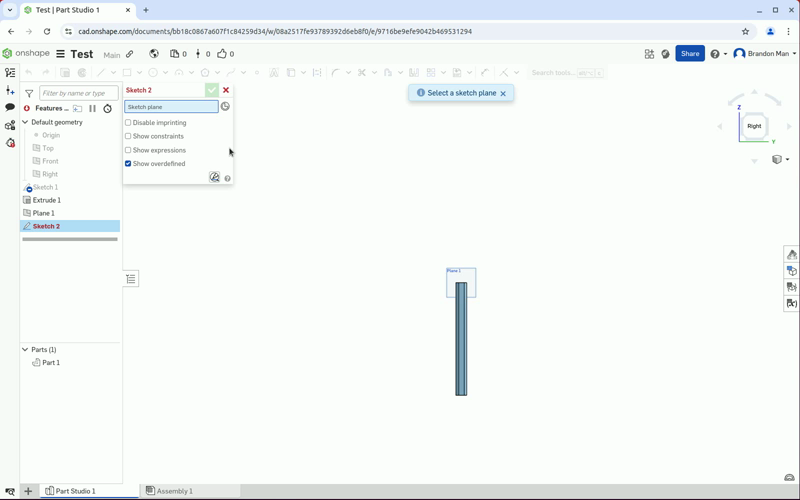
mouse_move(73, 215)
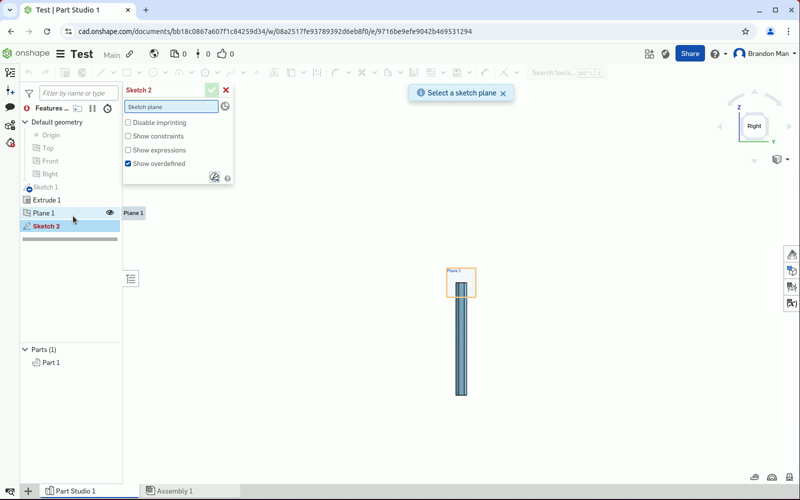
click(73, 215)
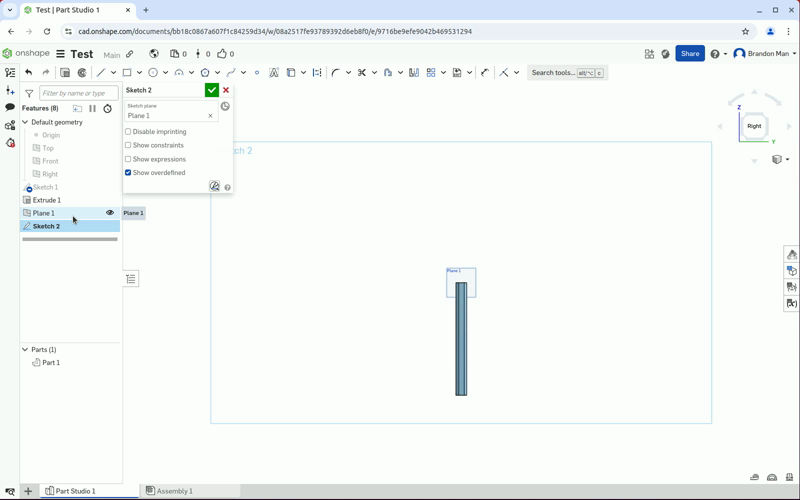
mouse_move(73, 352)
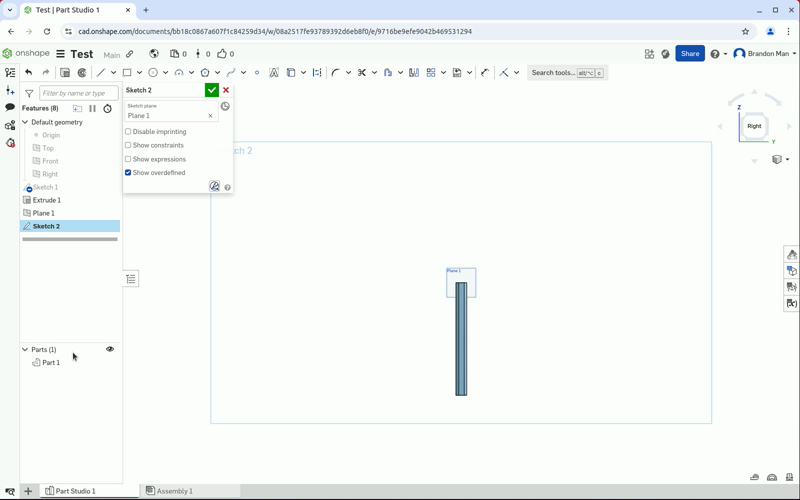
key(y)
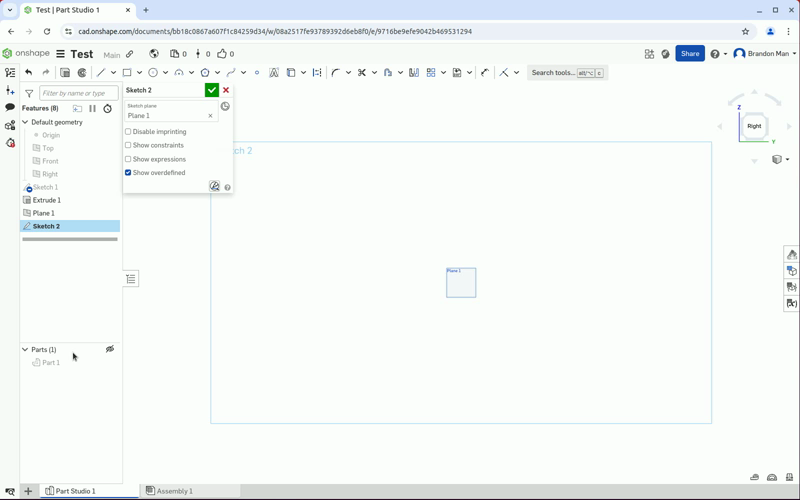
key(c)
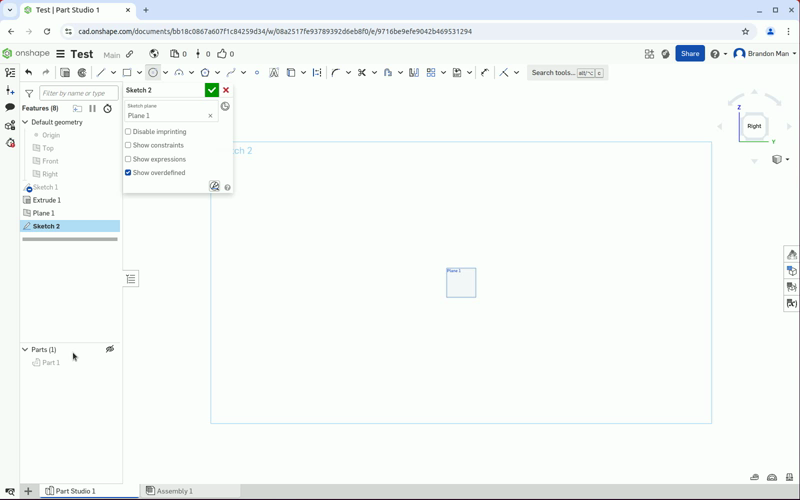
key_down(shift)
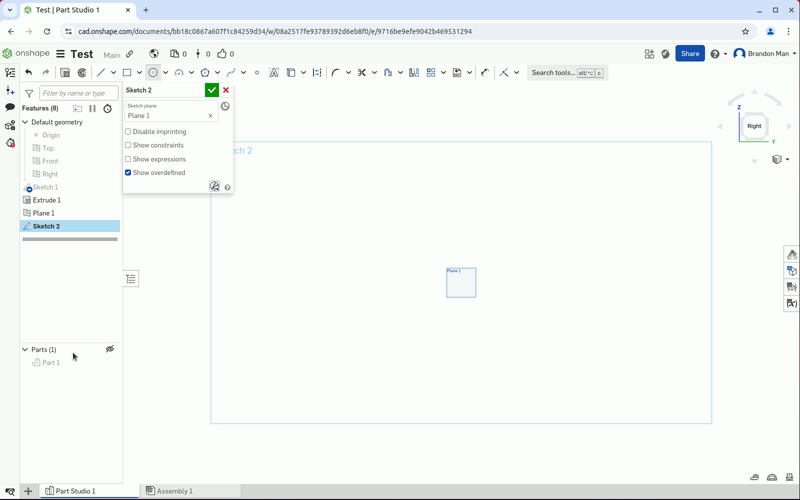
mouse_move(460, 285)
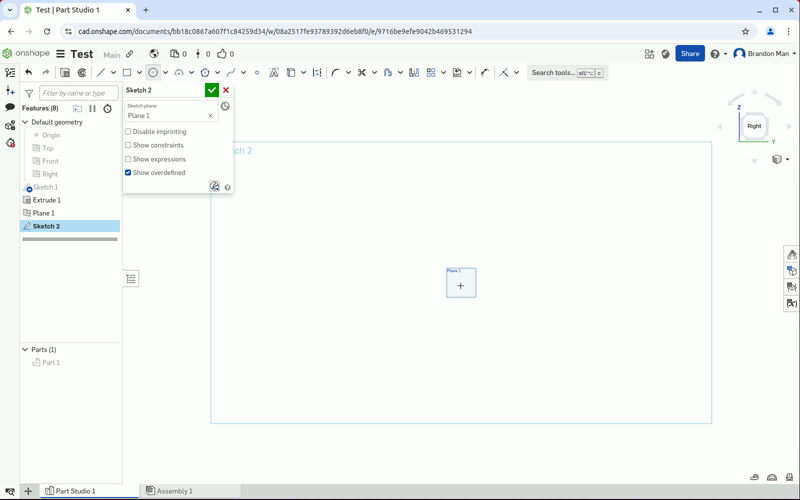
click(460, 285)
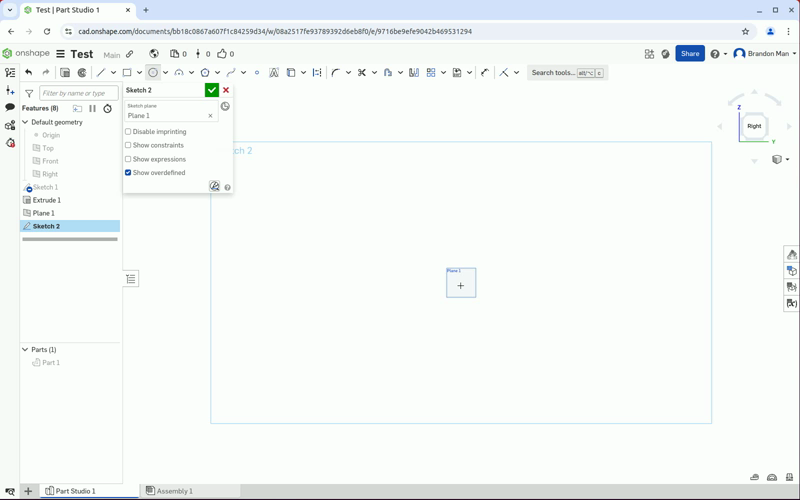
key_up(shift)
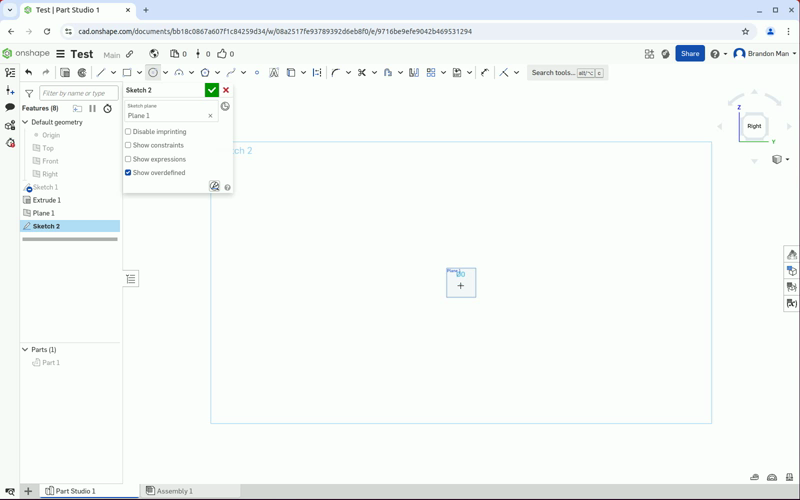
mouse_move(461, 285)
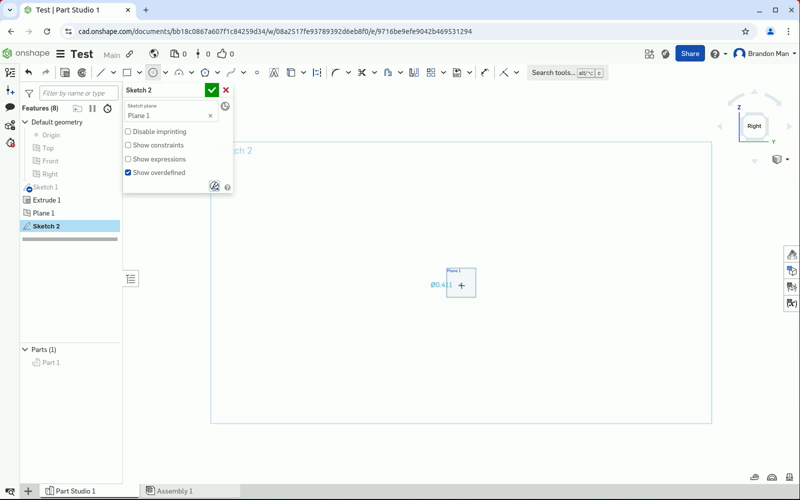
scroll(6)
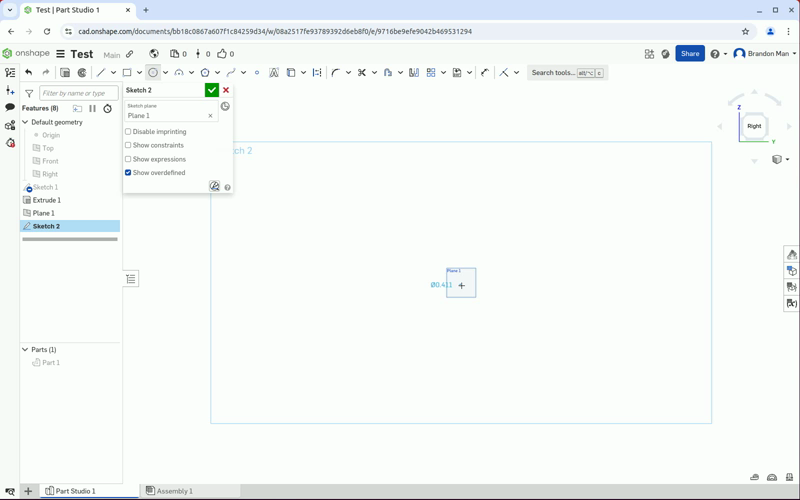
scroll(6)
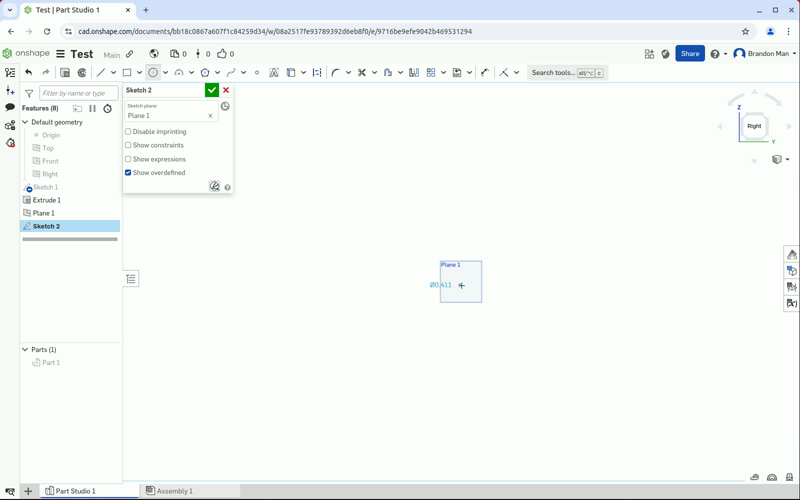
scroll(6)
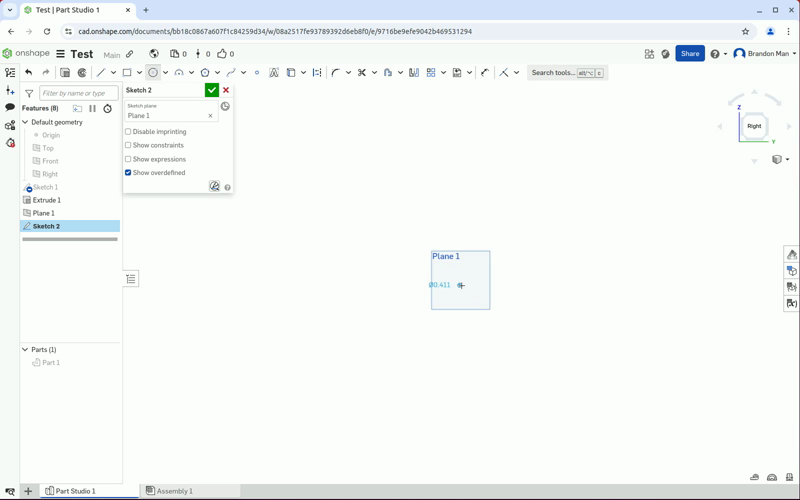
scroll(6)
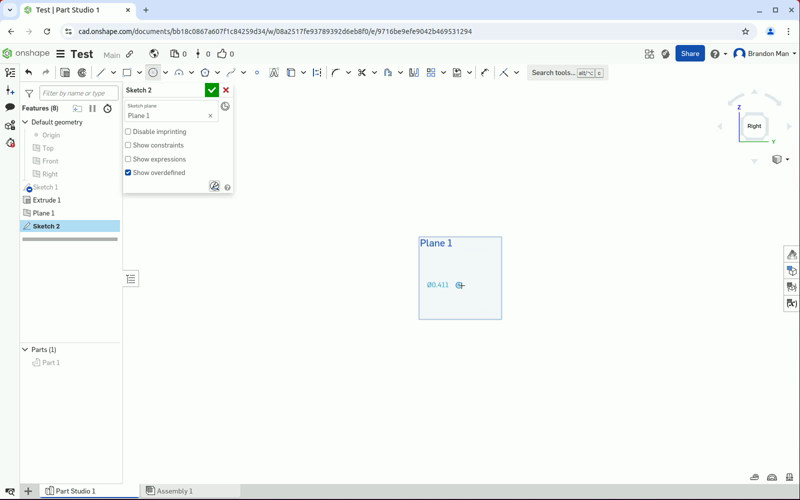
scroll(6)
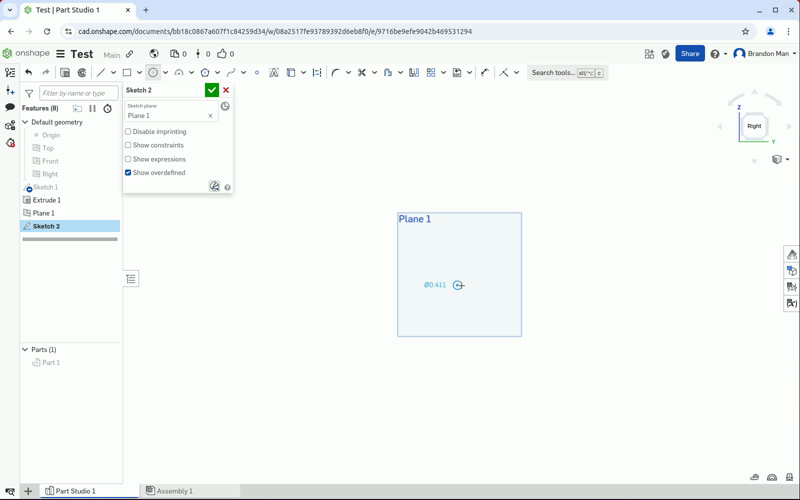
scroll(6)
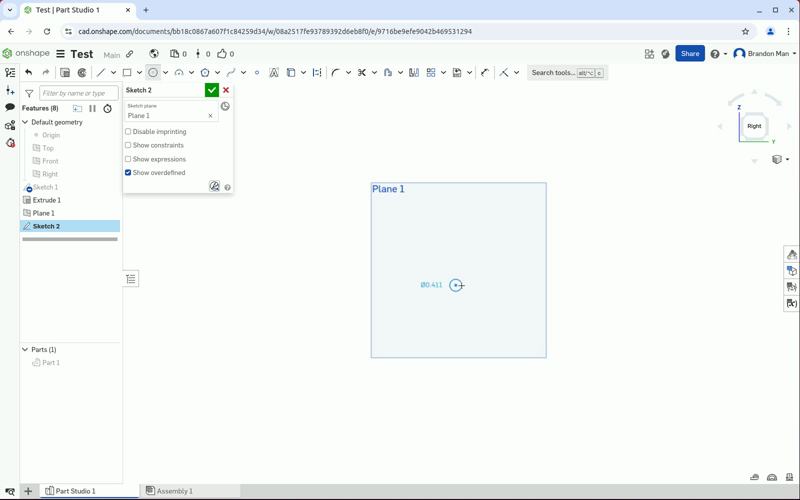
scroll(6)
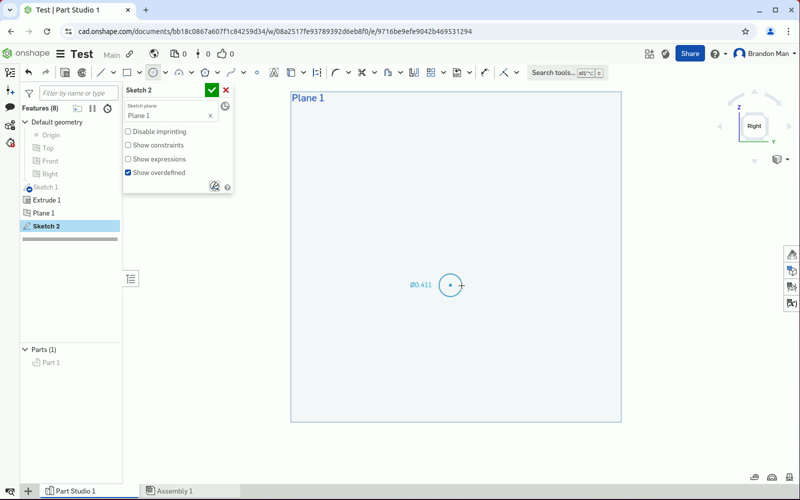
click(461, 285)
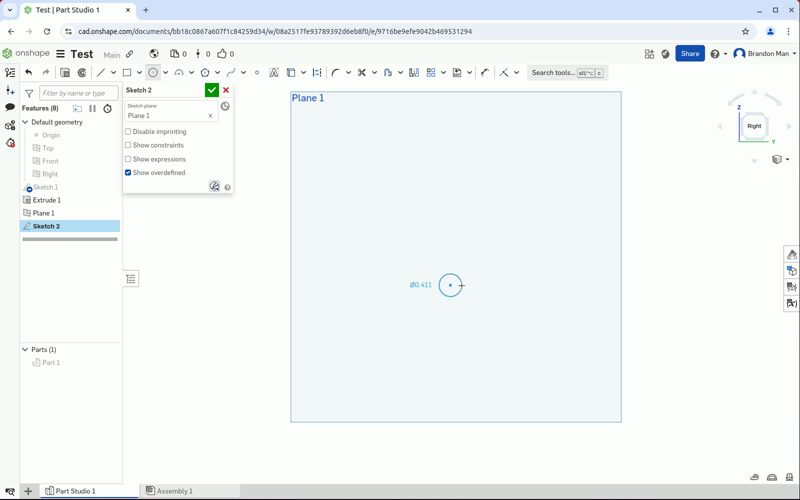
scroll(-6)
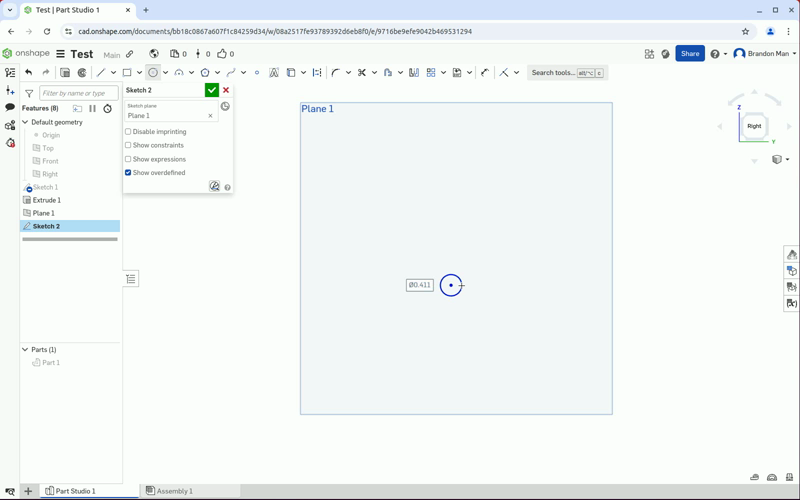
scroll(-6)
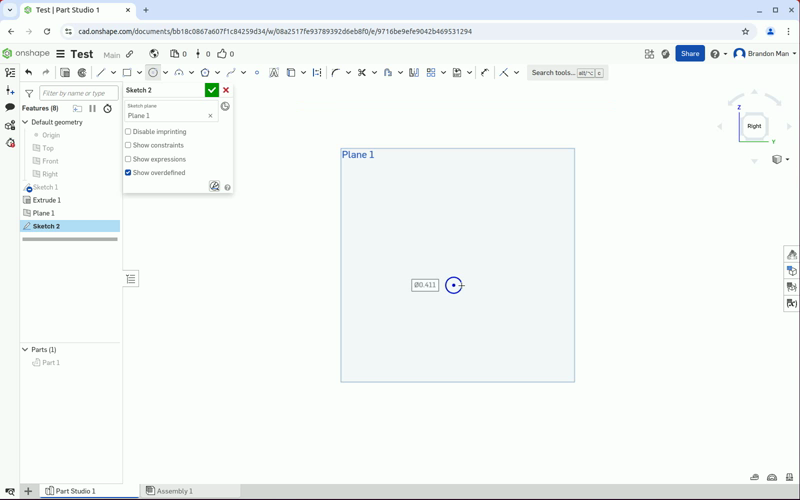
scroll(-6)
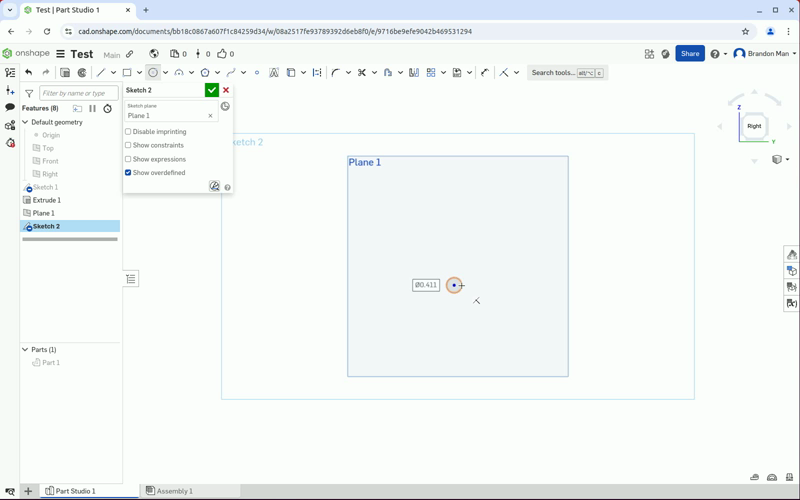
scroll(-6)
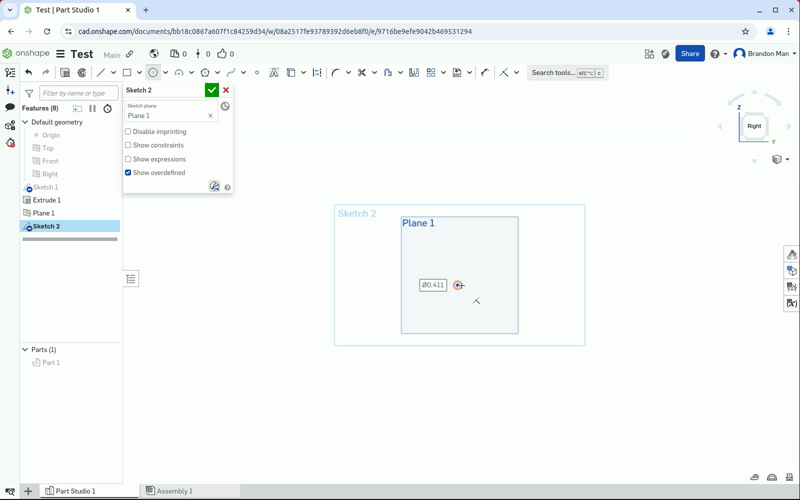
scroll(-6)
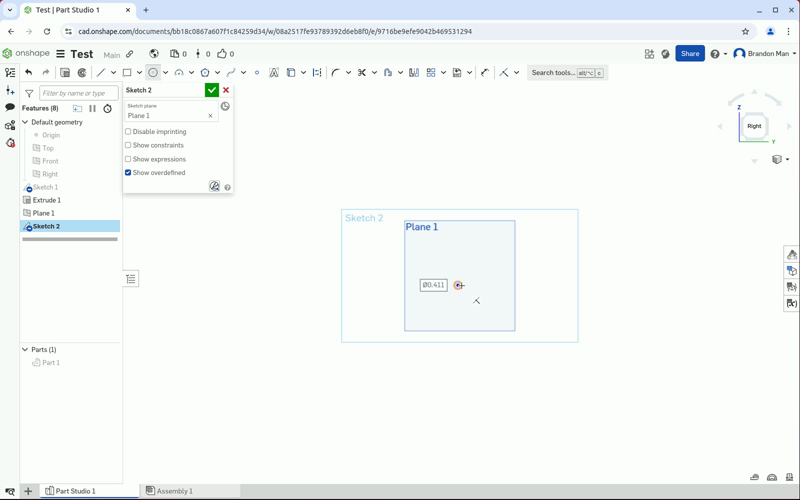
scroll(-6)
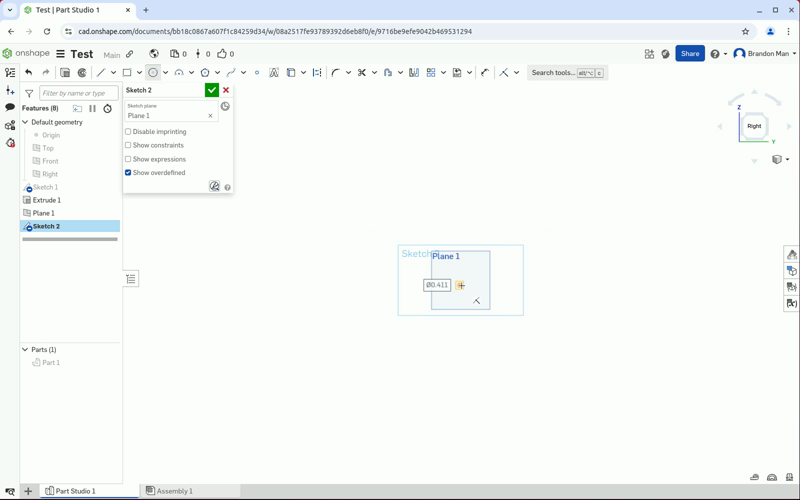
scroll(-6)
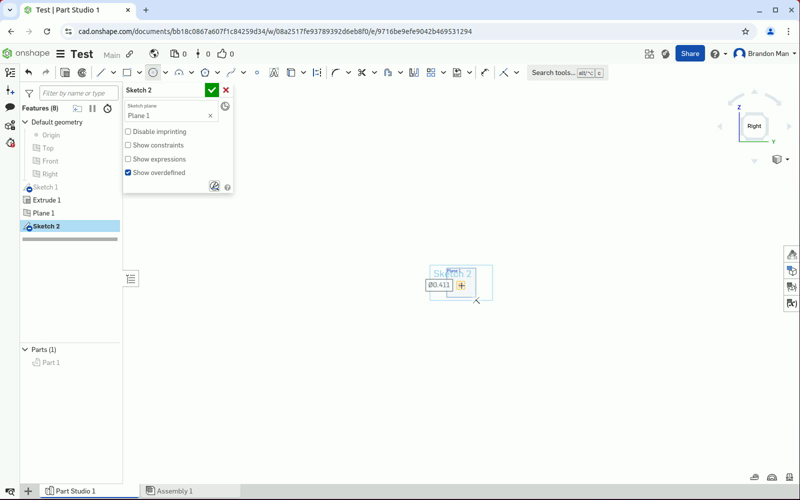
key(esc)
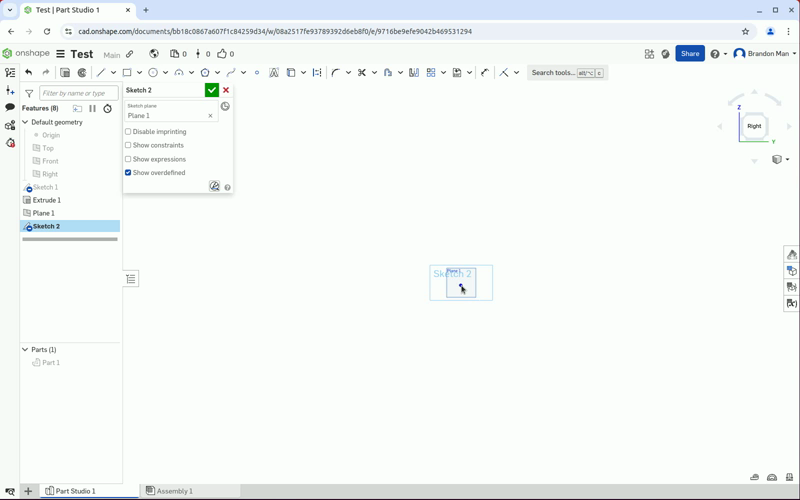
mouse_move(460, 284)
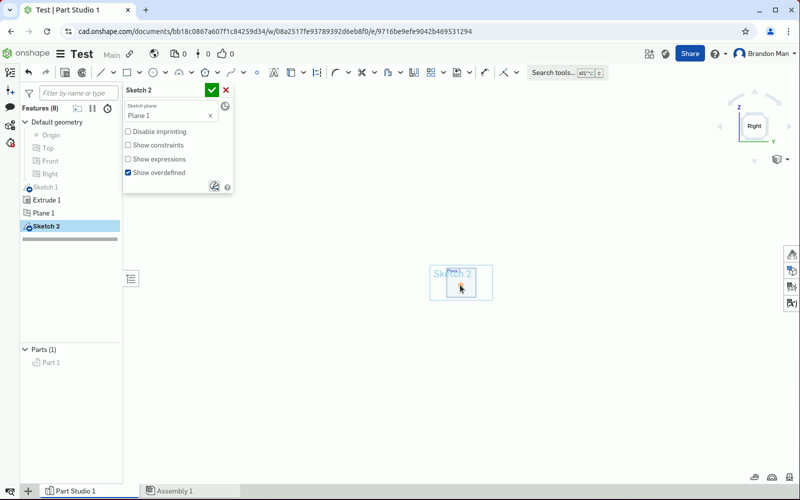
scroll(6)
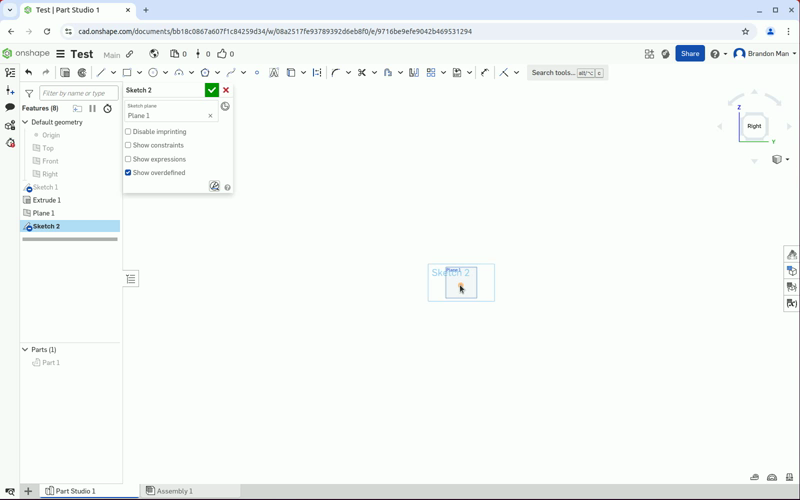
scroll(6)
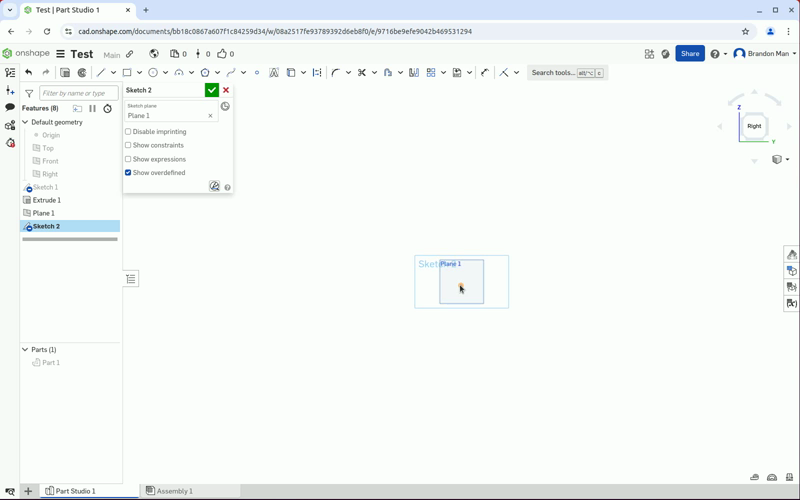
scroll(6)
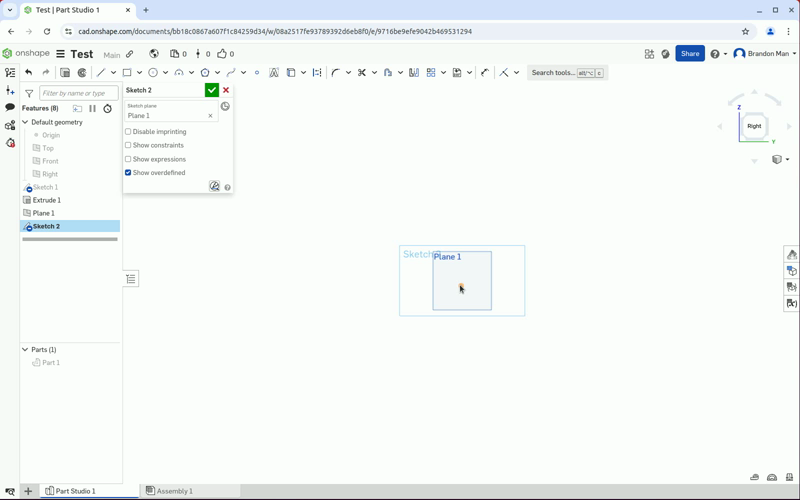
scroll(6)
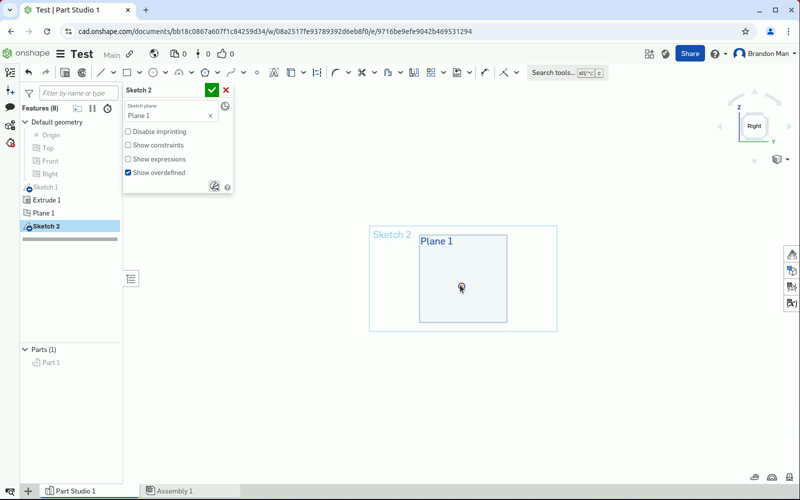
scroll(6)
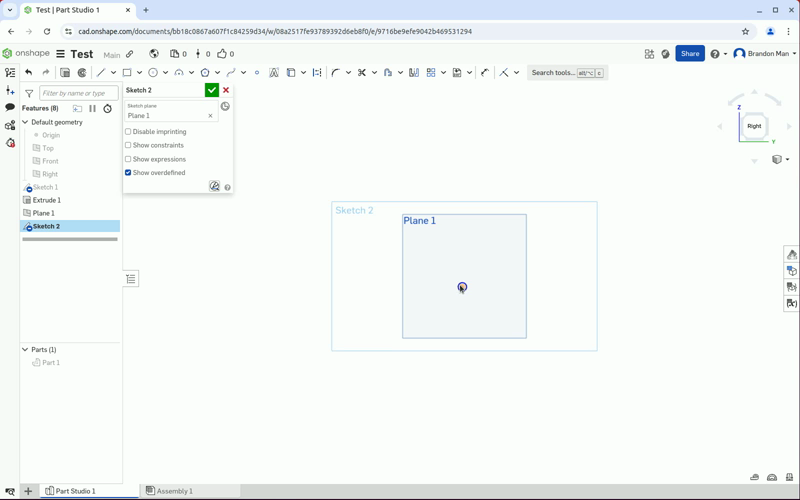
scroll(6)
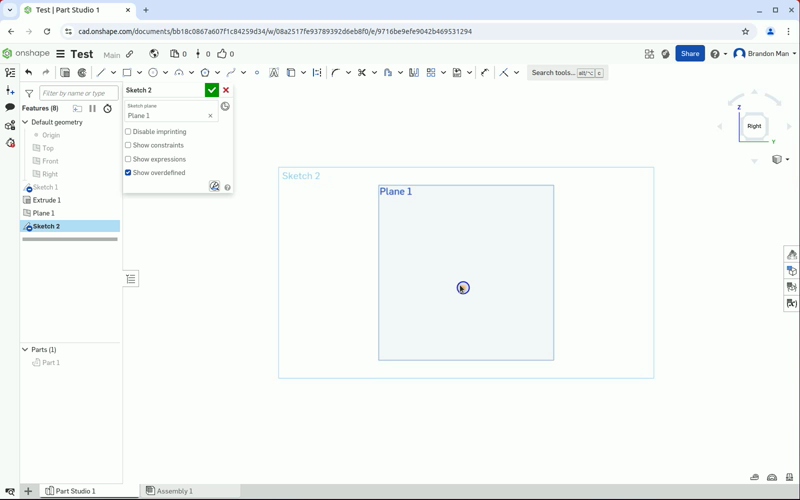
scroll(6)
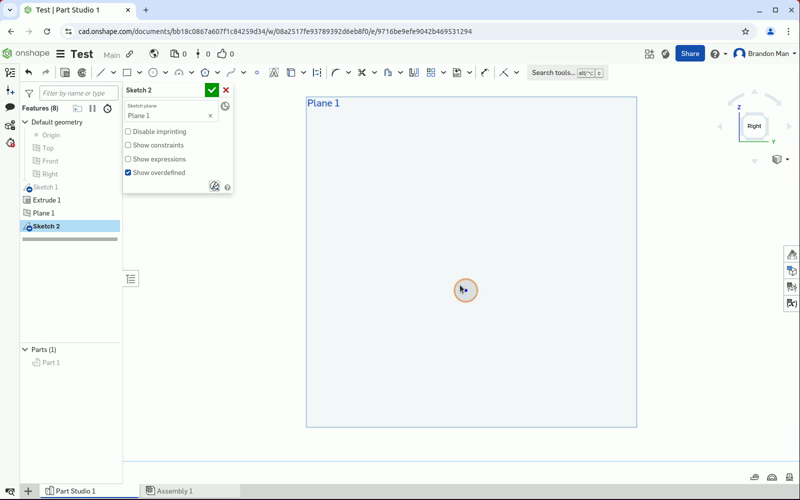
click(460, 284)
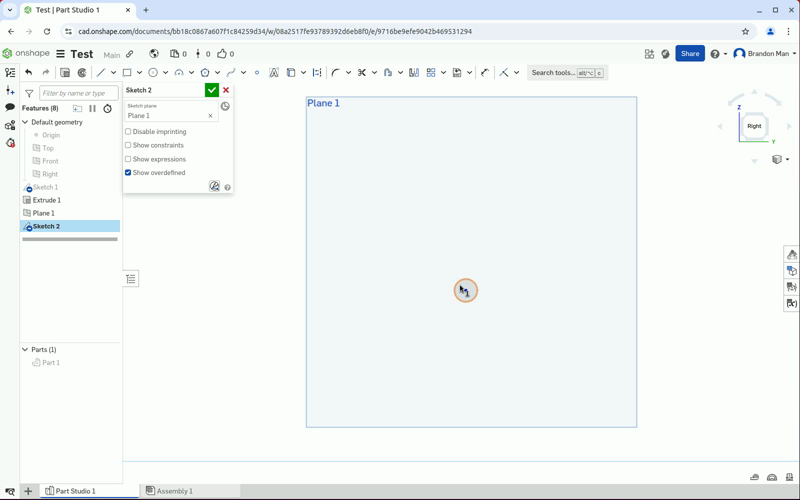
scroll(-6)
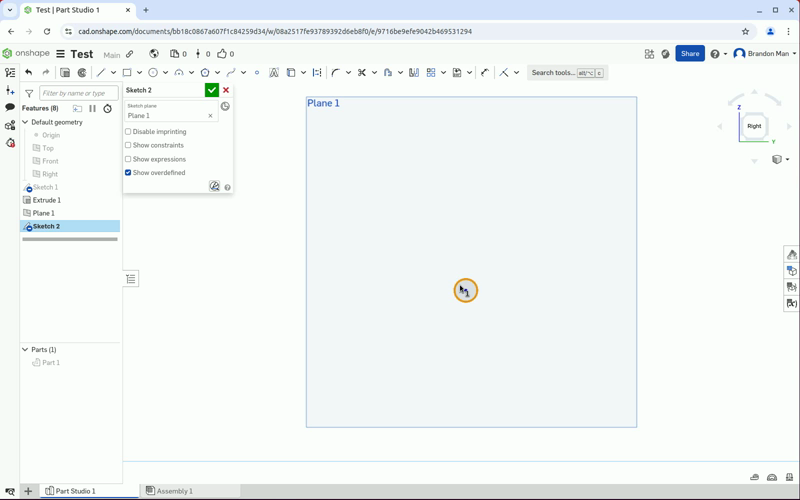
scroll(-6)
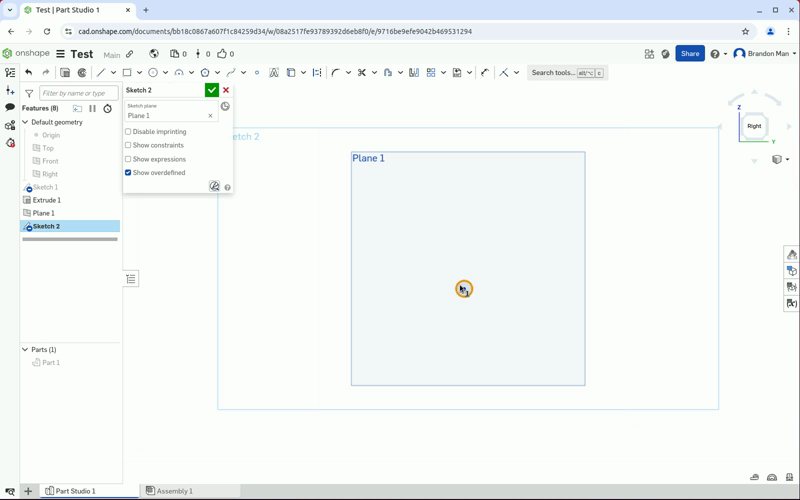
scroll(-6)
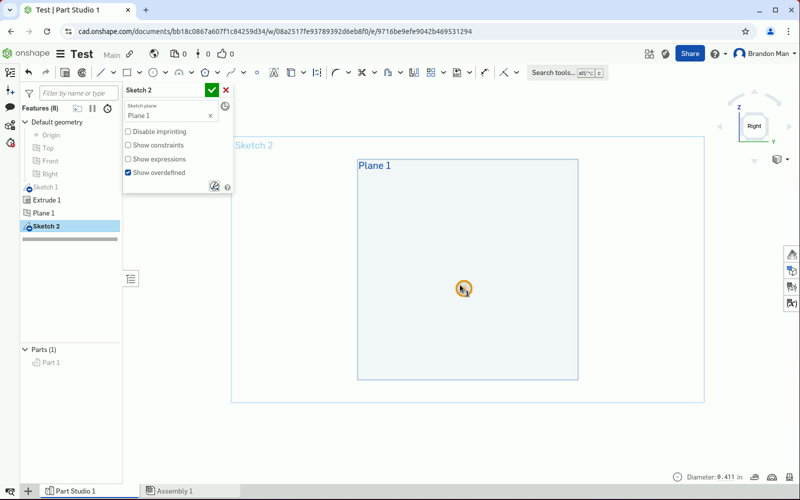
scroll(-6)
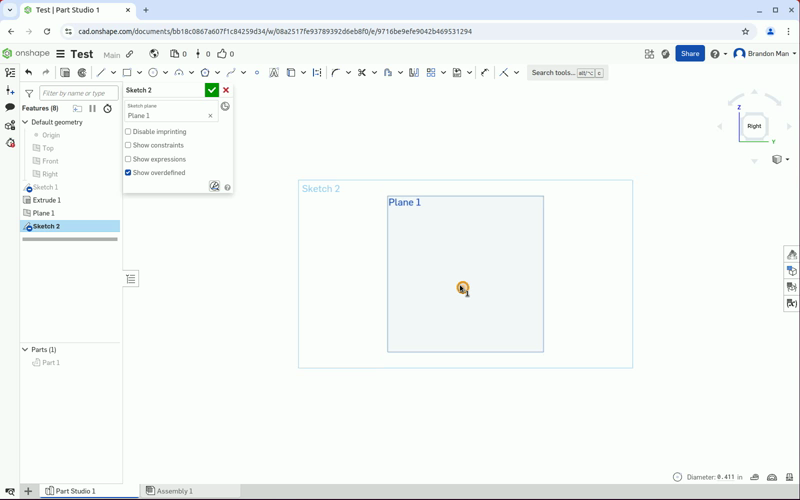
scroll(-6)
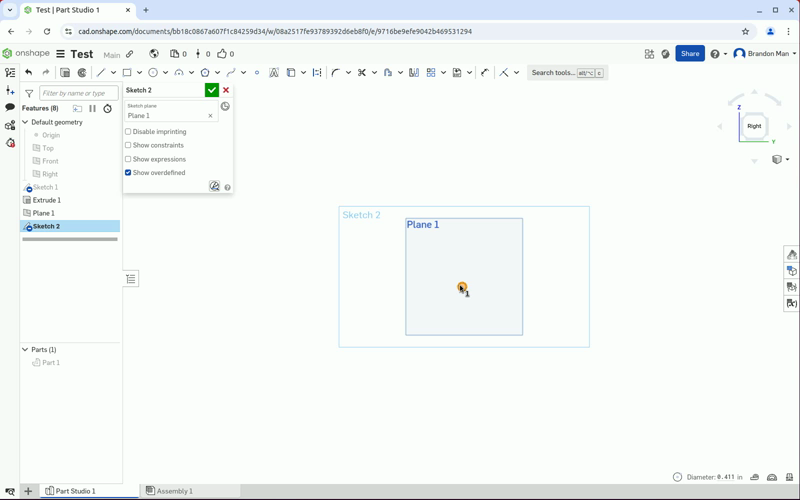
scroll(-6)
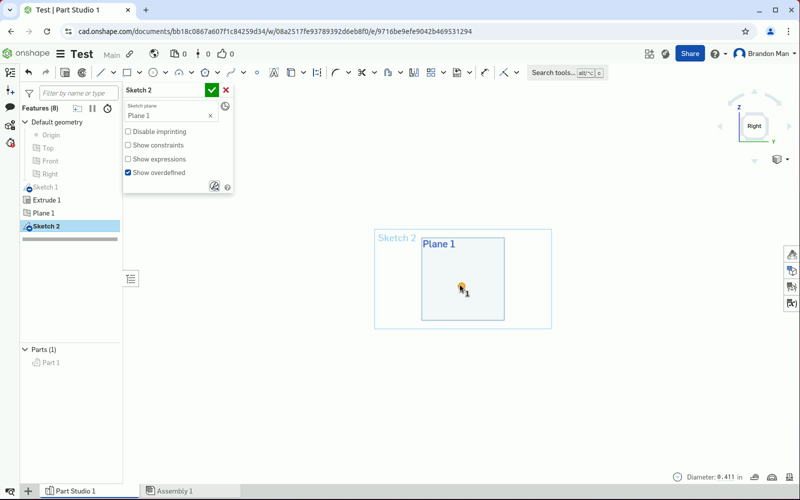
scroll(-6)
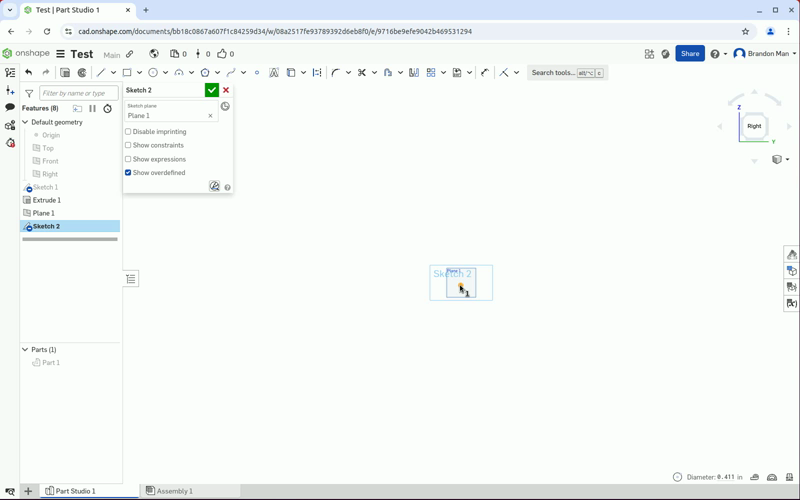
mouse_move(73, 352)
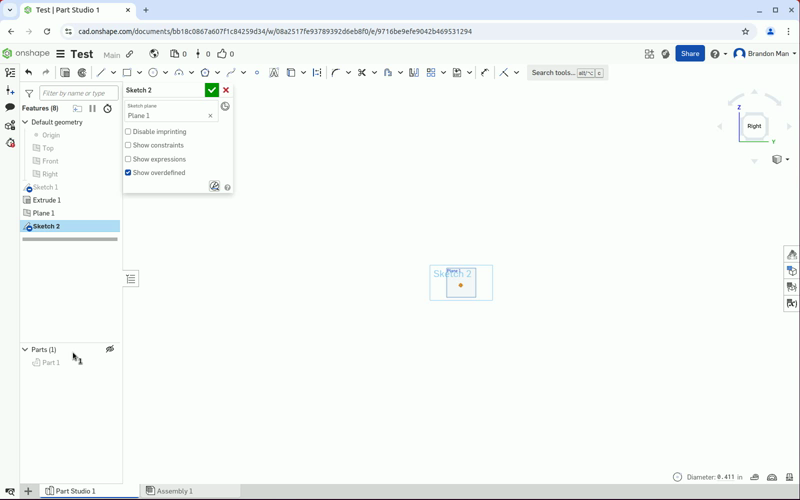
key(shift+y)
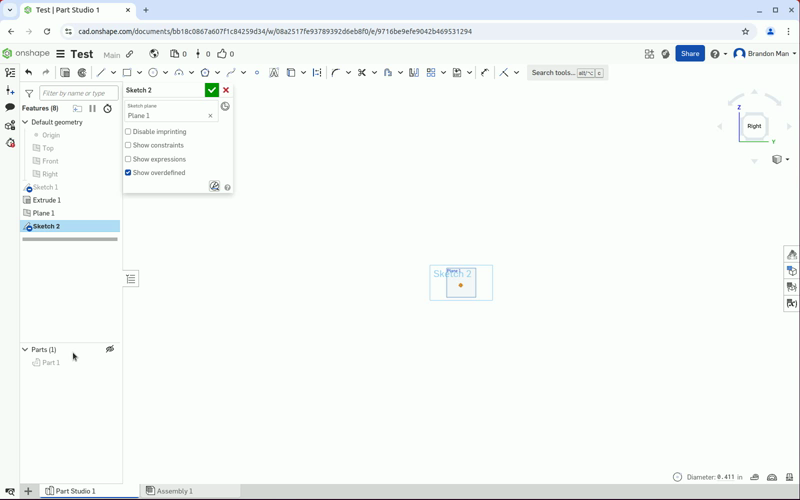
key(shift+e)
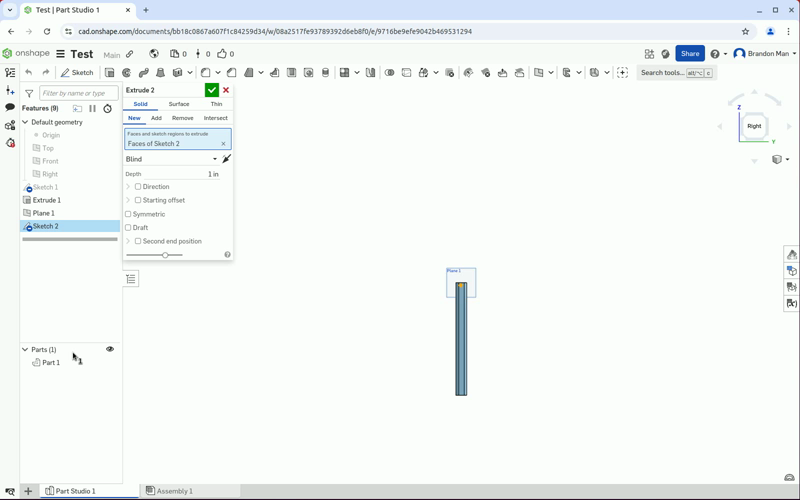
mouse_move(143, 106)
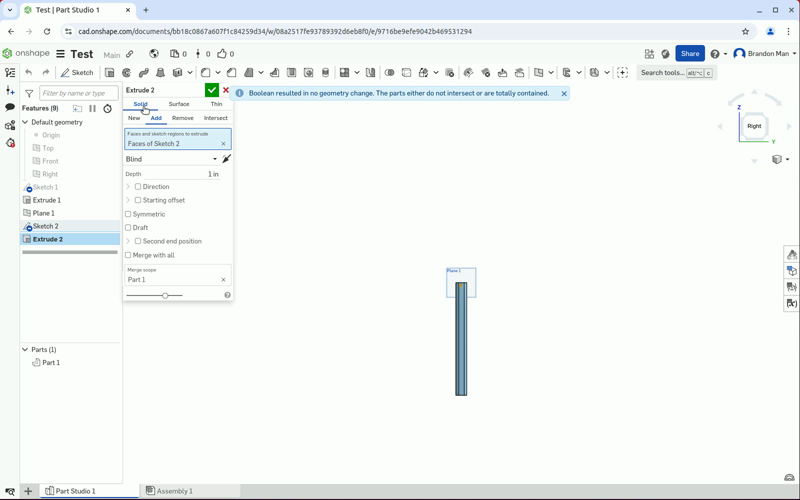
click(143, 106)
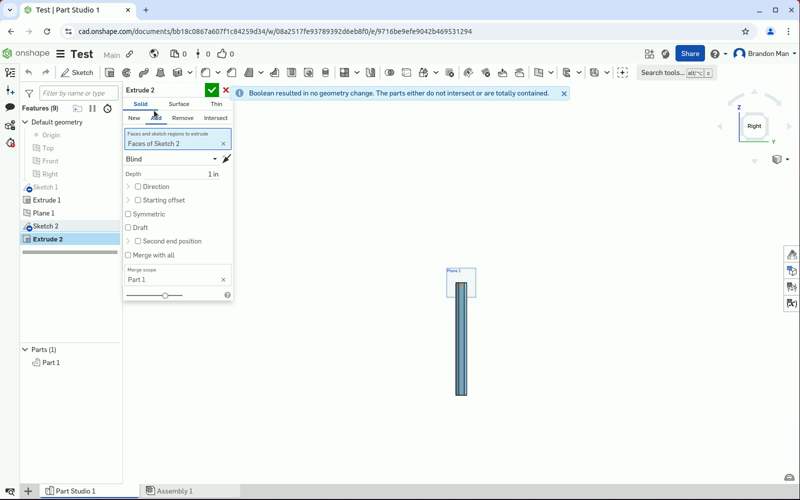
mouse_move(186, 120)
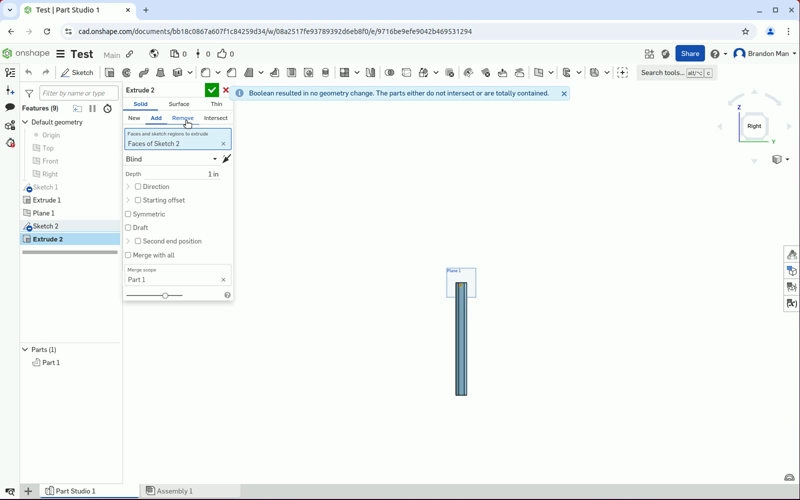
click(186, 120)
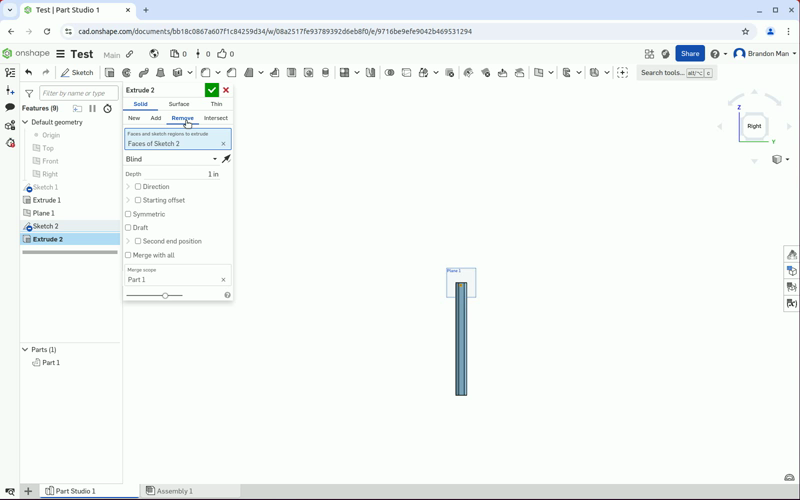
key(tab, 4)
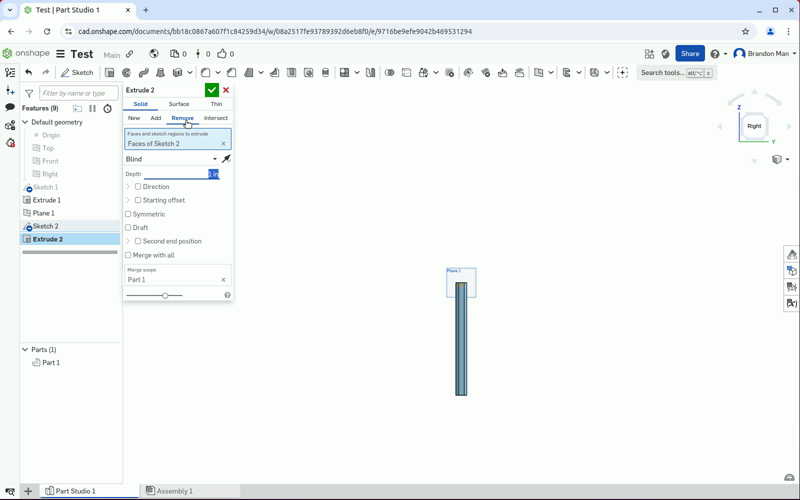
text(1.204)
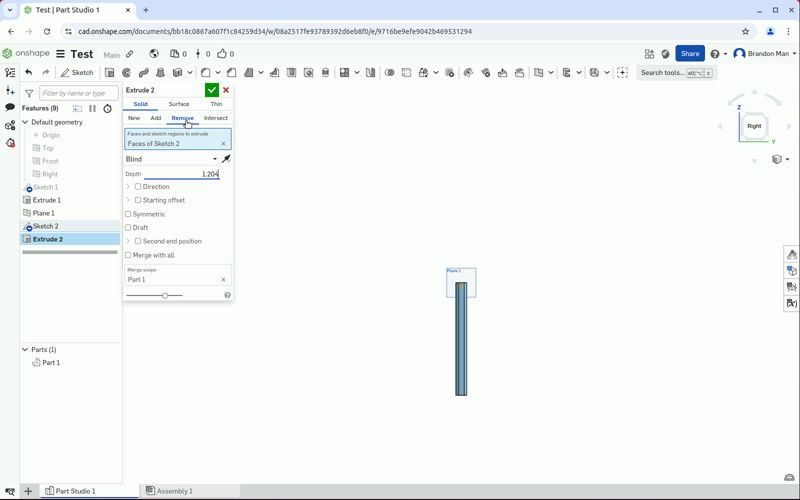
key(tab, 6)
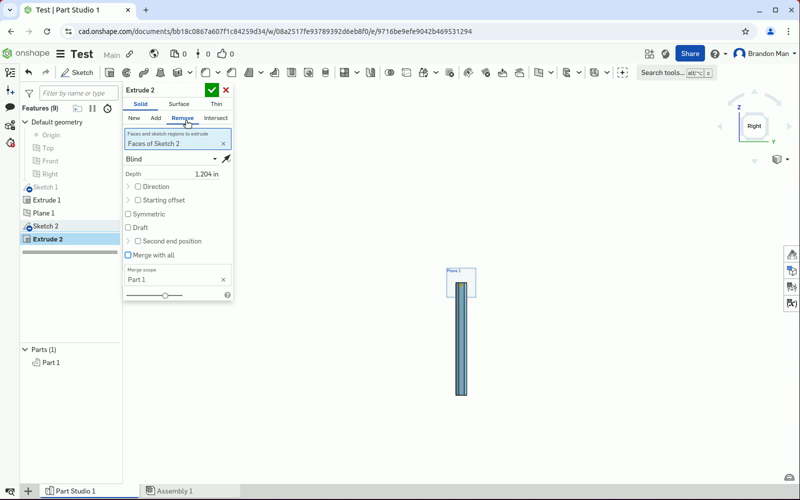
key(space)
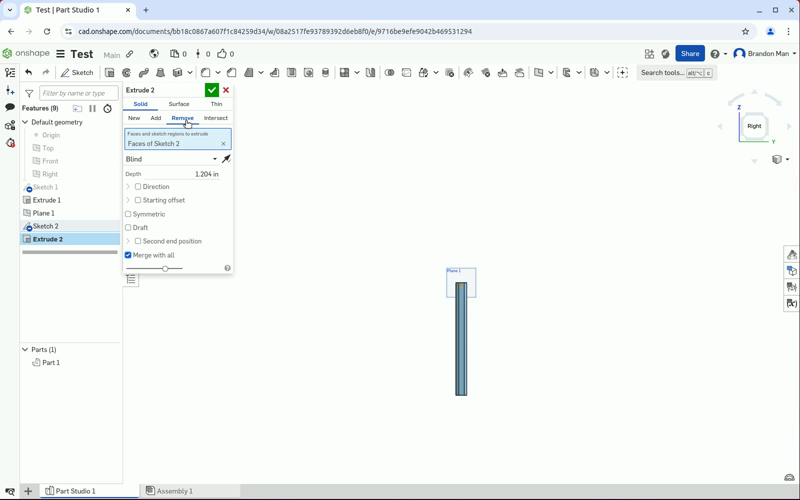
key(enter)
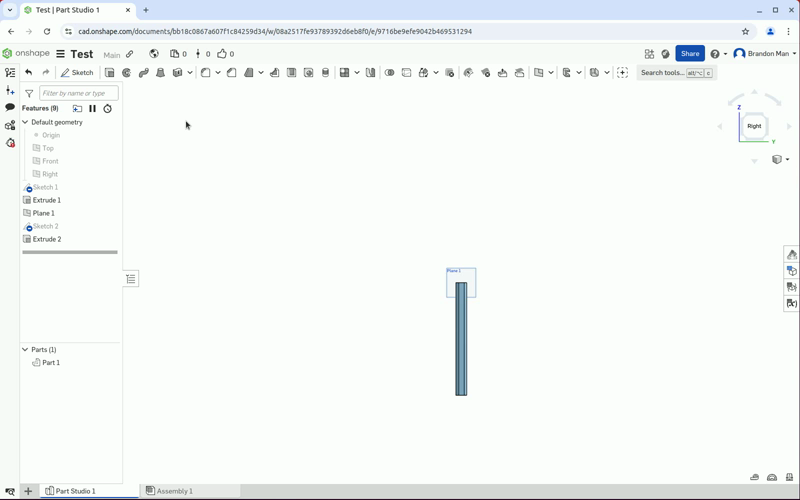
key(shift+h)
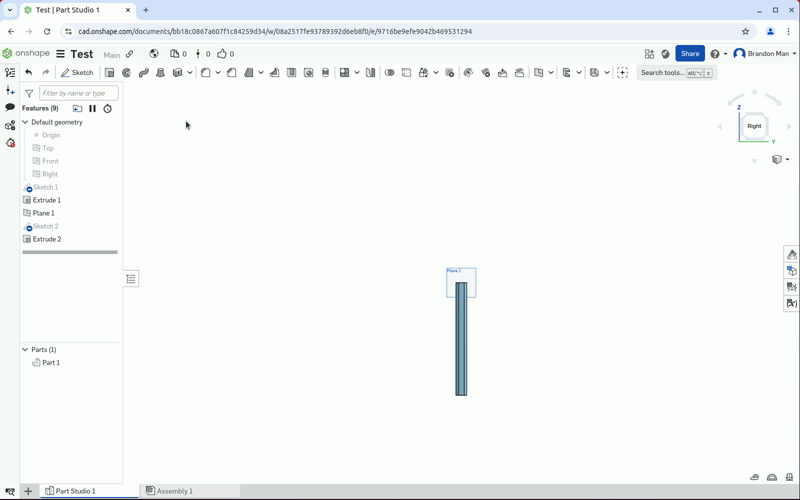
key(shift+h)
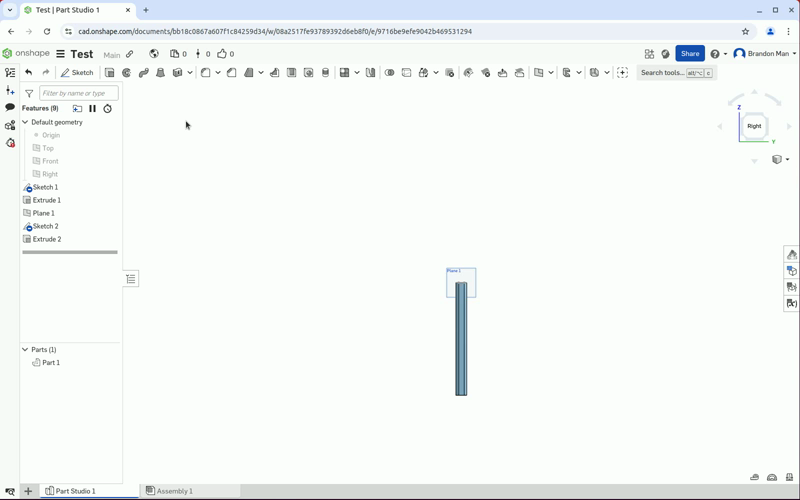
key(shift+7)
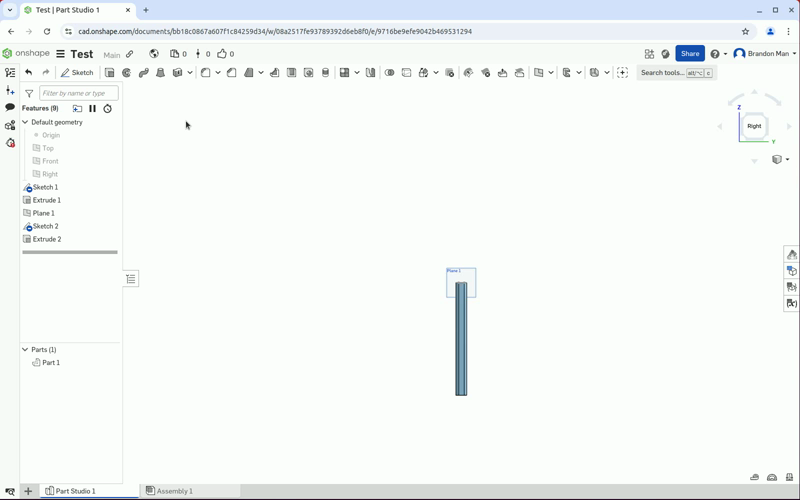
key(right, 2)
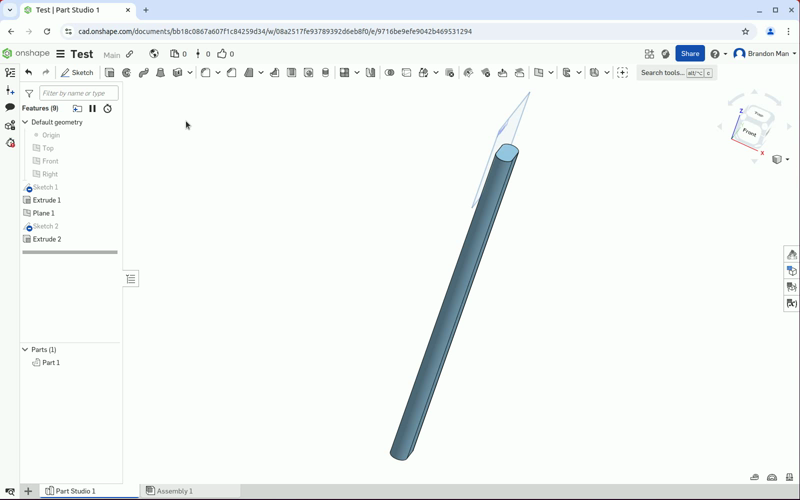
key(down, 2)
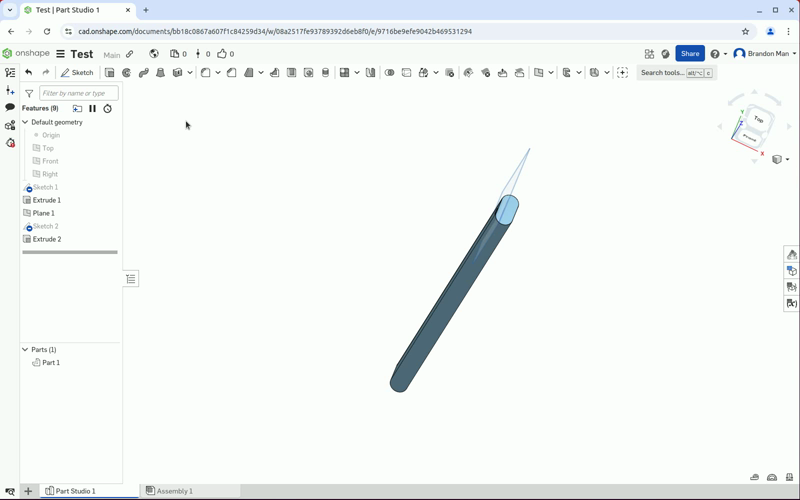
key(up, 2)
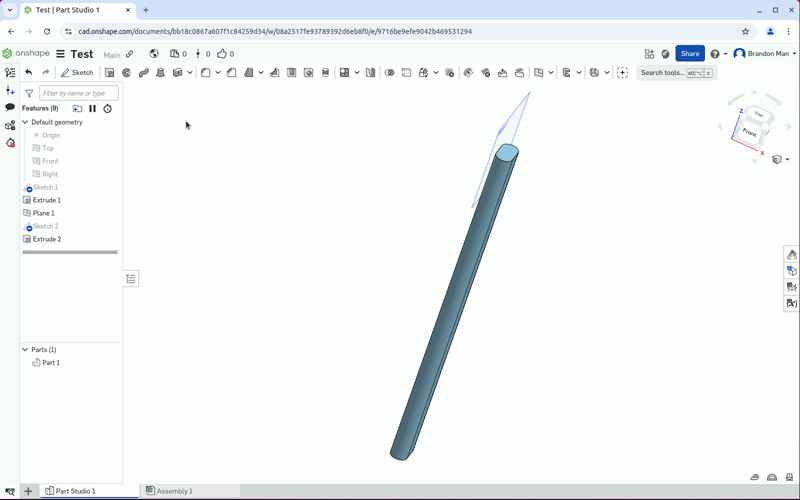
key(left, 2)
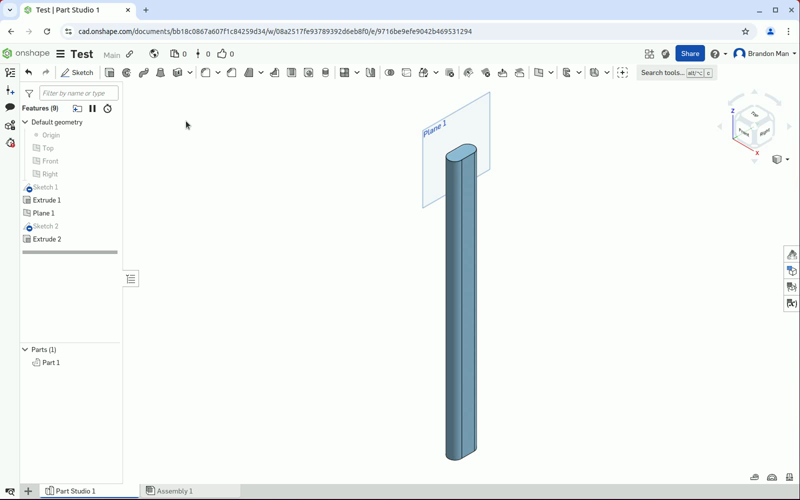
mouse_move(73, 189)
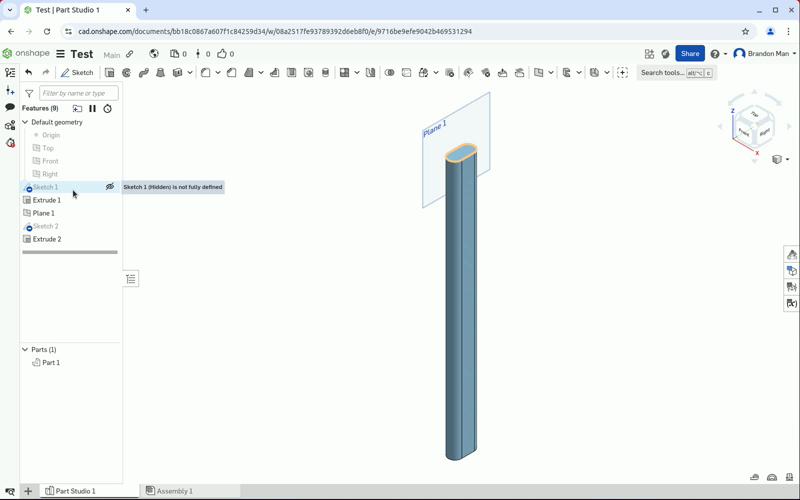
click(73, 189)